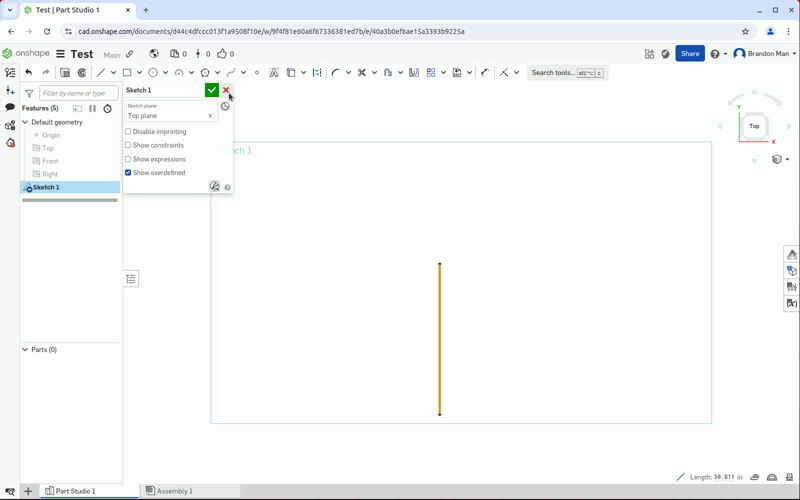
key(shift+h)
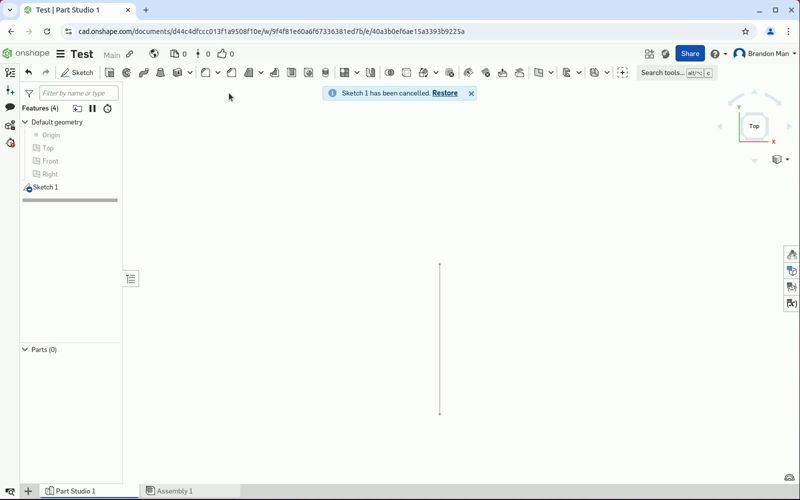
mouse_move(73, 352)
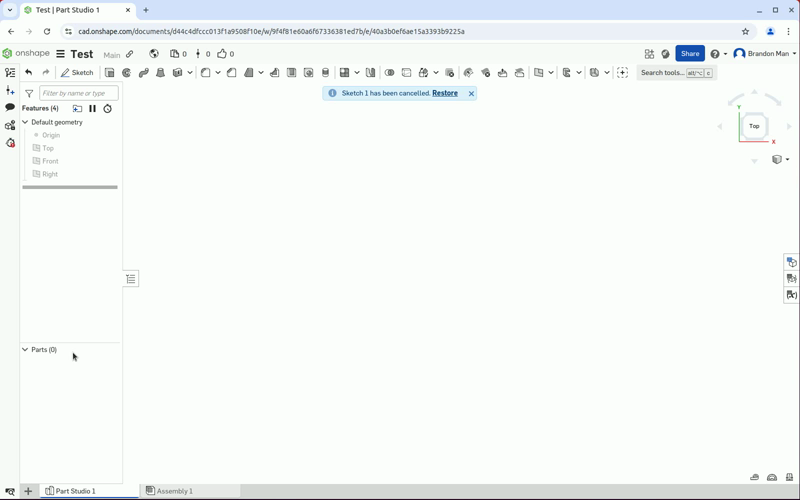
key(y)
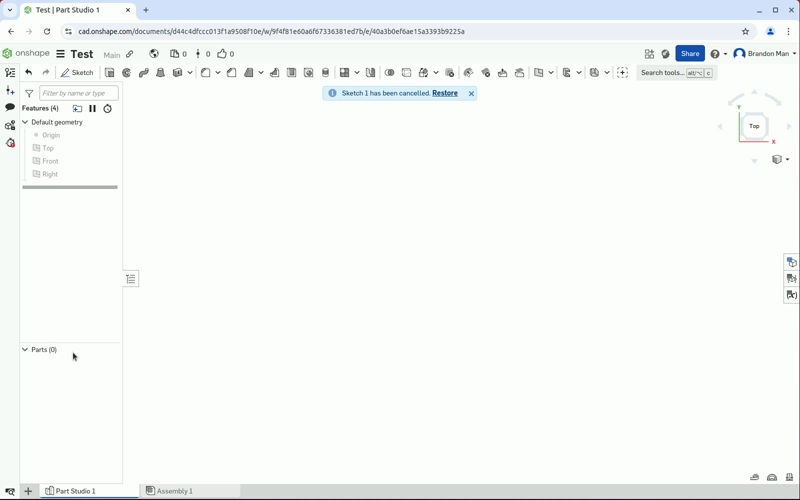
key(shift+p)
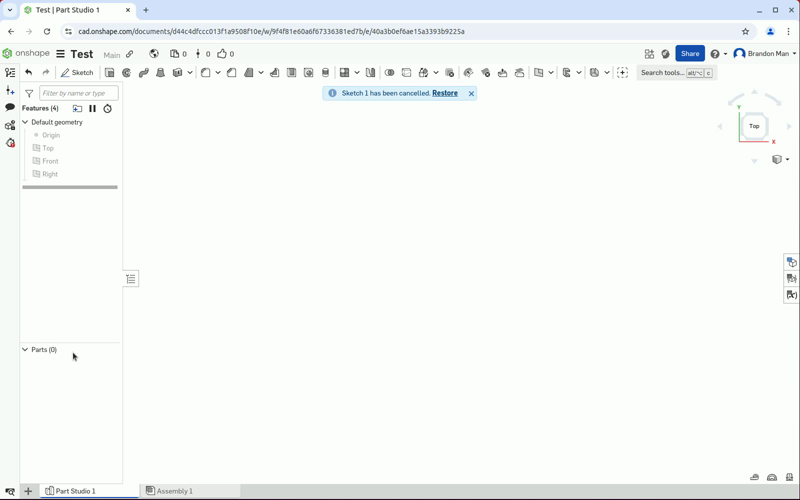
key(space)
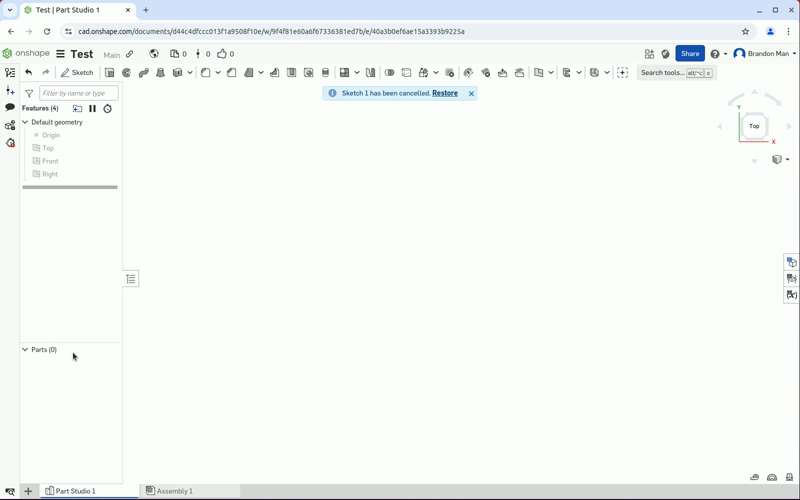
key_down(shift)
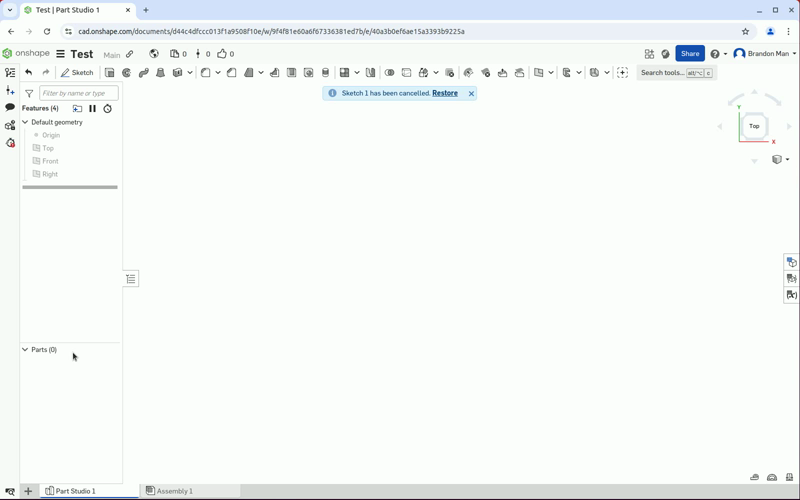
key(up)
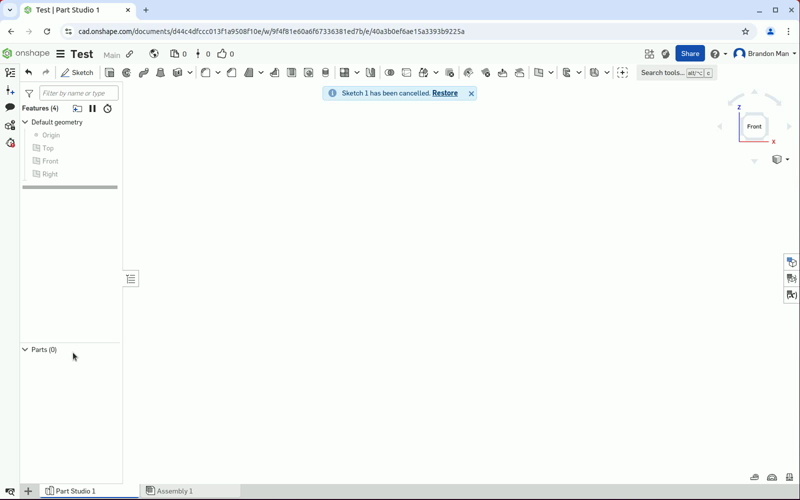
key_up(shift)
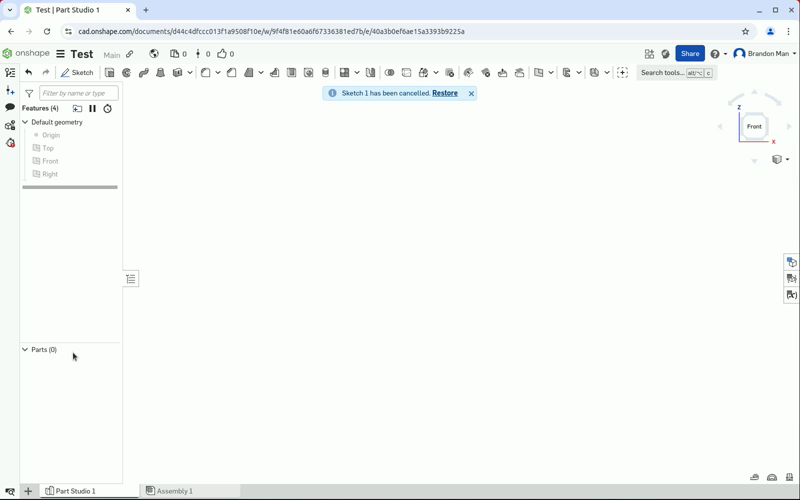
mouse_move(73, 352)
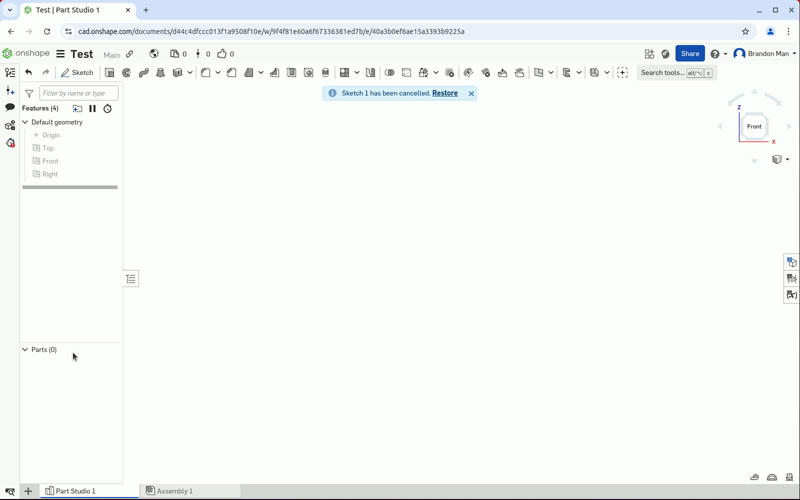
key(shift+y)
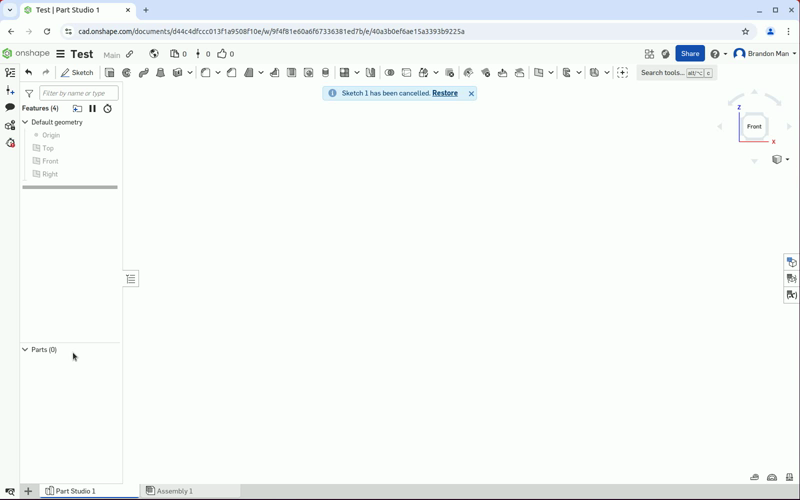
key(shift+s)
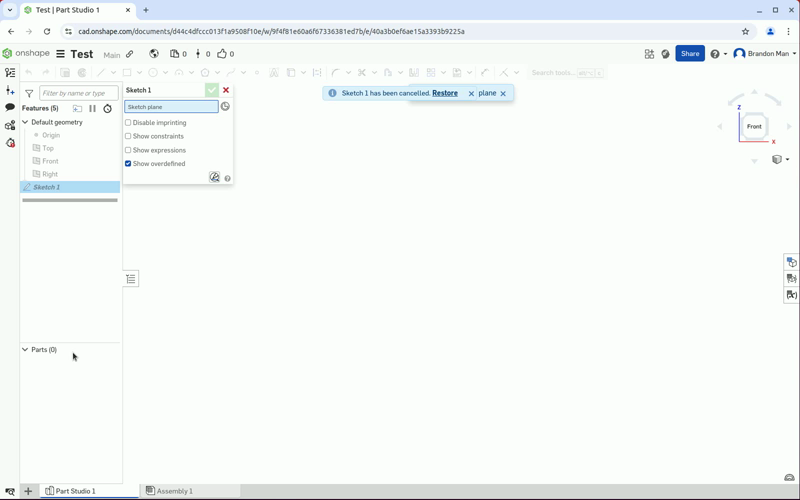
mouse_move(73, 163)
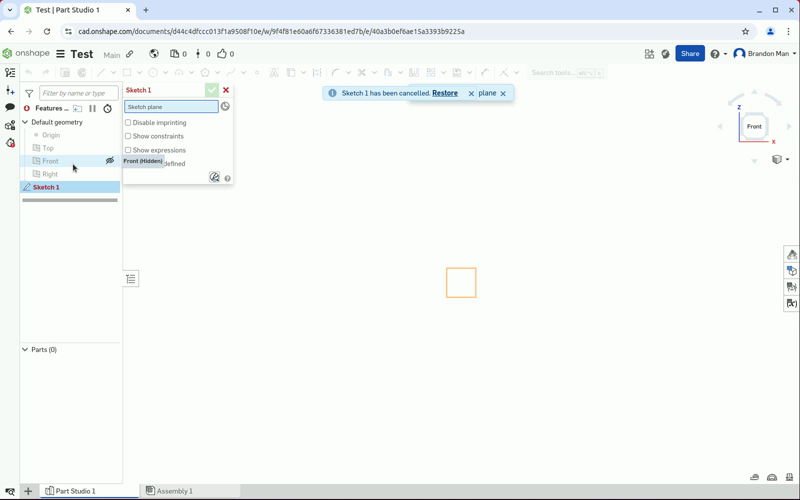
click(73, 163)
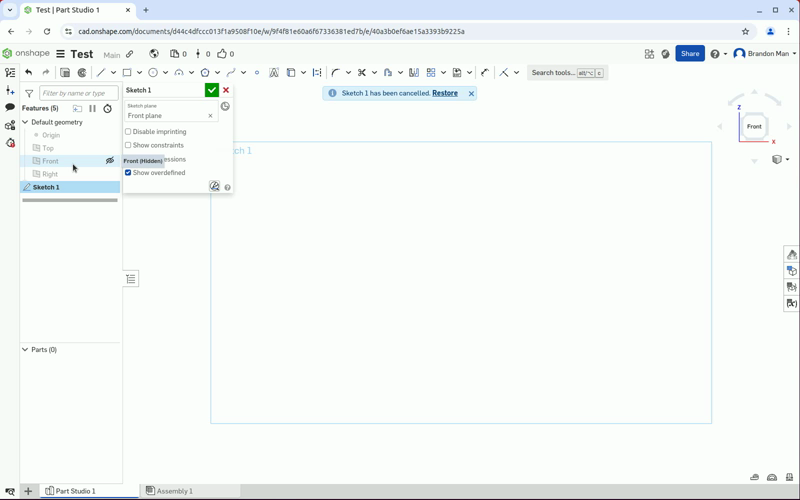
mouse_move(73, 352)
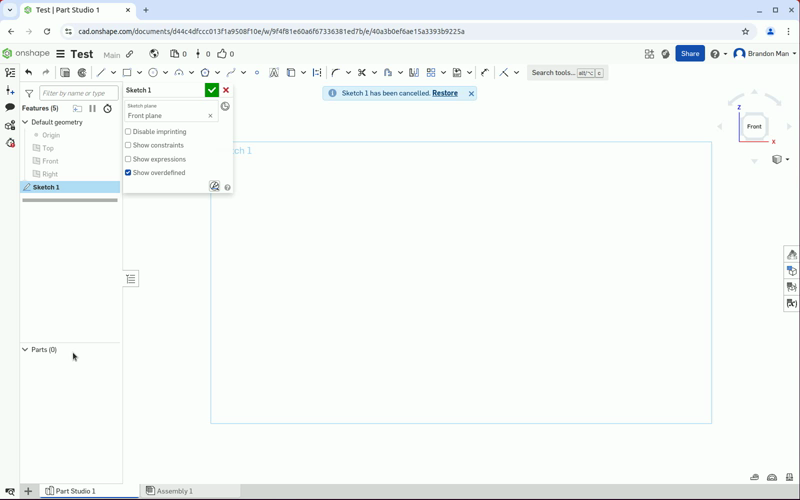
key(y)
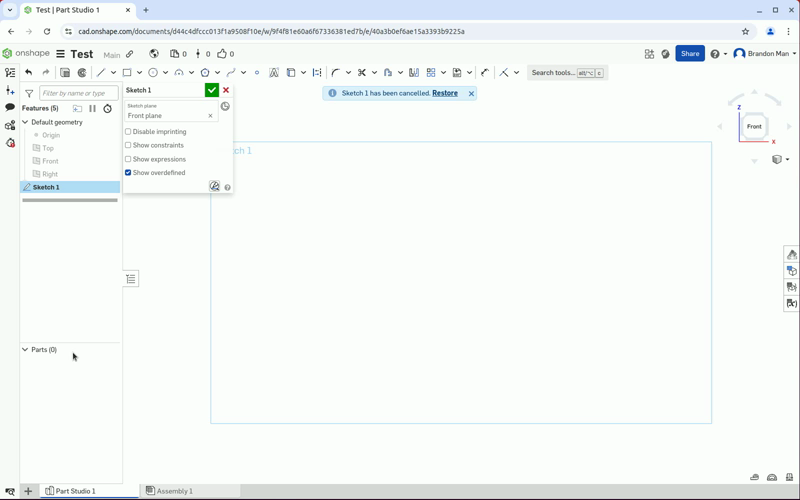
key(a)
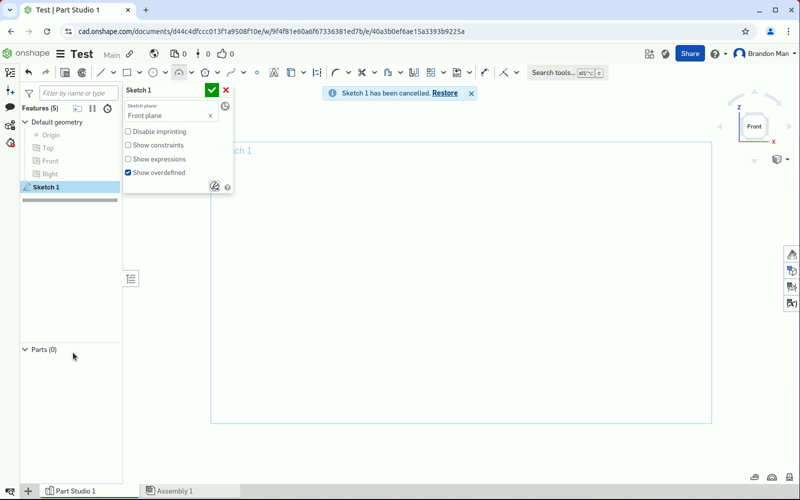
key_down(shift)
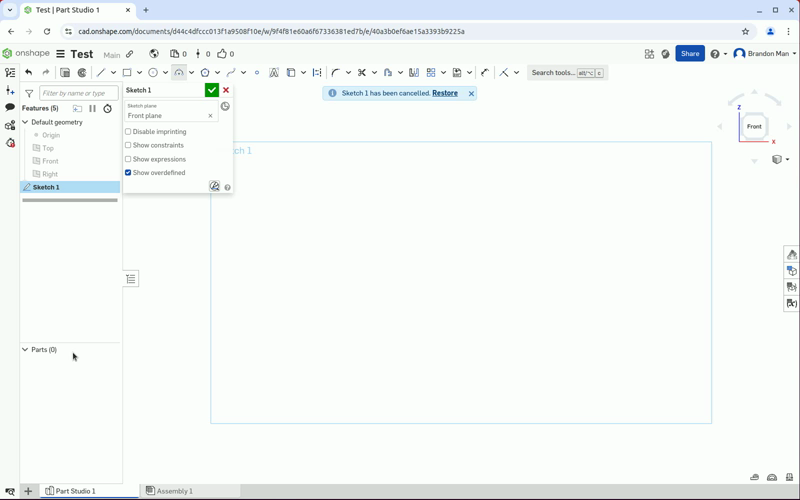
mouse_move(452, 282)
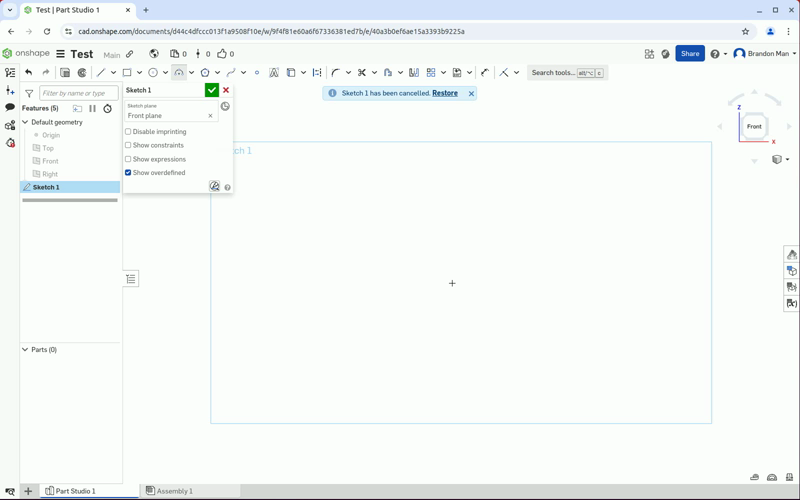
click(452, 282)
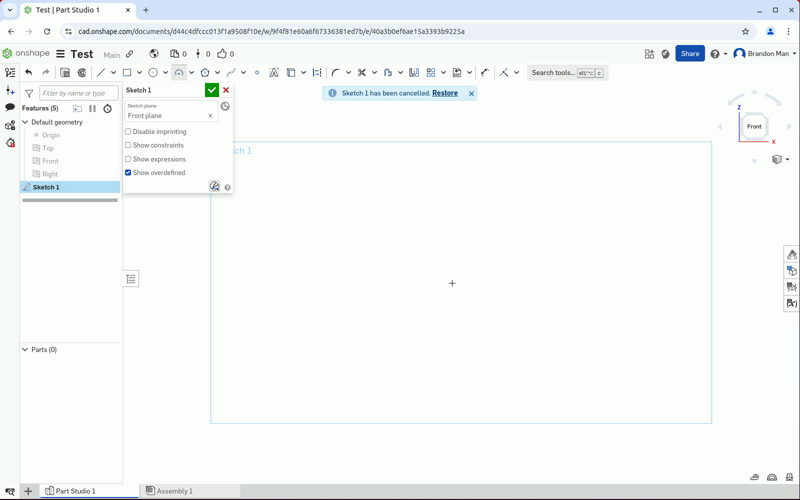
key_up(shift)
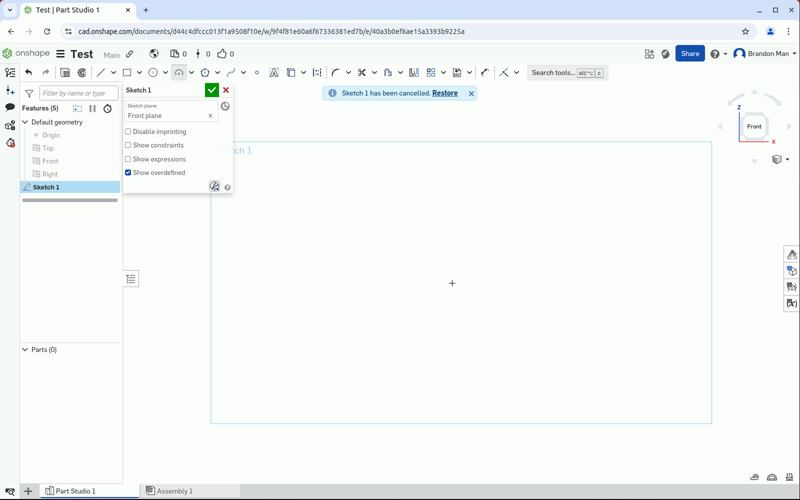
key_down(shift)
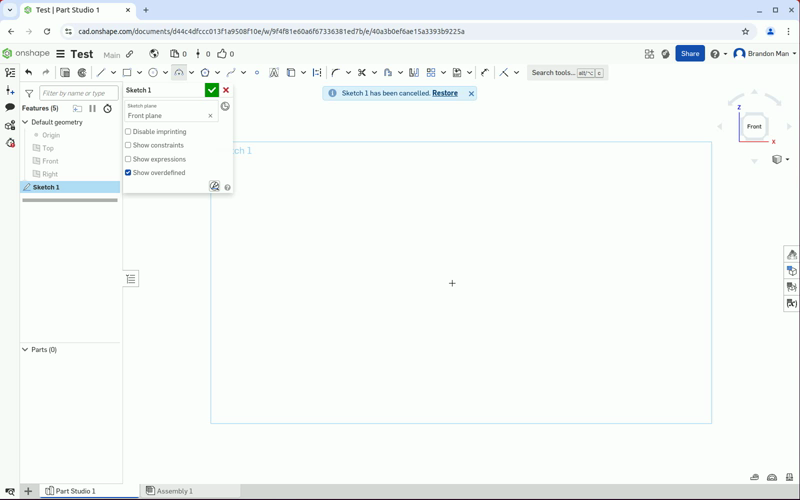
mouse_move(453, 298)
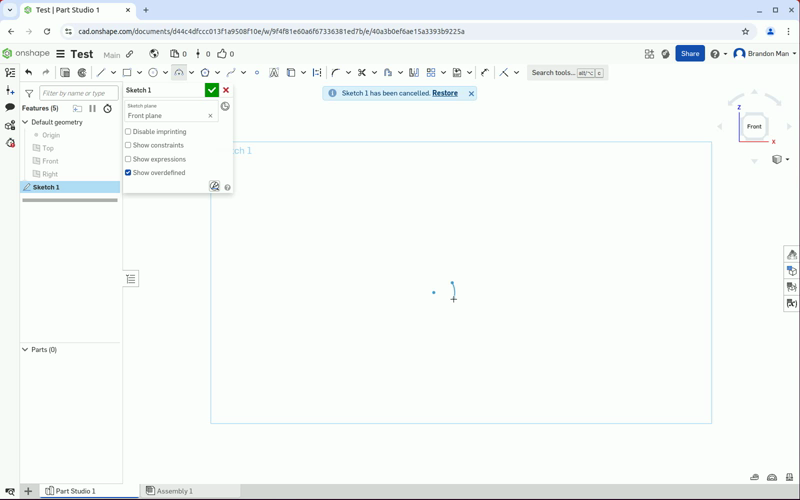
click(453, 298)
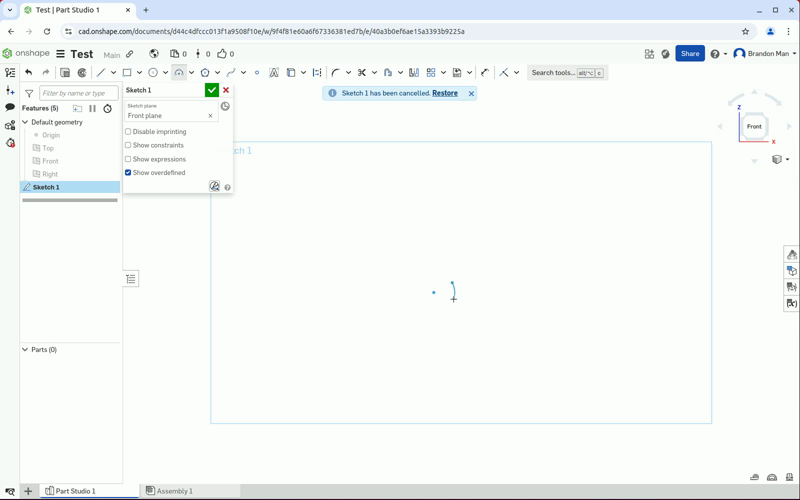
mouse_move(452, 290)
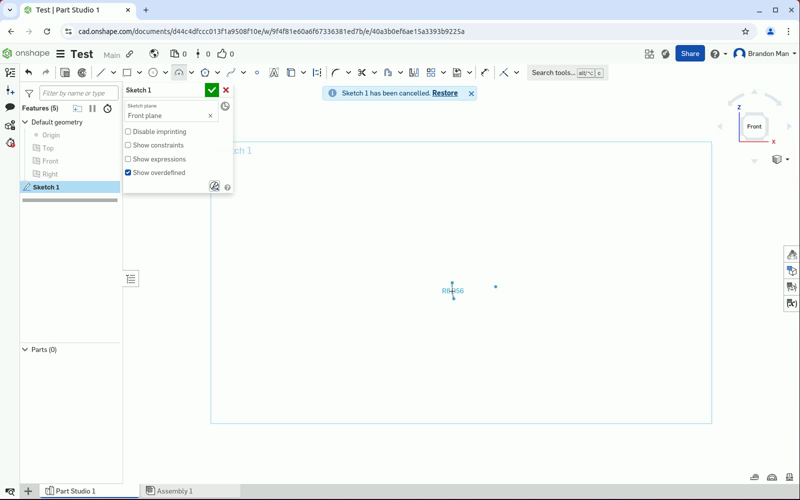
click(452, 290)
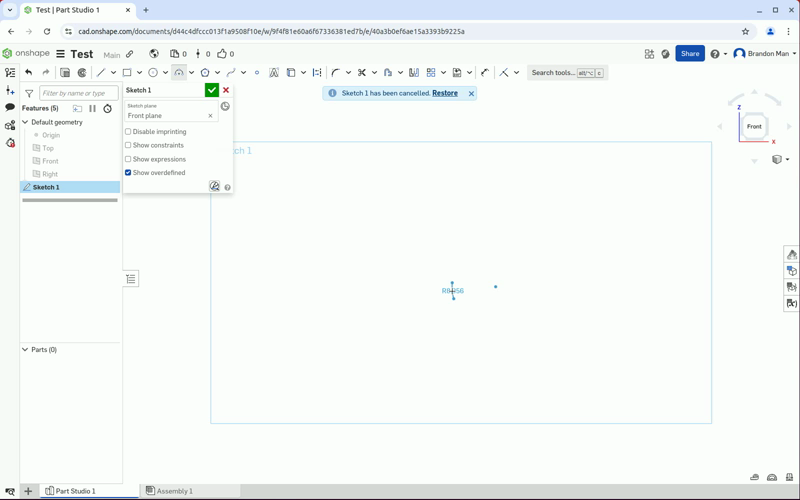
key_up(shift)
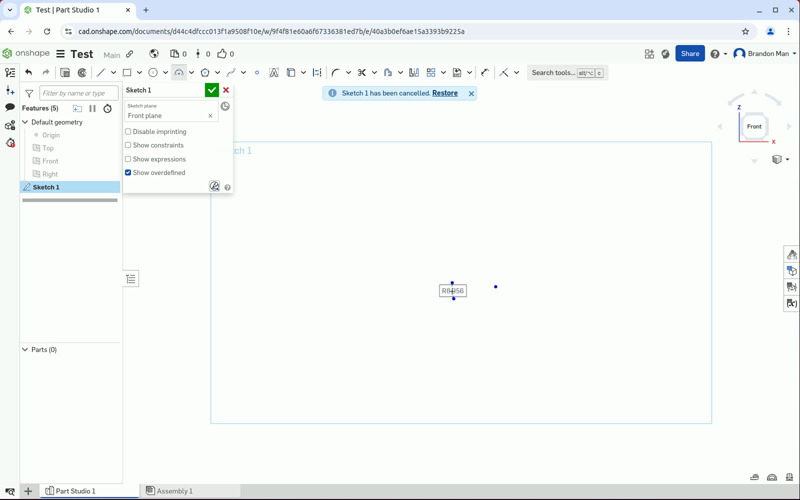
key(esc)
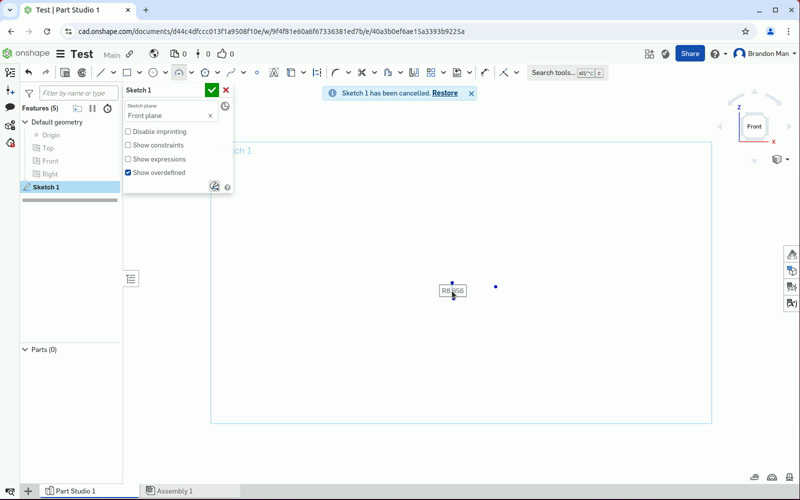
key(l)
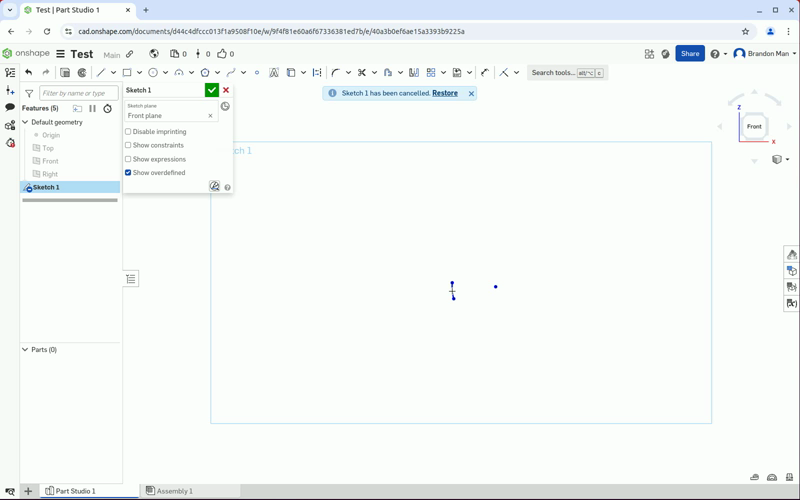
mouse_move(453, 298)
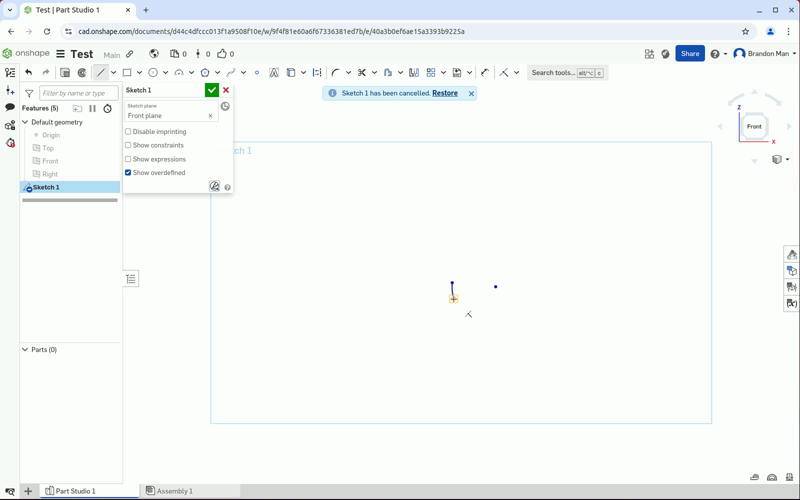
click(453, 298)
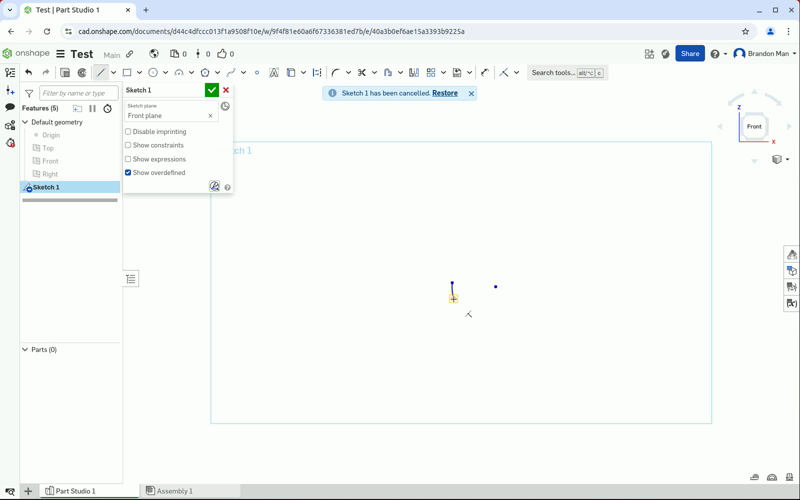
key_down(shift)
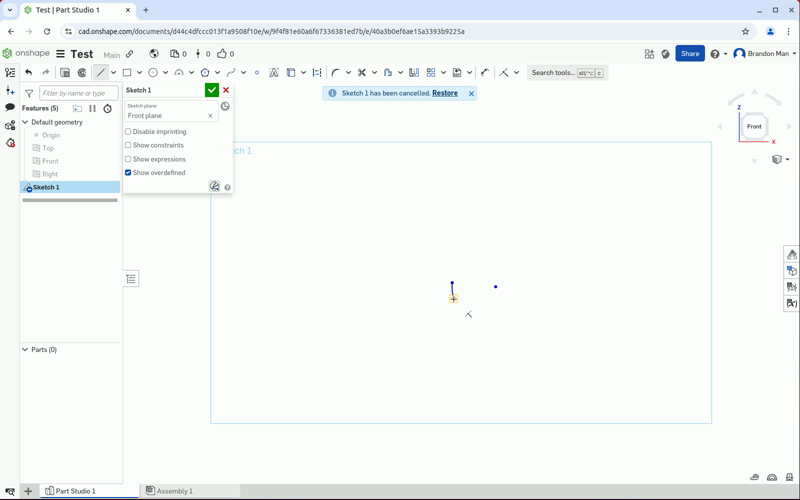
mouse_move(483, 298)
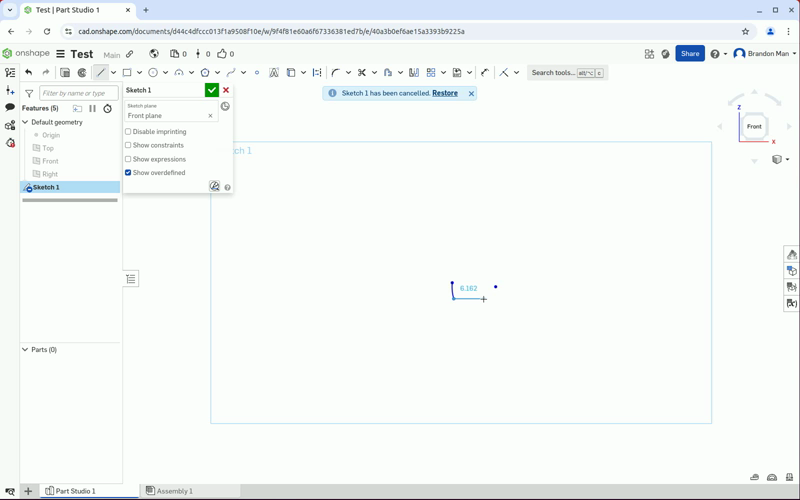
mouse_move(468, 298)
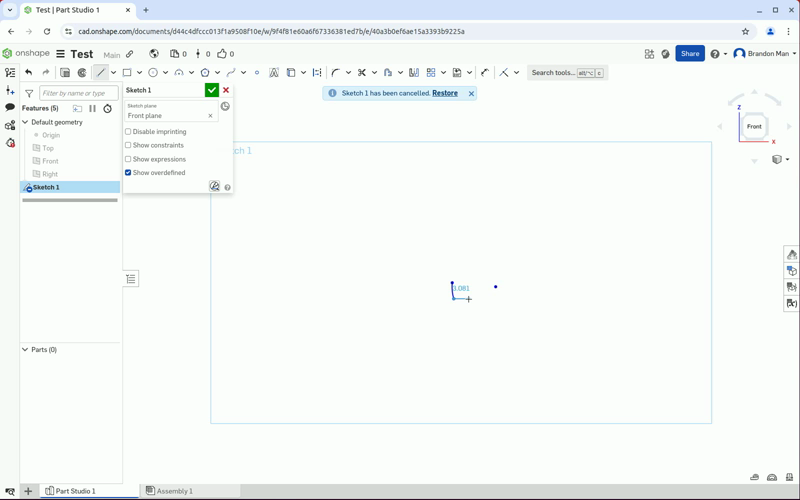
click(468, 298)
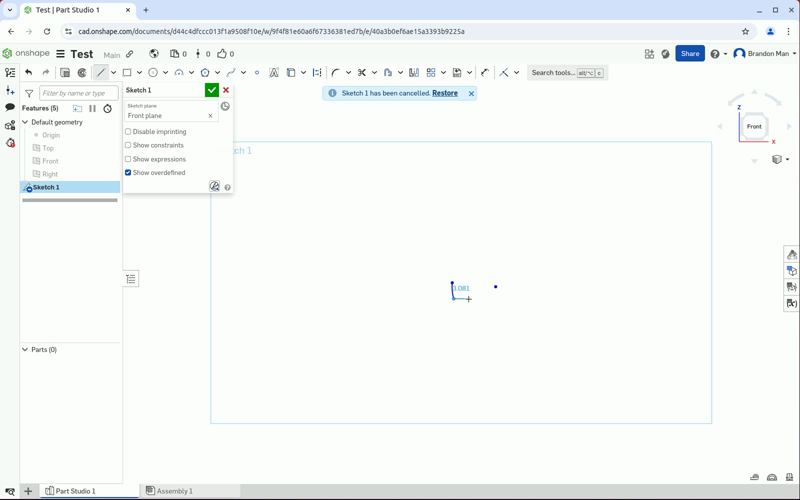
key_up(shift)
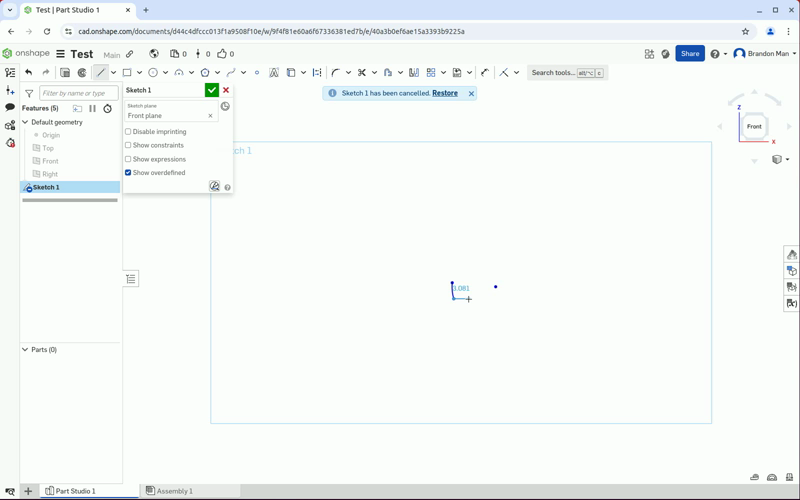
key_down(shift)
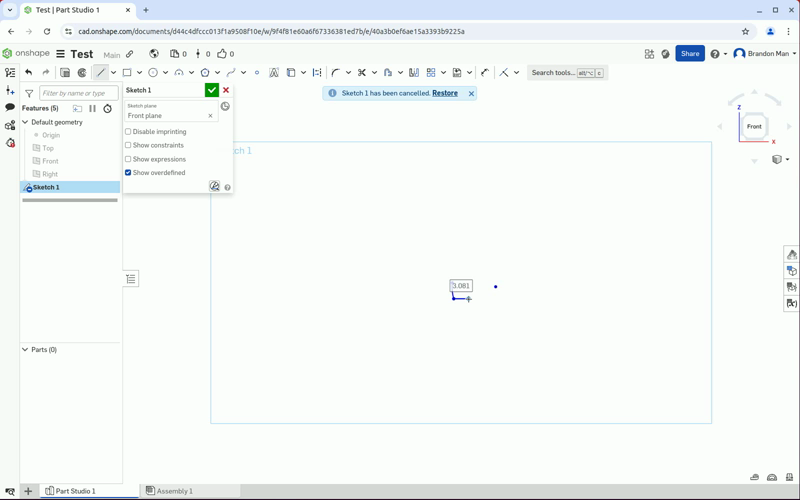
mouse_move(498, 298)
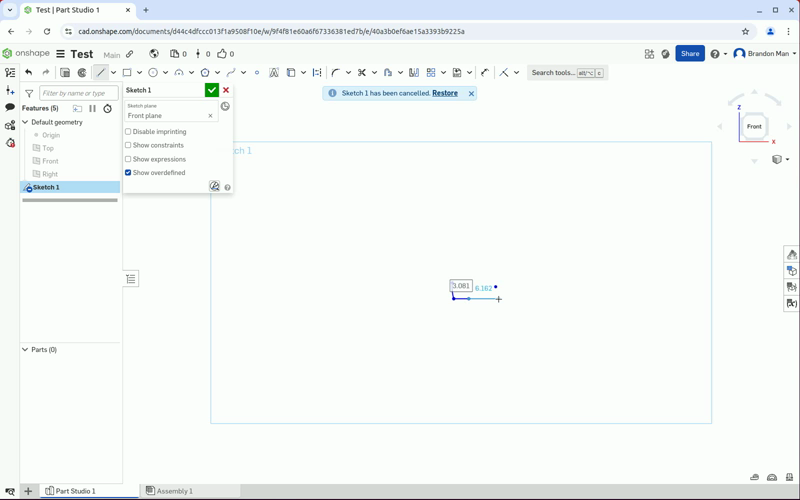
mouse_move(468, 282)
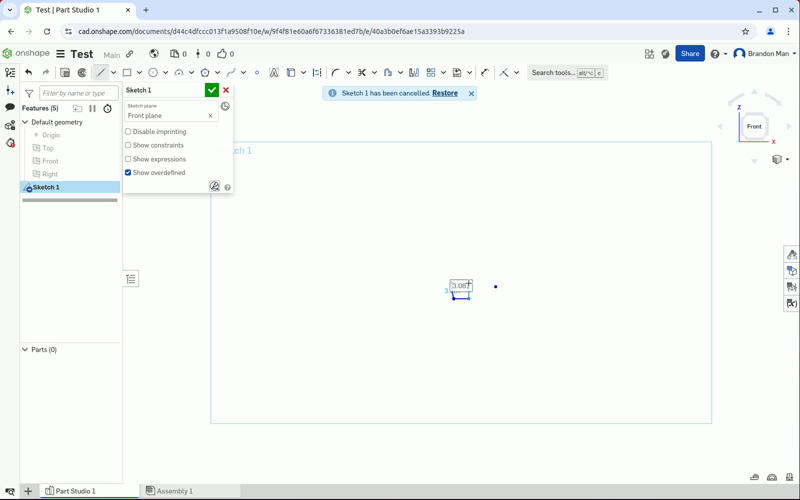
click(468, 282)
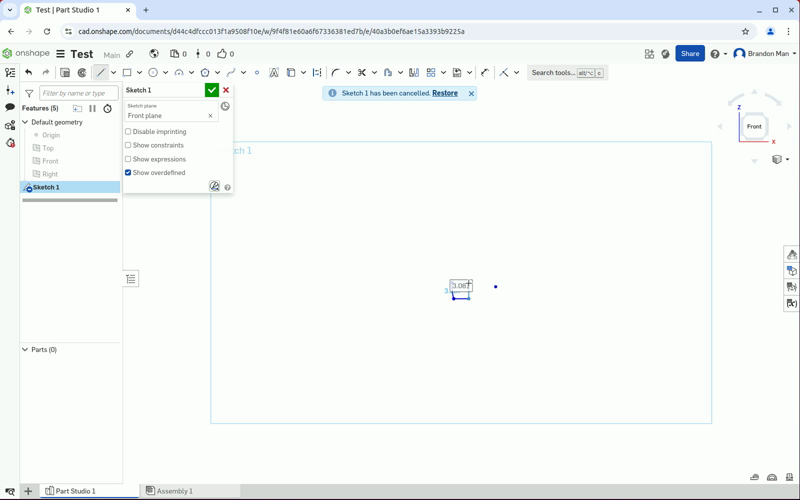
key_up(shift)
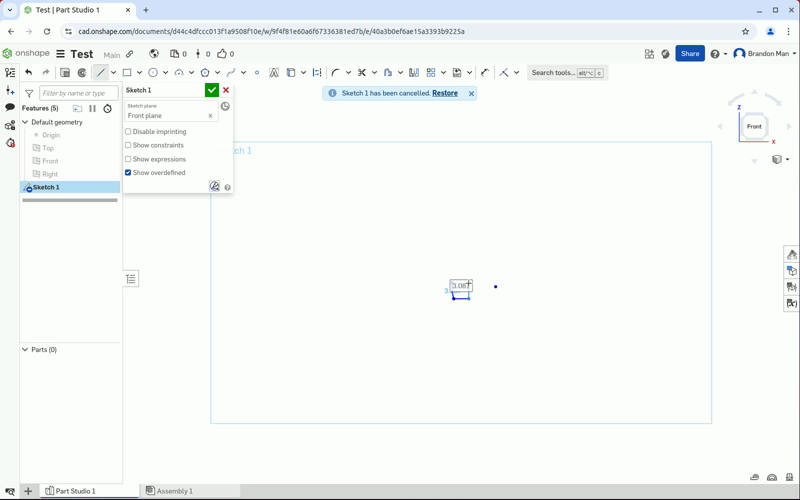
mouse_move(498, 282)
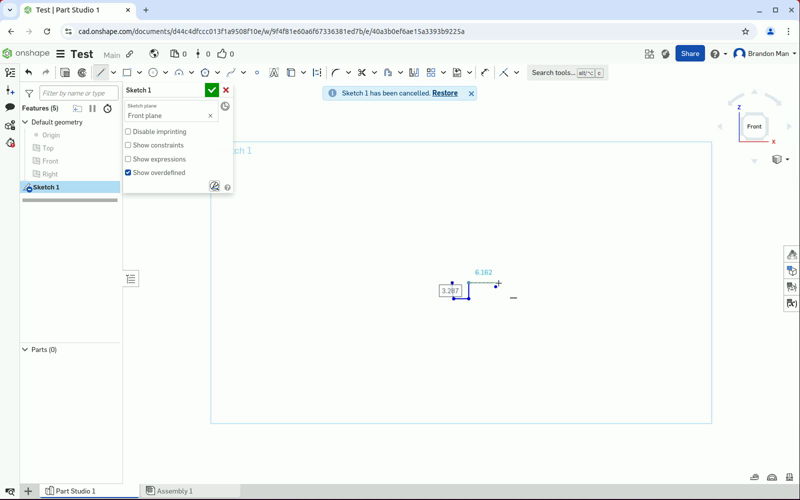
key_down(shift)
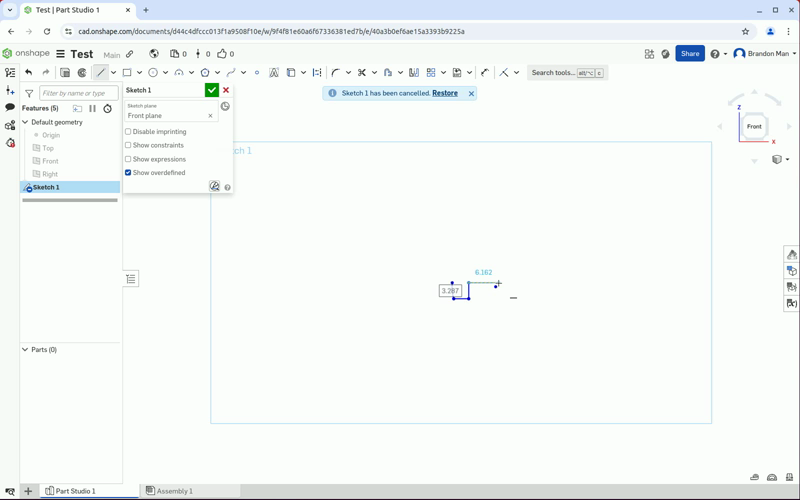
mouse_move(452, 282)
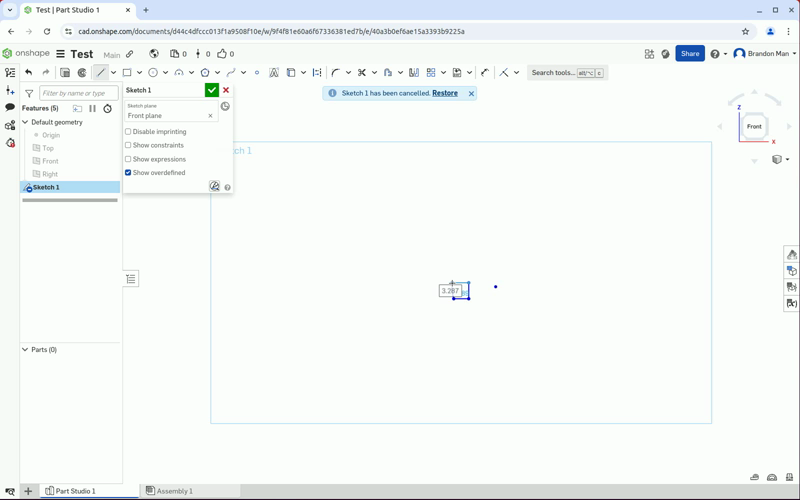
key_up(shift)
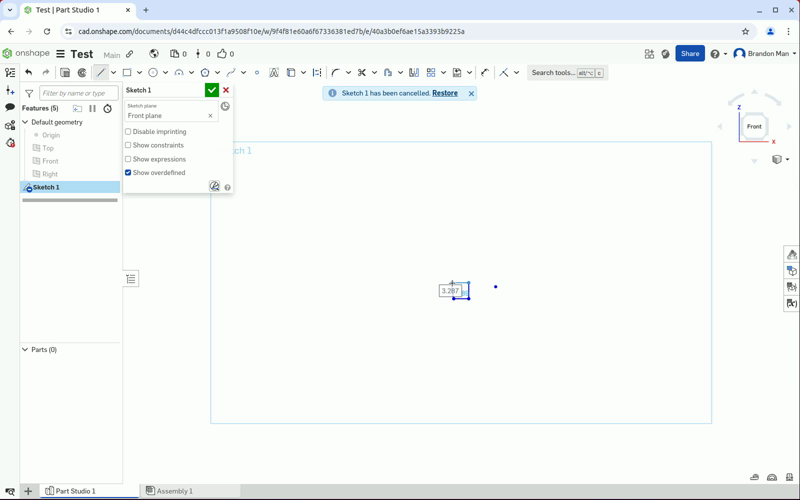
click(452, 282)
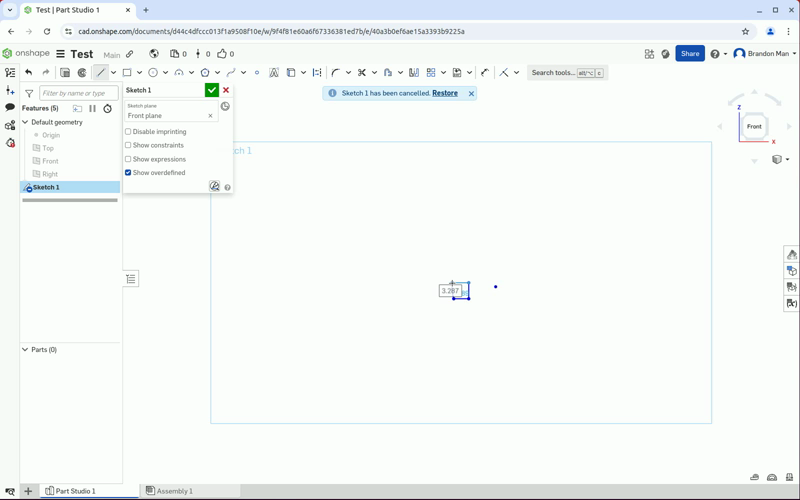
key(esc)
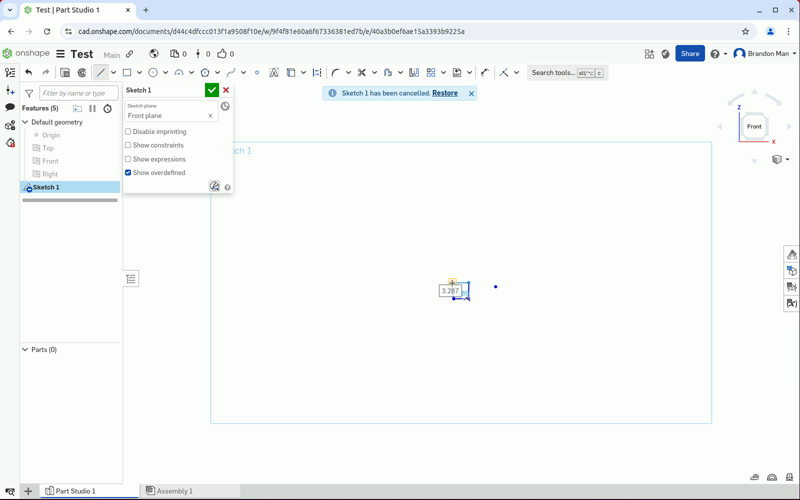
mouse_move(468, 295)
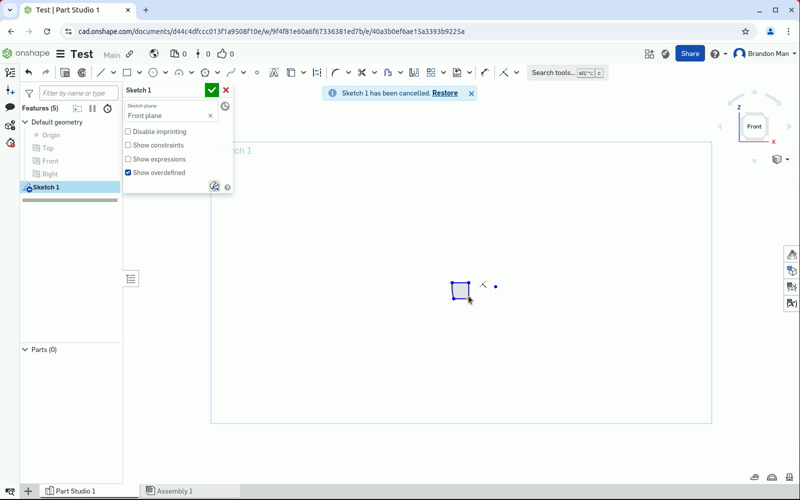
scroll(6)
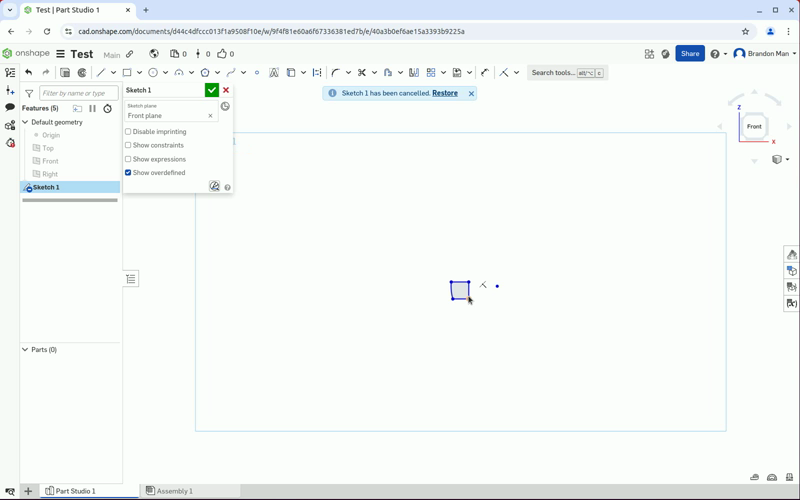
scroll(6)
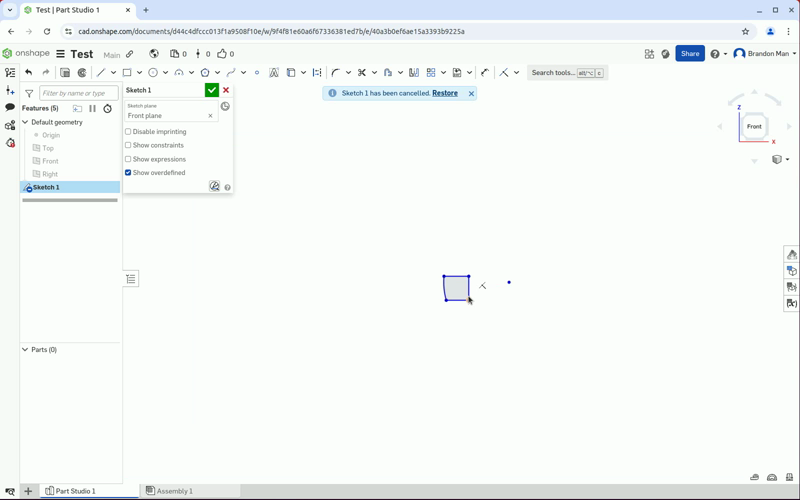
scroll(6)
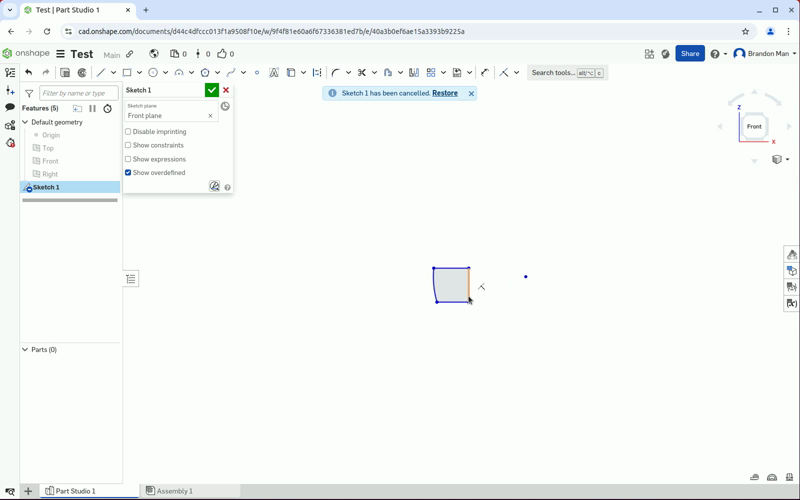
scroll(6)
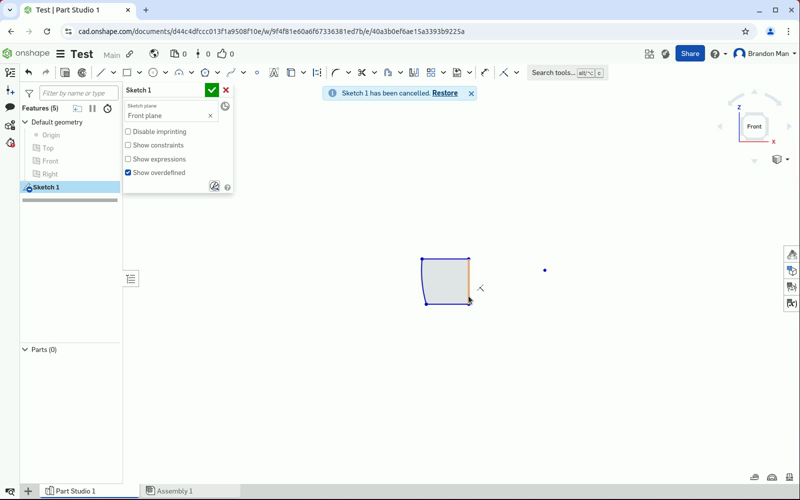
scroll(6)
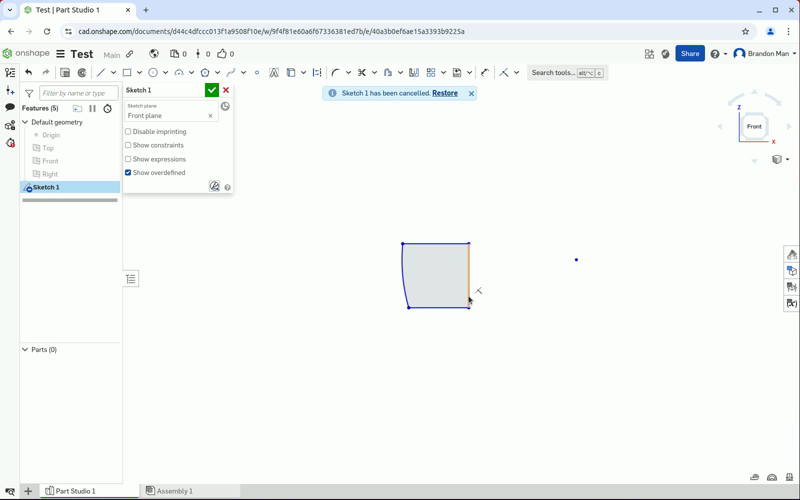
scroll(6)
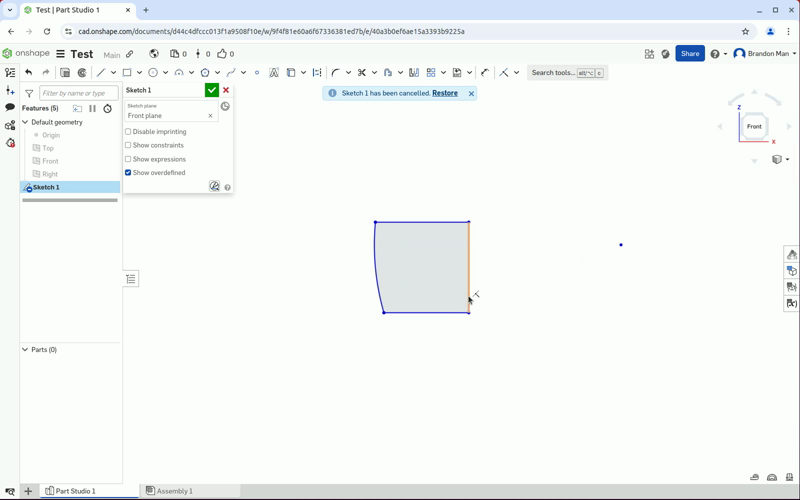
scroll(6)
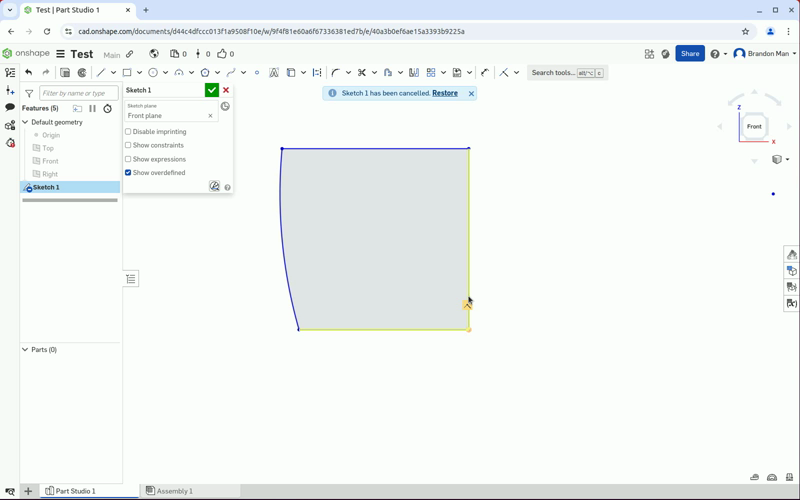
click(468, 295)
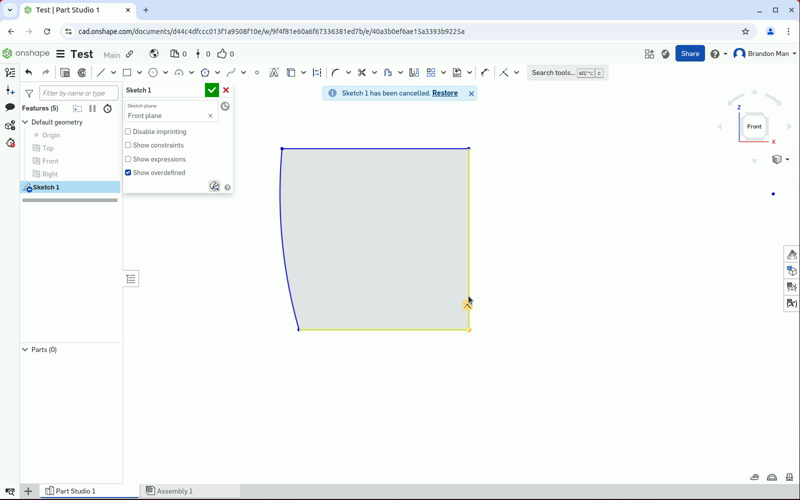
scroll(-6)
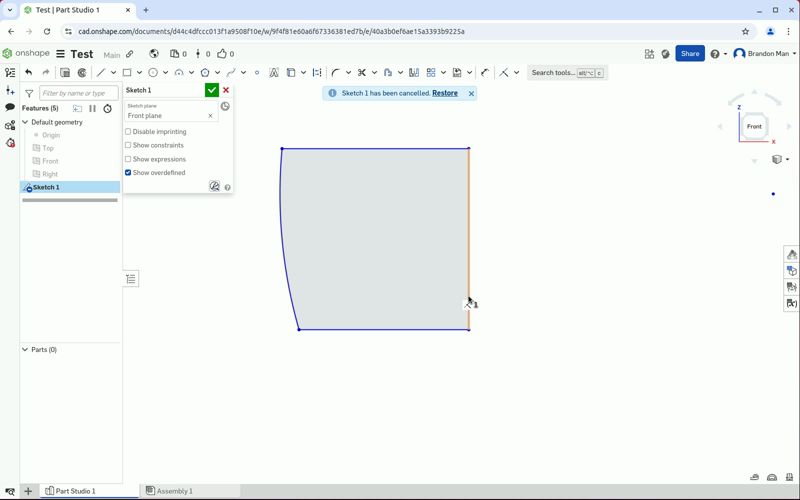
scroll(-6)
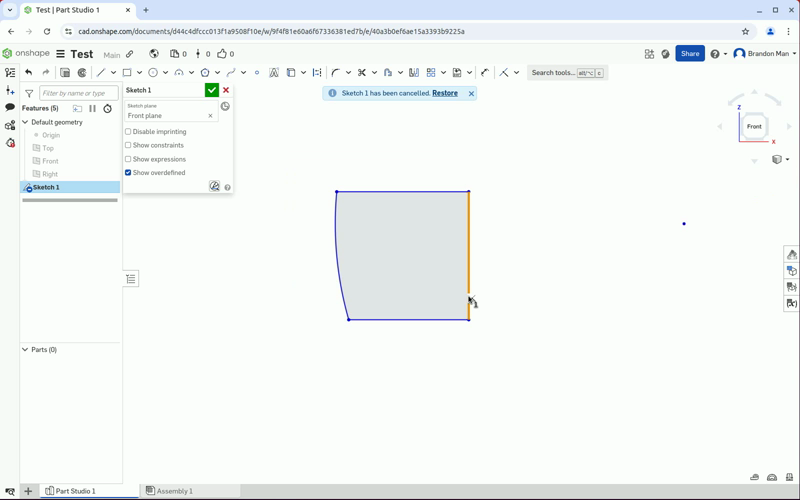
scroll(-6)
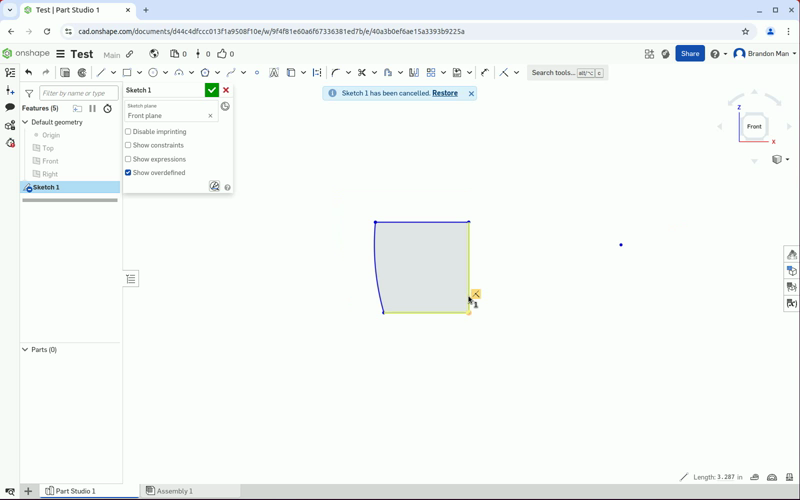
scroll(-6)
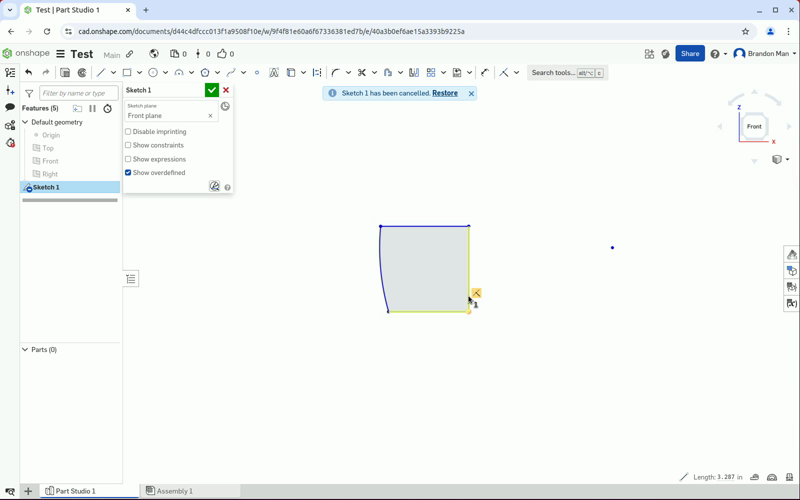
scroll(-6)
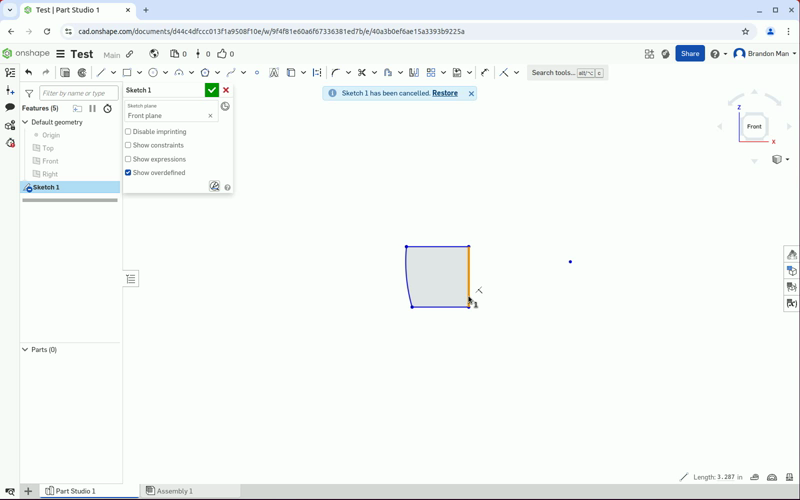
scroll(-6)
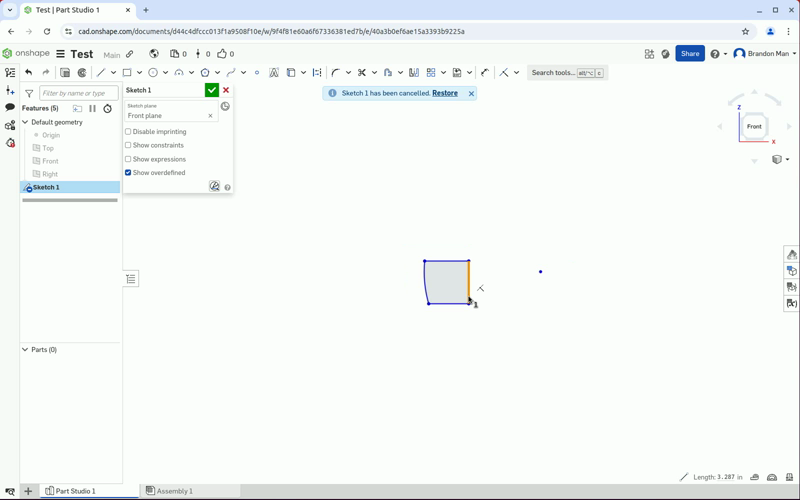
scroll(-6)
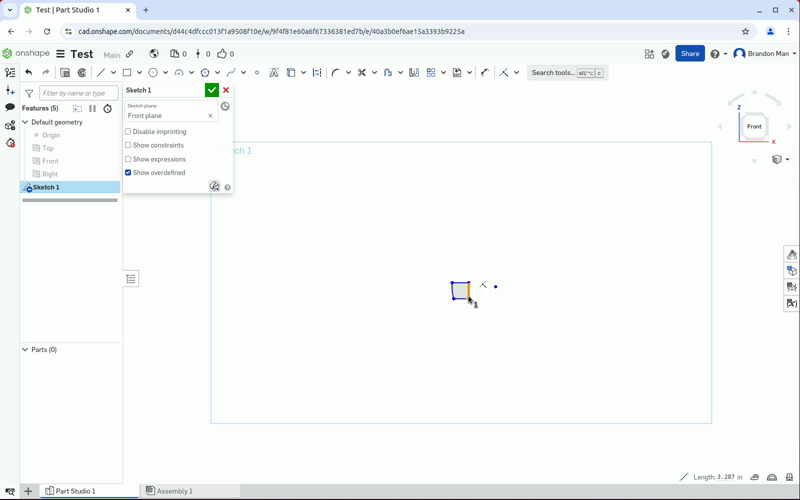
mouse_move(73, 352)
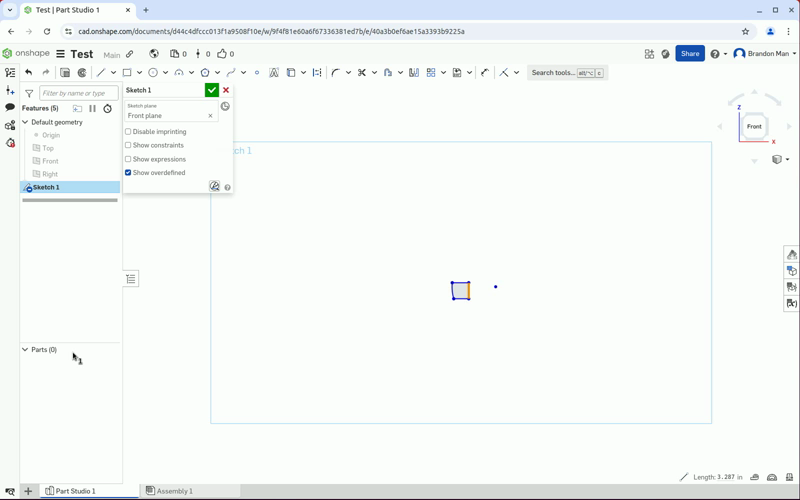
key(shift+y)
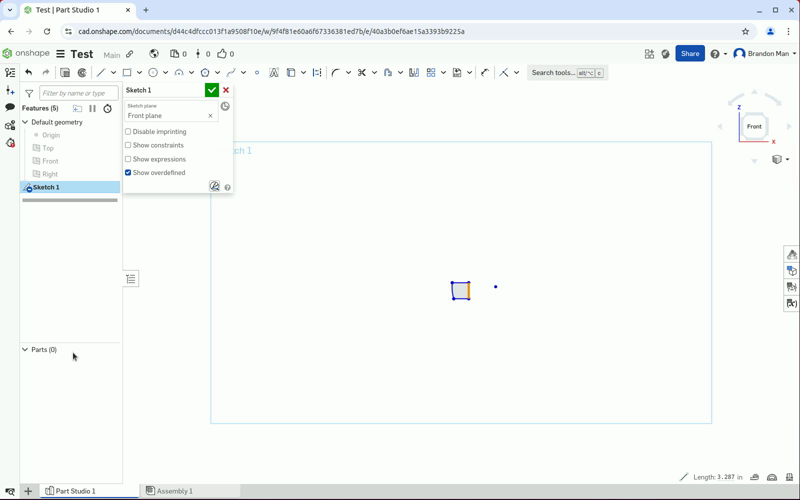
key(shift+e)
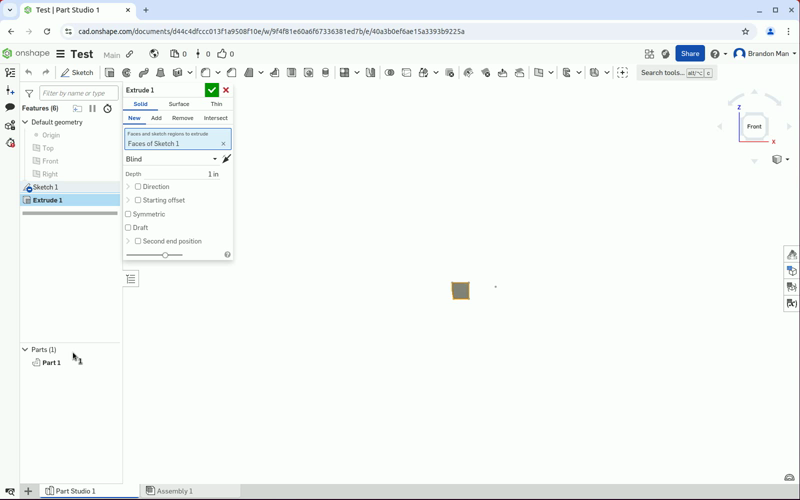
mouse_move(143, 106)
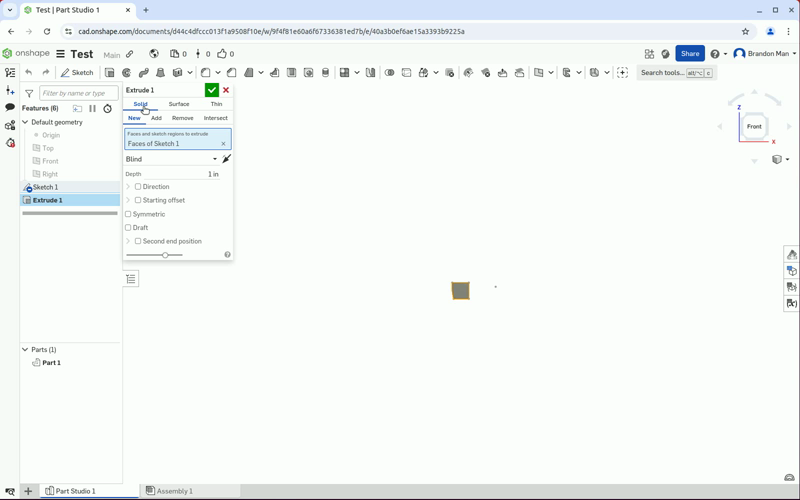
click(143, 106)
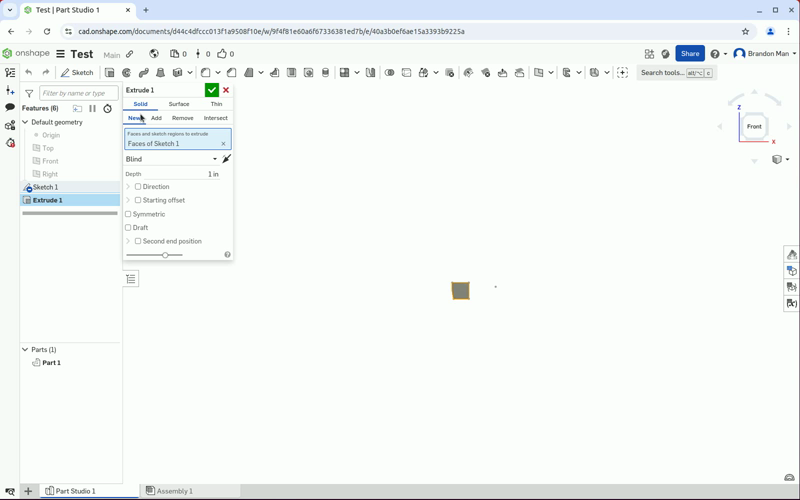
mouse_move(137, 120)
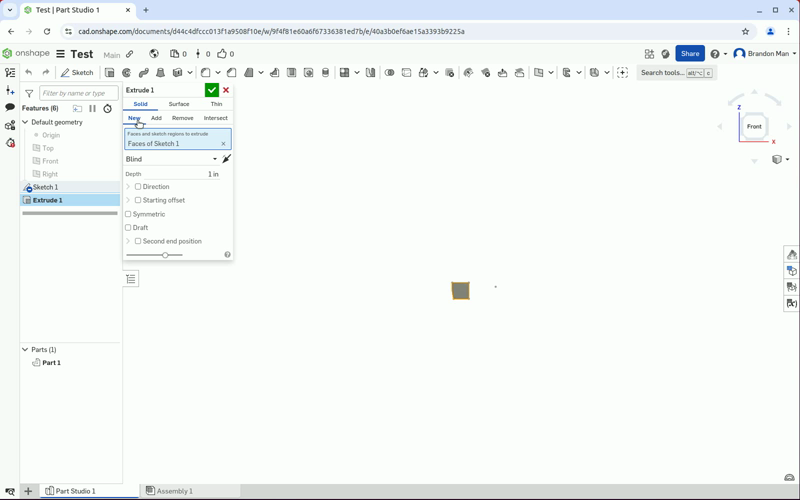
click(137, 120)
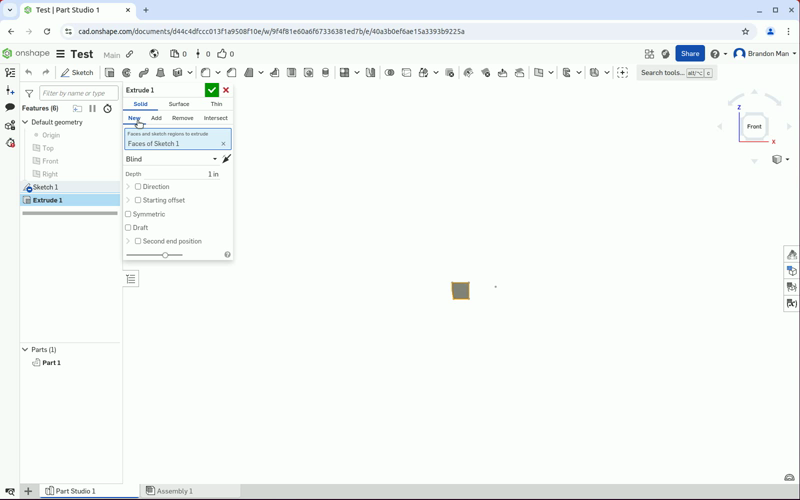
key(tab, 4)
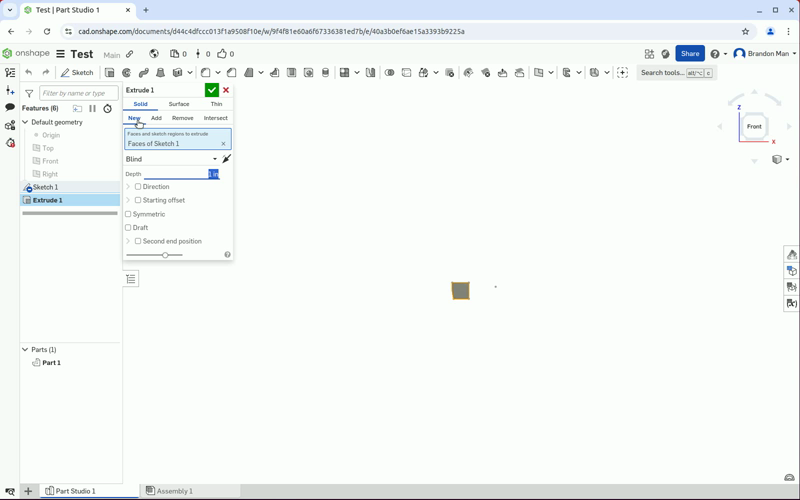
text(0.722)
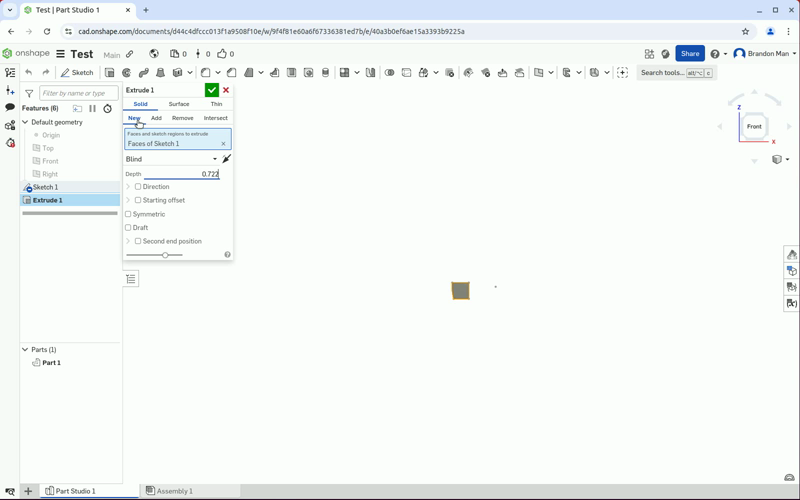
key(enter)
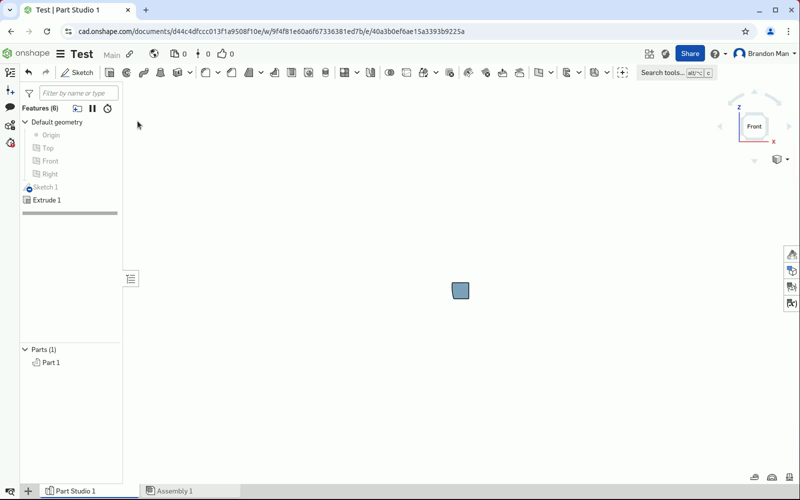
key(shift+h)
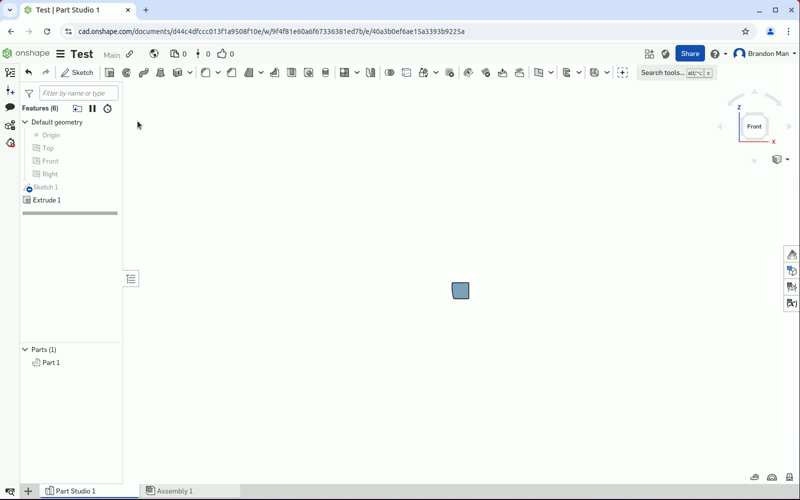
key(shift+h)
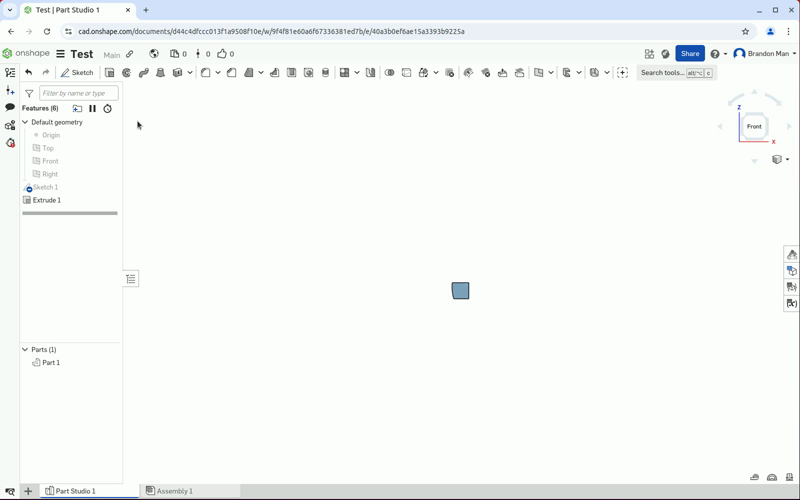
mouse_move(73, 189)
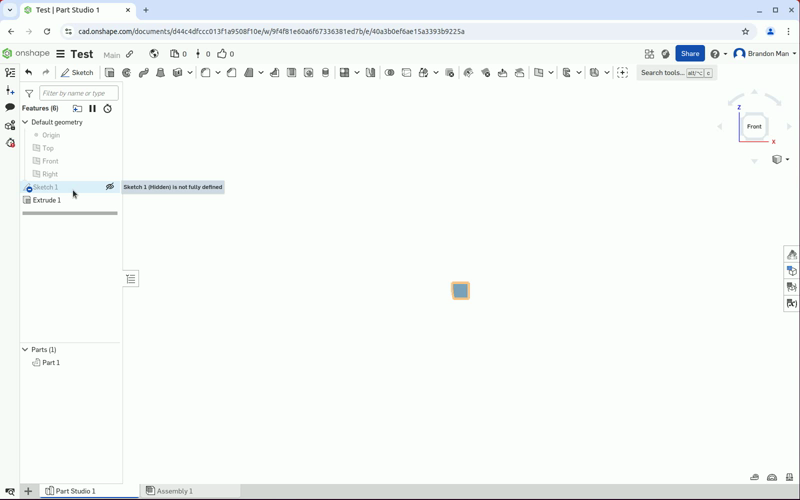
click(73, 189)
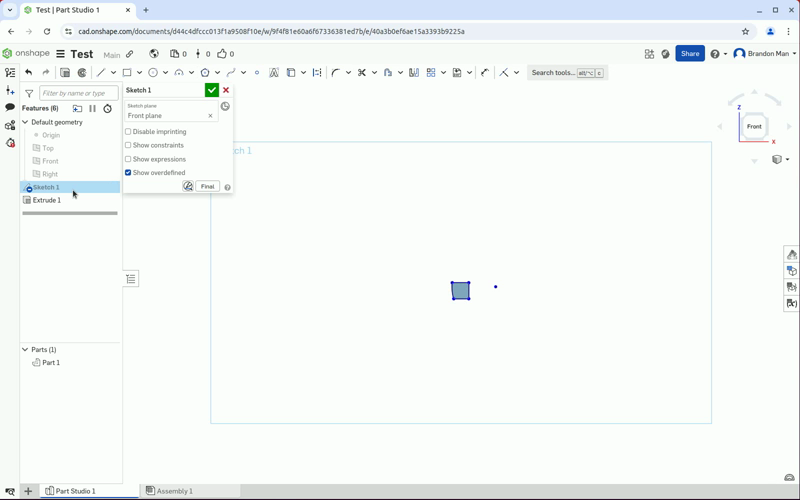
mouse_move(229, 92)
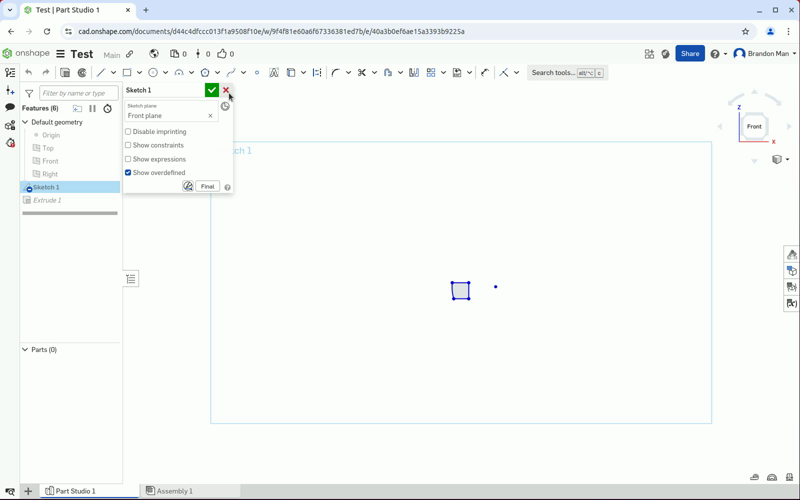
click(229, 92)
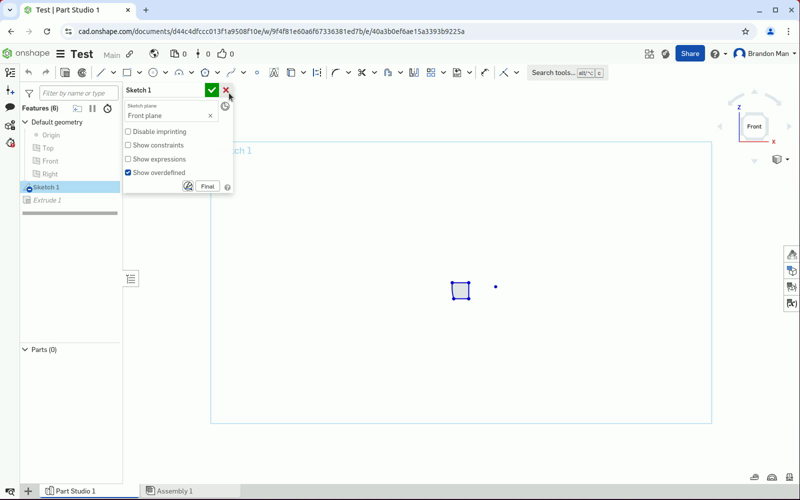
key(shift+s)
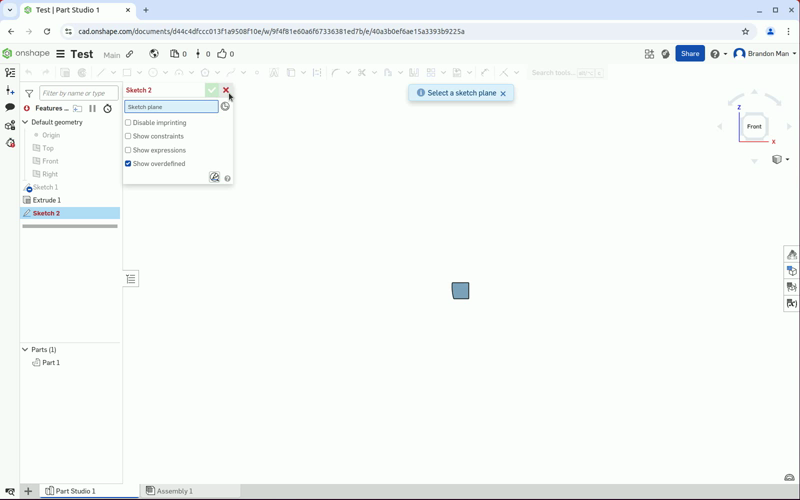
mouse_move(73, 163)
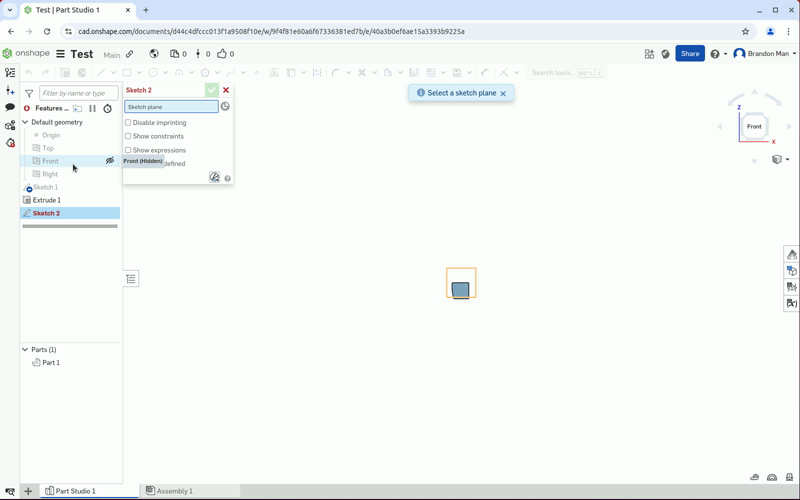
click(73, 163)
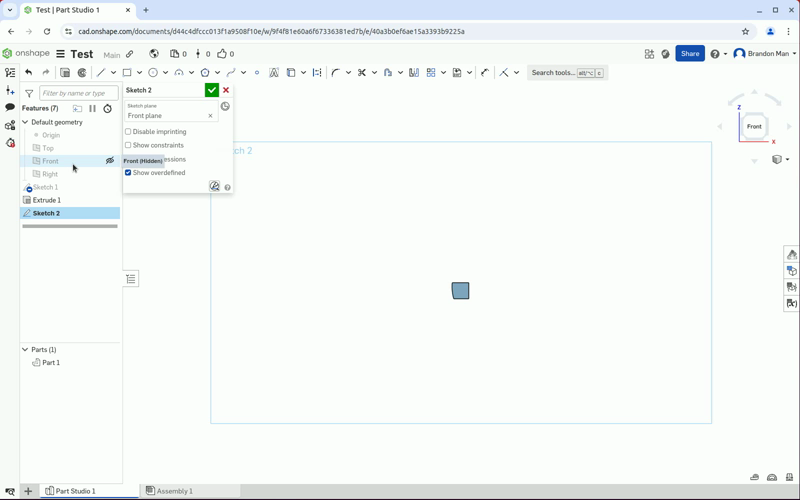
mouse_move(73, 352)
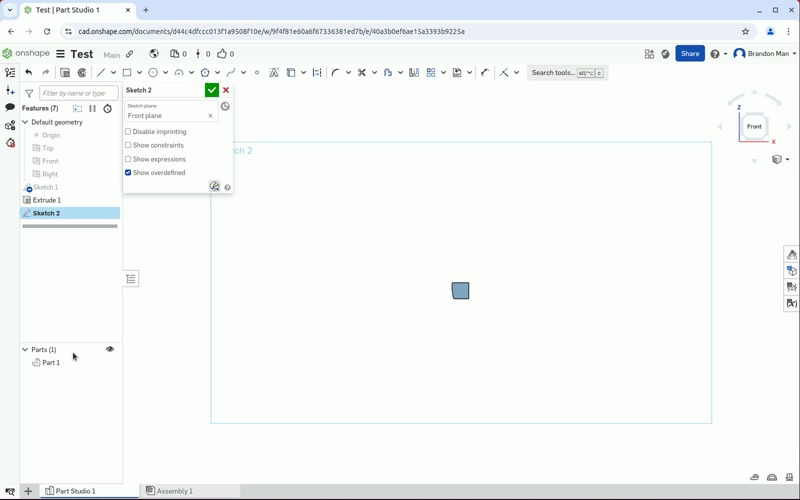
key(y)
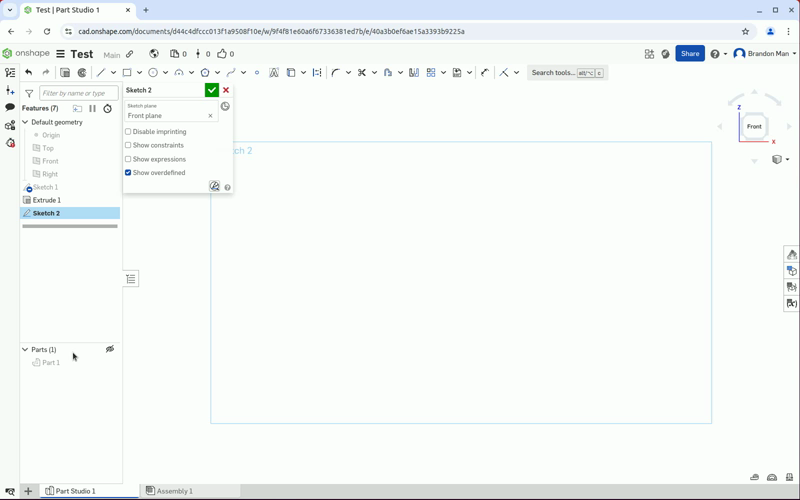
key(l)
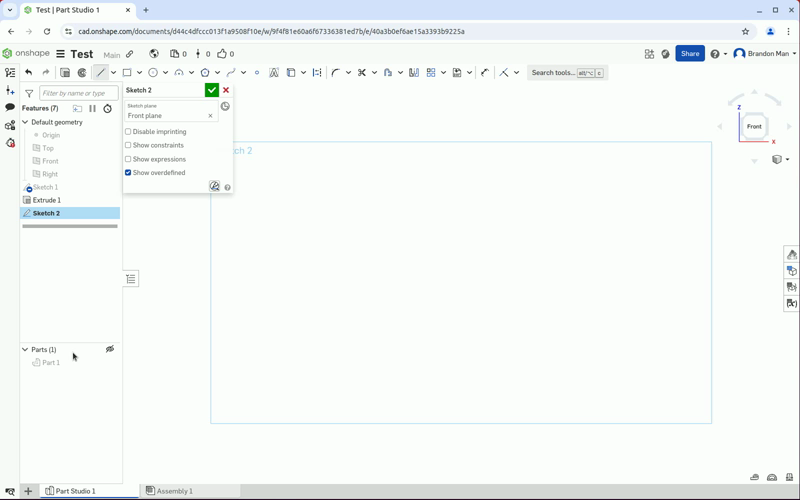
key_down(shift)
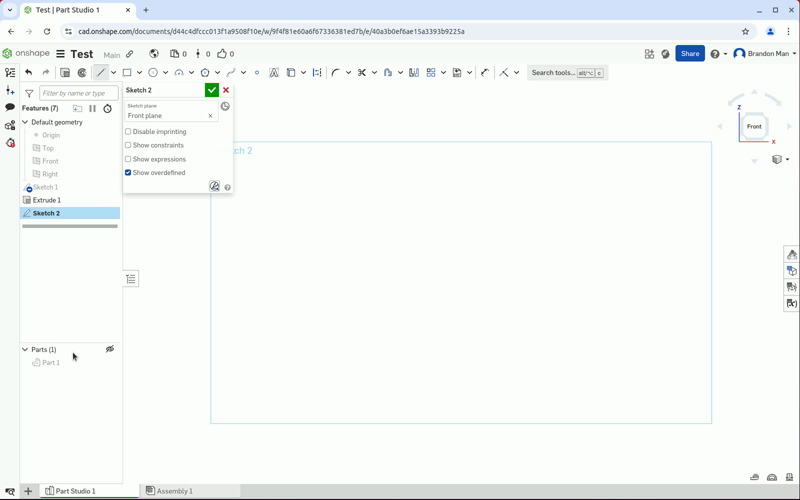
mouse_move(452, 282)
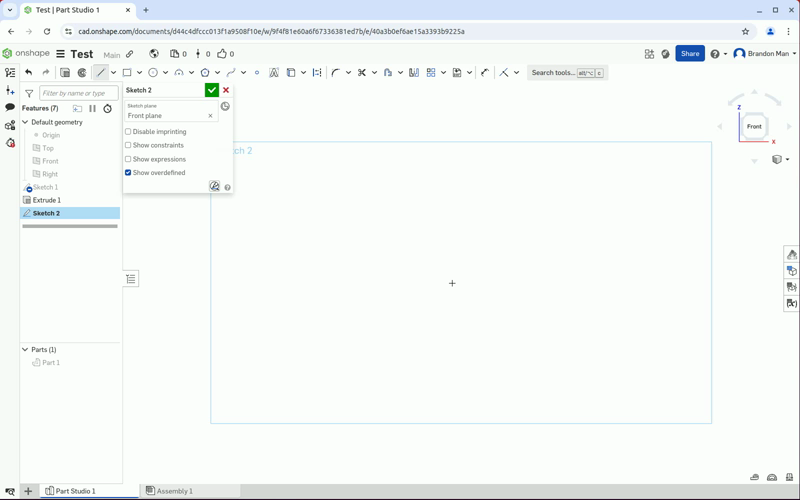
click(452, 282)
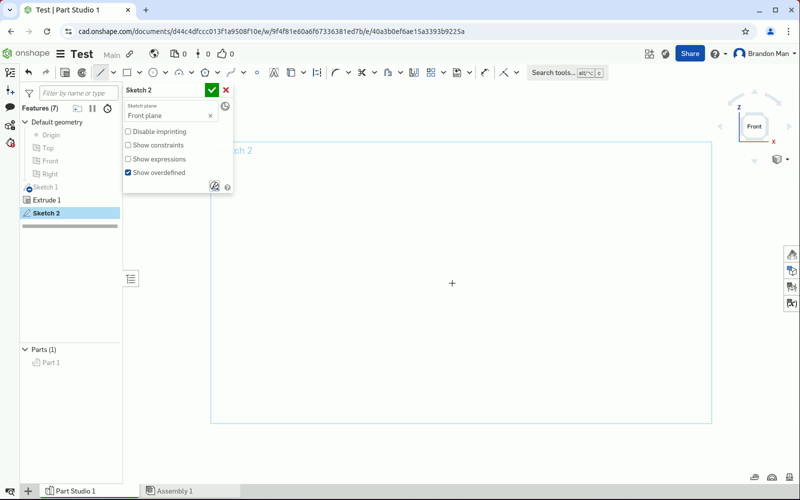
key_up(shift)
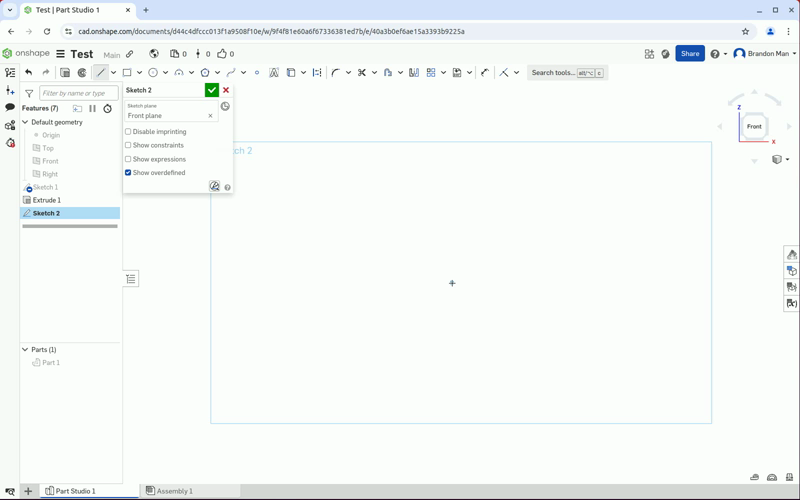
key_down(shift)
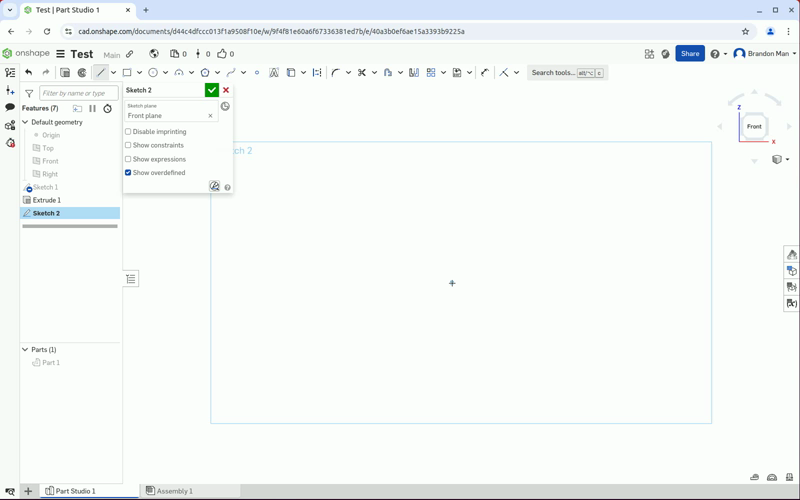
mouse_move(482, 282)
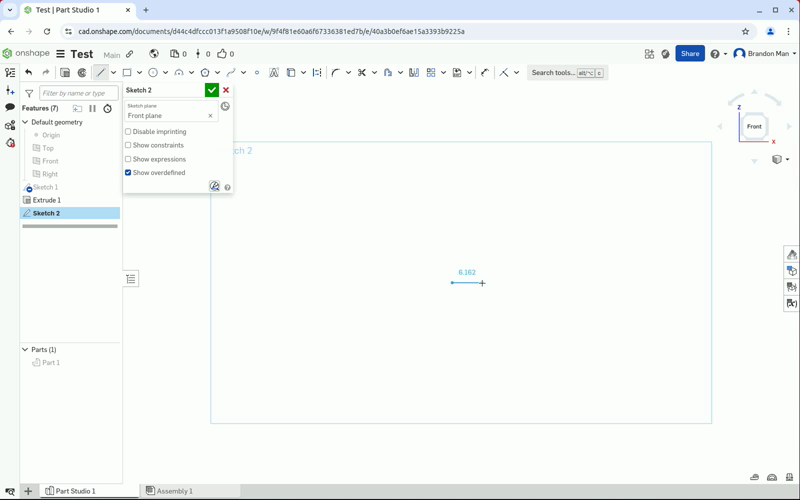
mouse_move(468, 282)
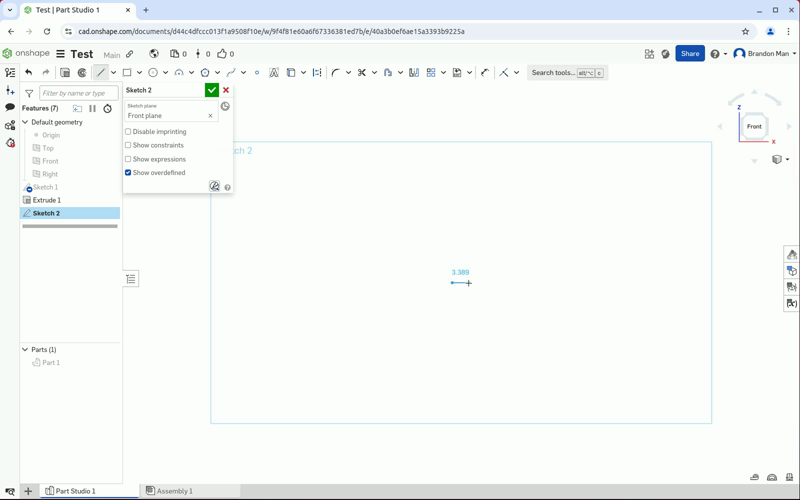
click(468, 282)
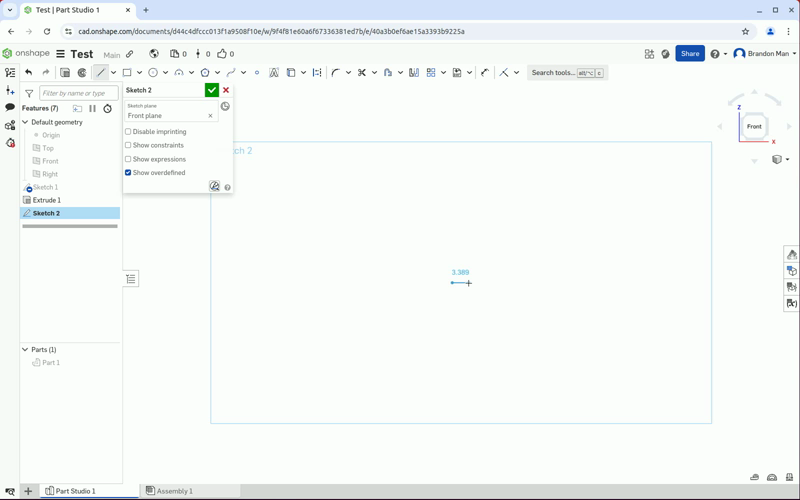
key_up(shift)
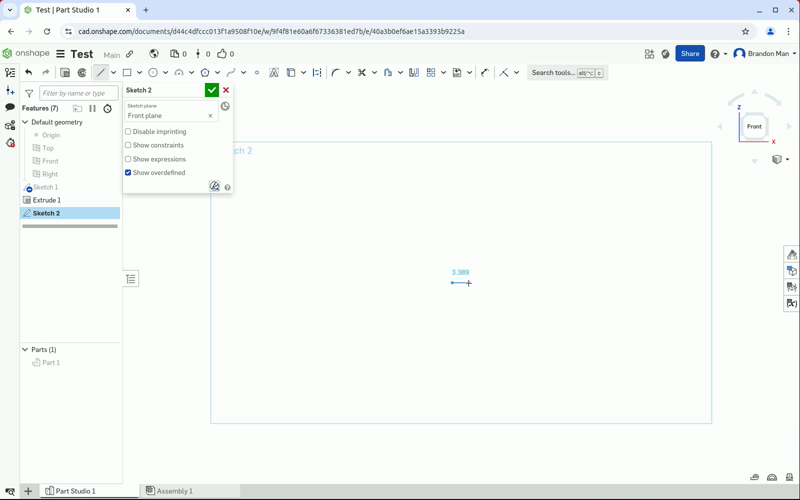
key_down(shift)
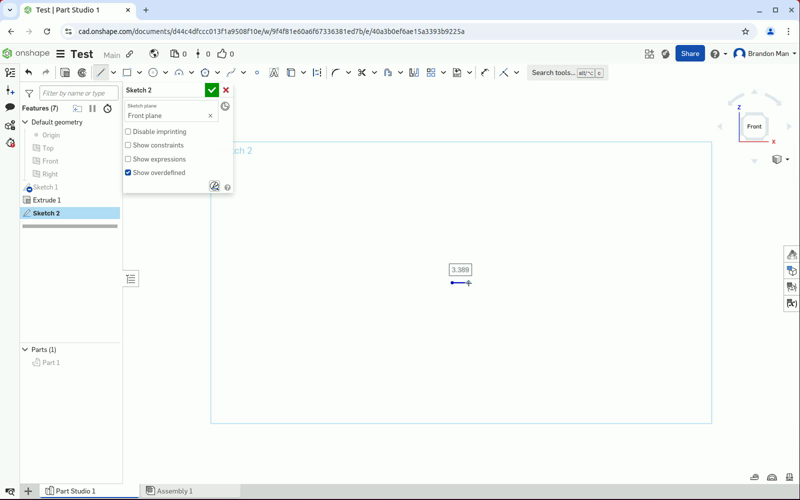
mouse_move(498, 282)
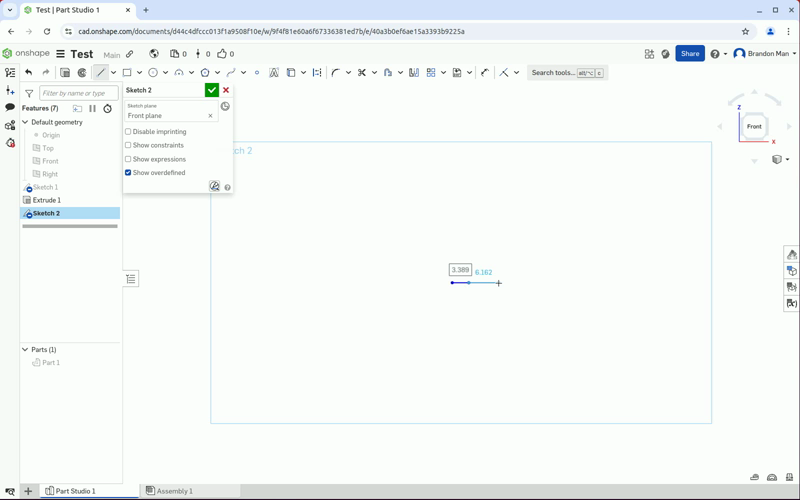
mouse_move(468, 267)
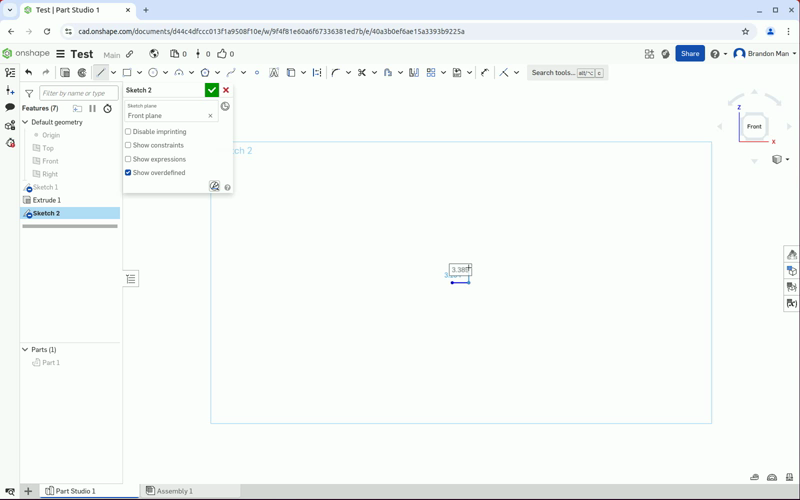
click(468, 267)
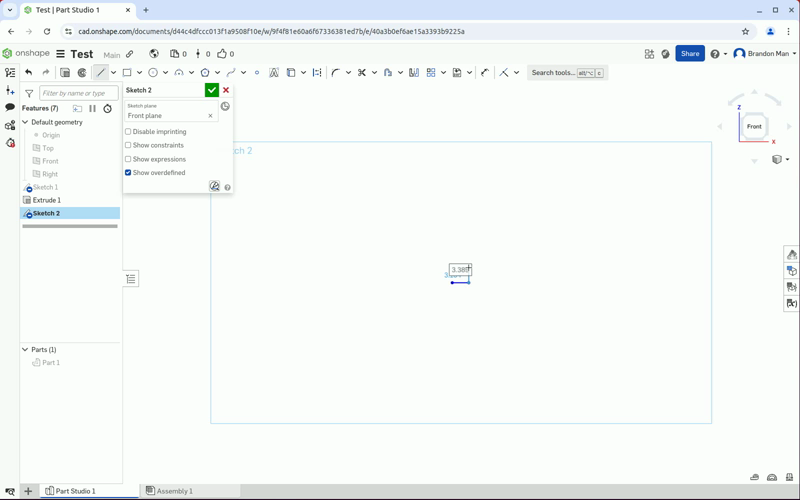
key_up(shift)
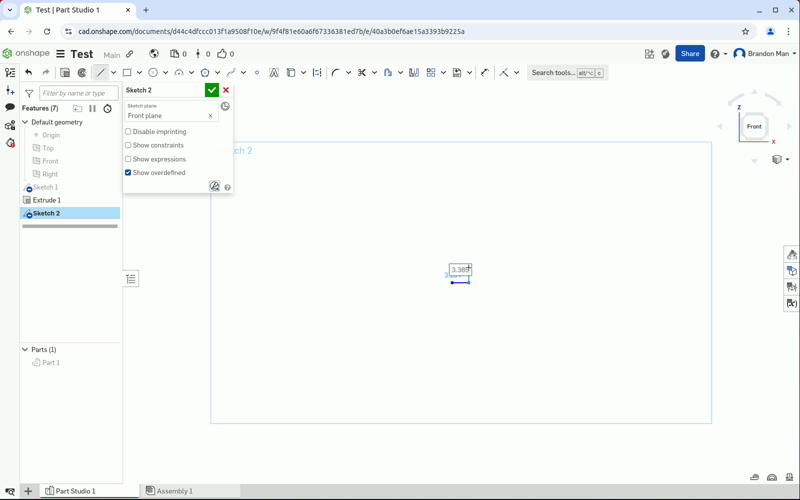
key_down(shift)
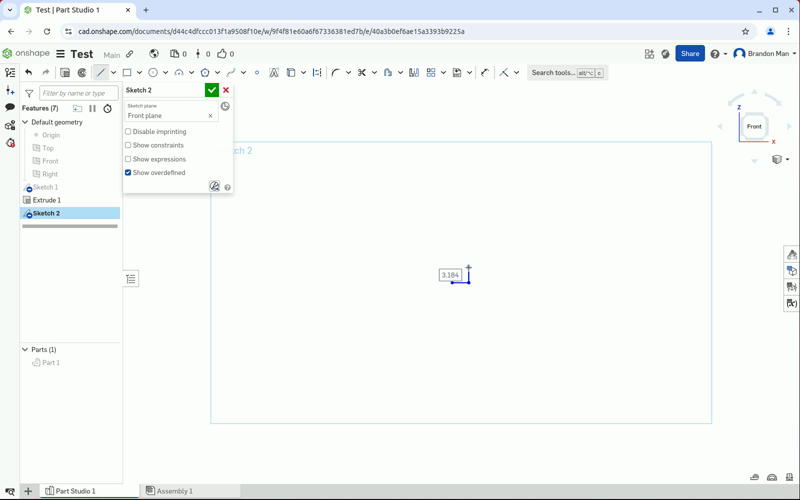
mouse_move(498, 267)
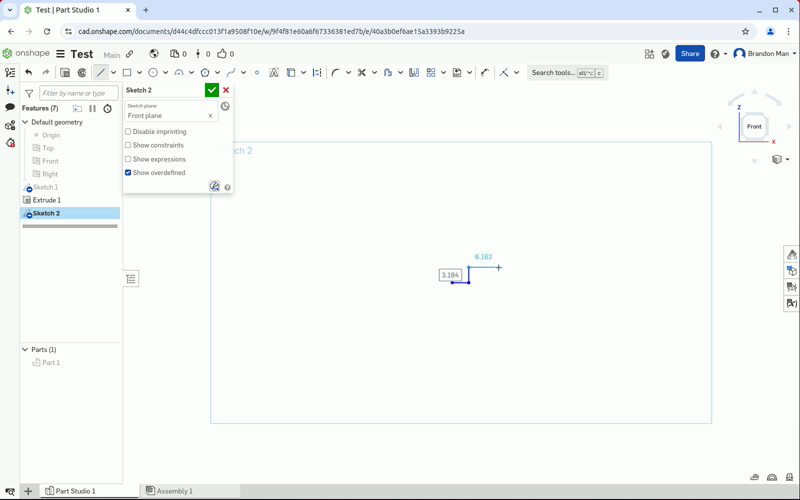
mouse_move(453, 267)
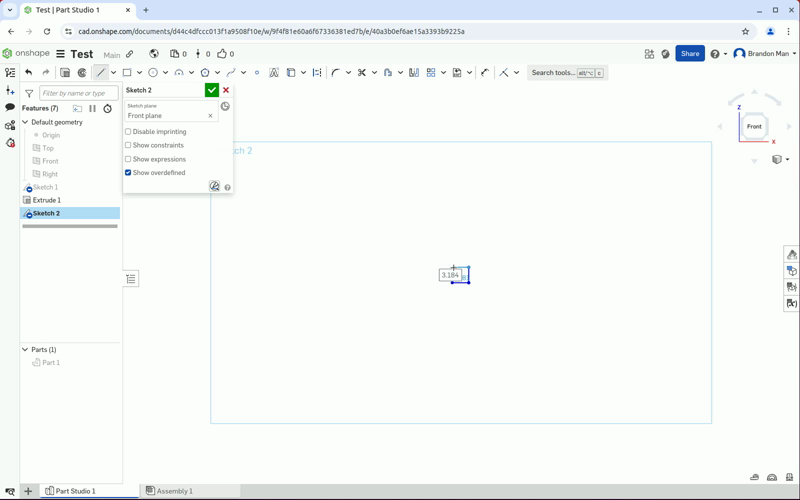
click(453, 267)
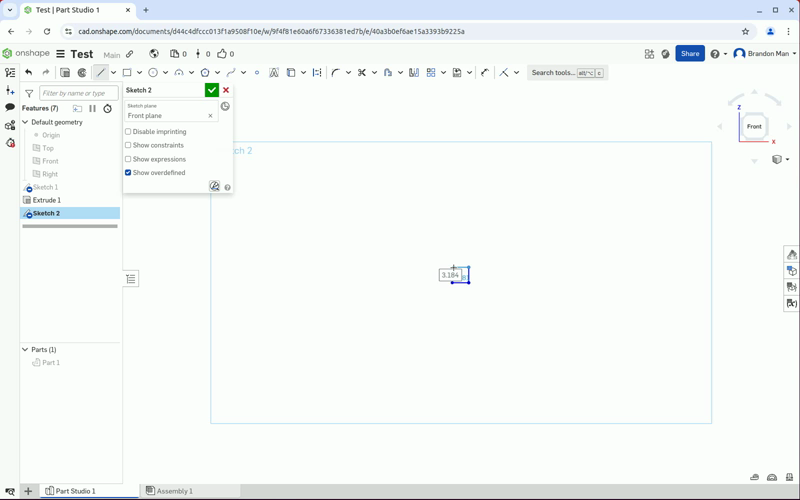
key_up(shift)
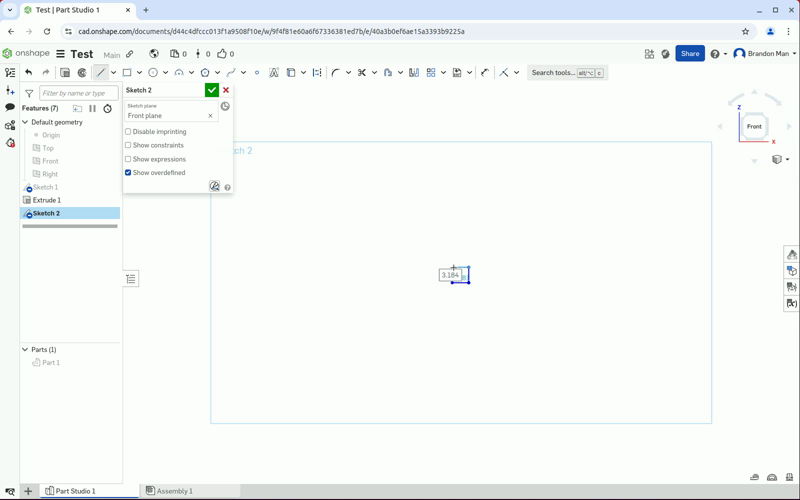
key(esc)
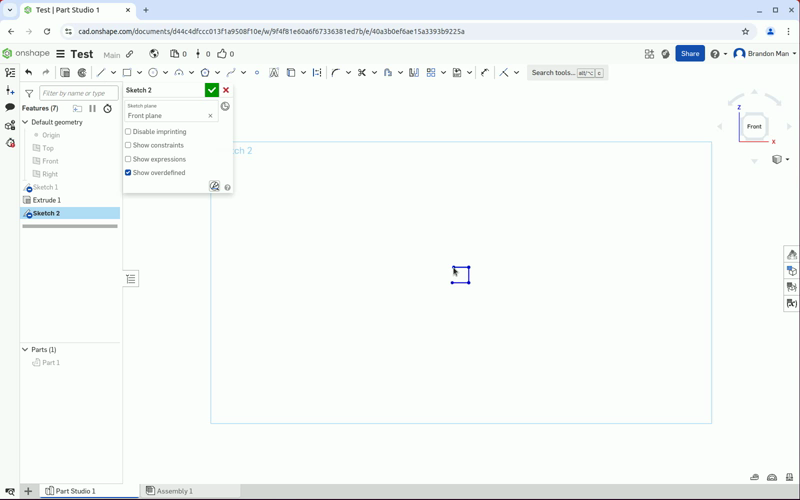
key(a)
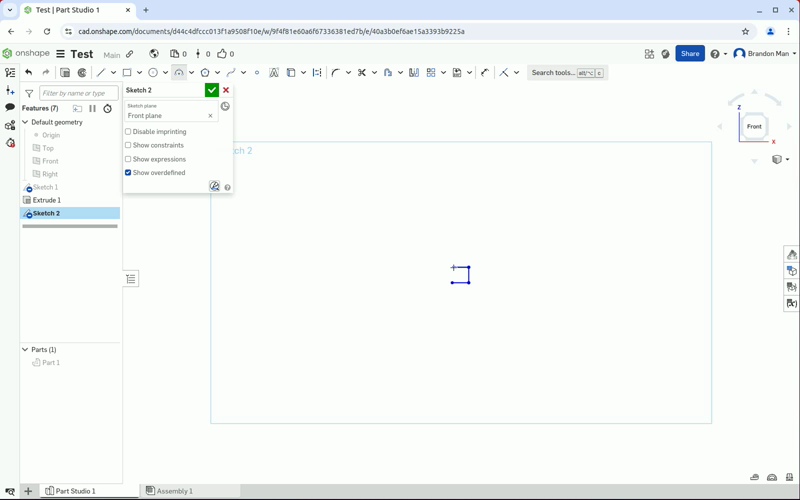
mouse_move(453, 267)
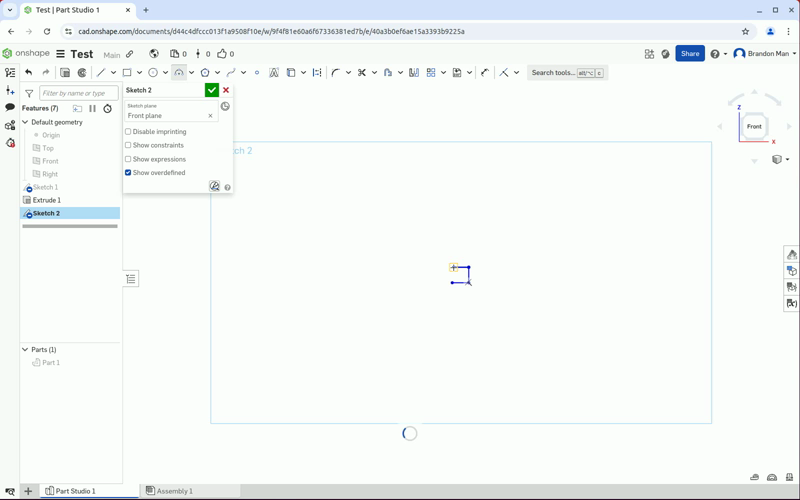
click(453, 267)
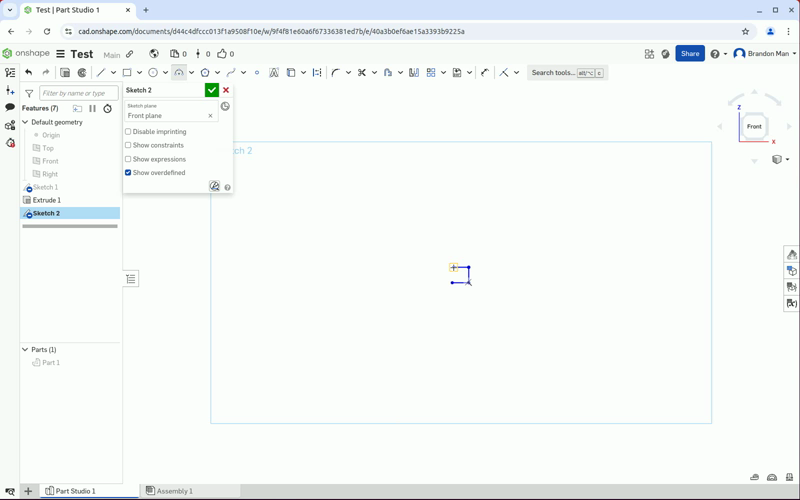
mouse_move(452, 282)
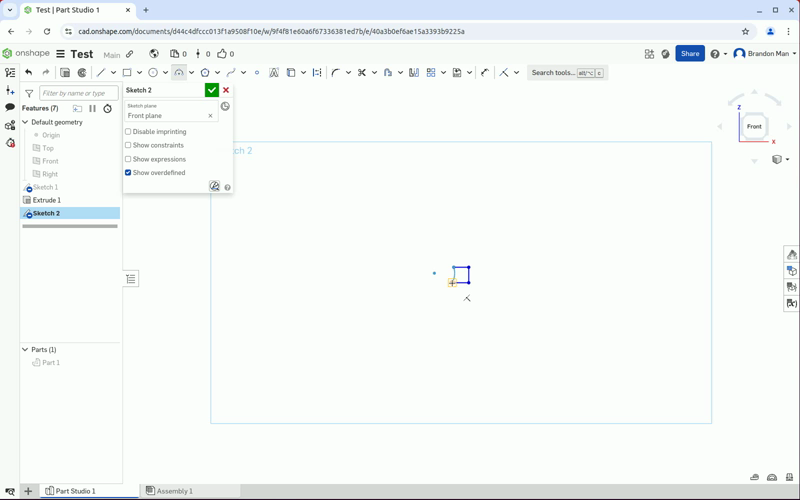
click(452, 282)
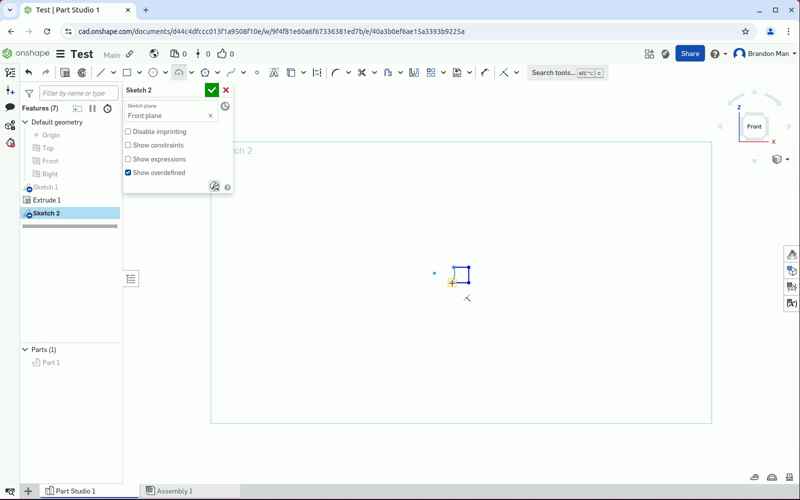
key_down(shift)
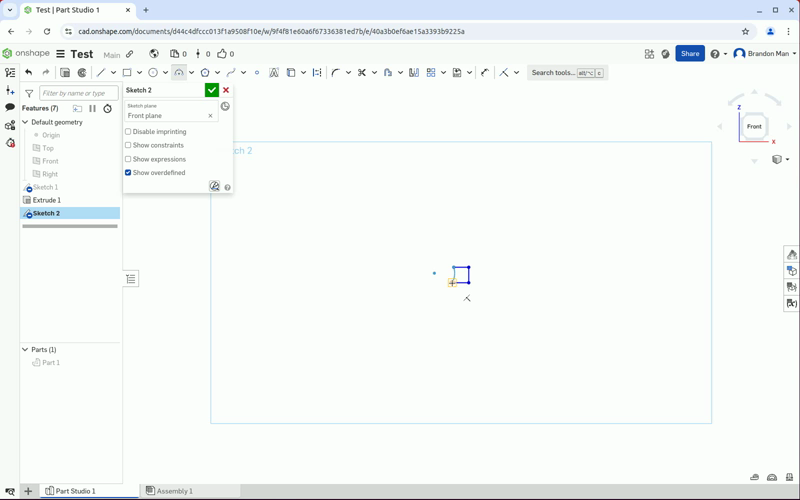
mouse_move(452, 275)
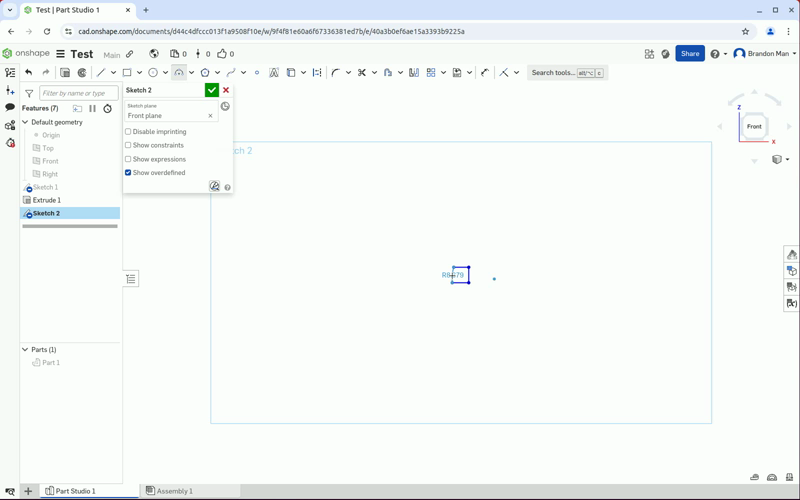
click(452, 275)
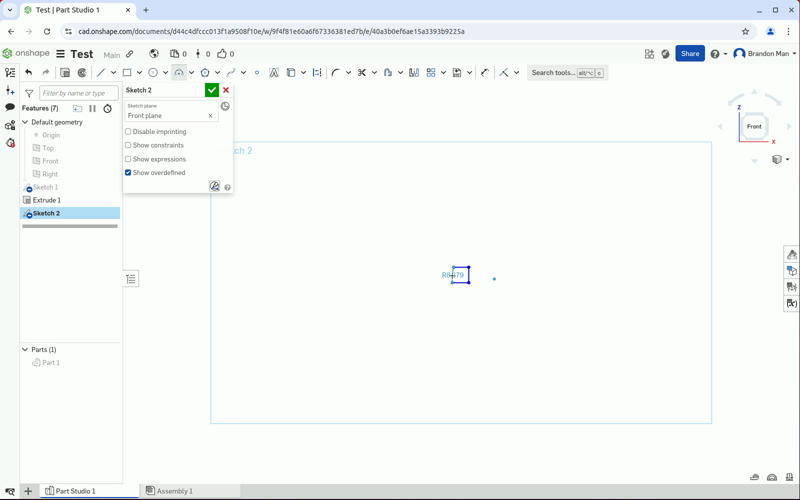
key_up(shift)
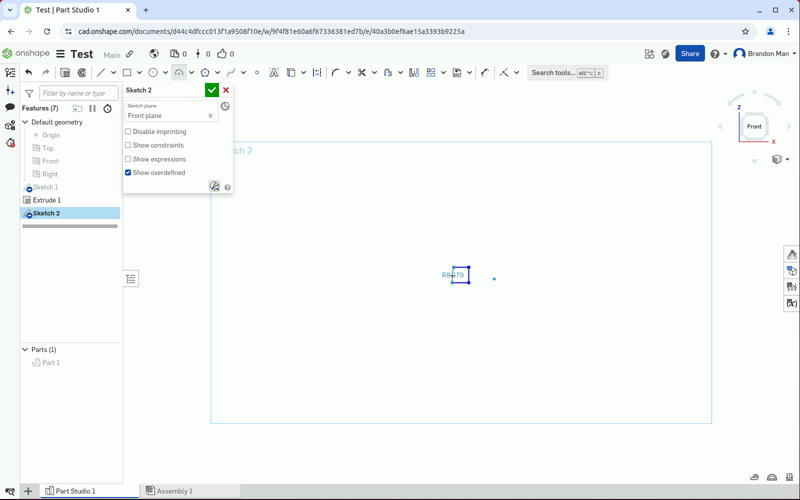
key(esc)
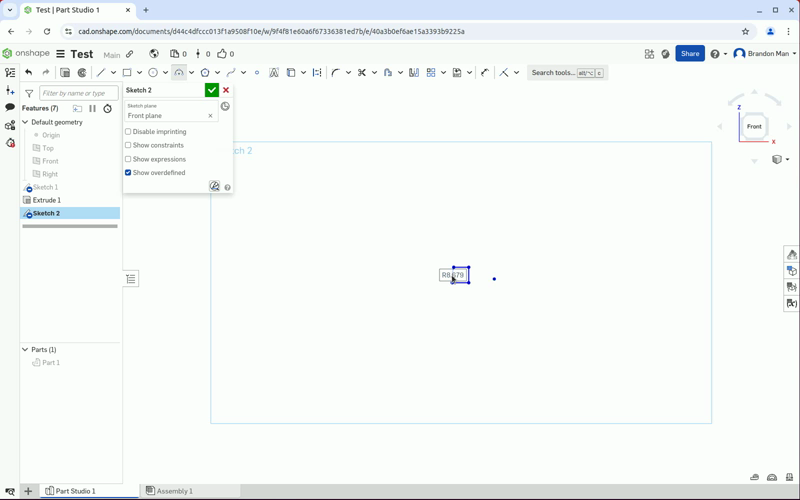
mouse_move(457, 273)
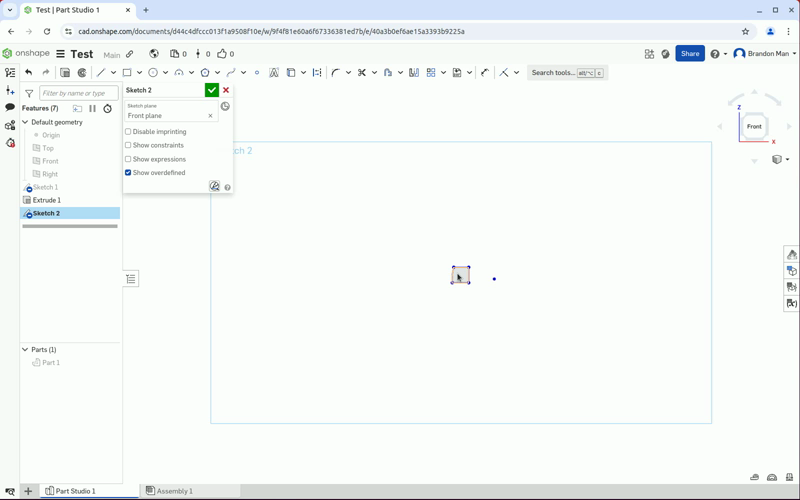
scroll(6)
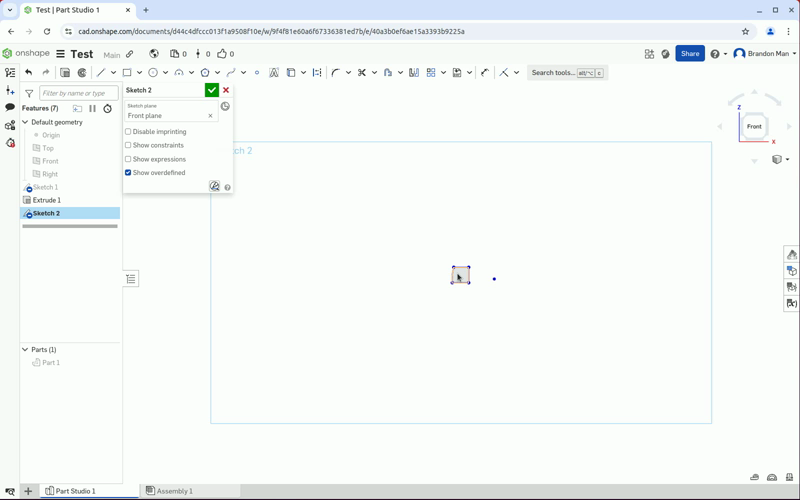
scroll(6)
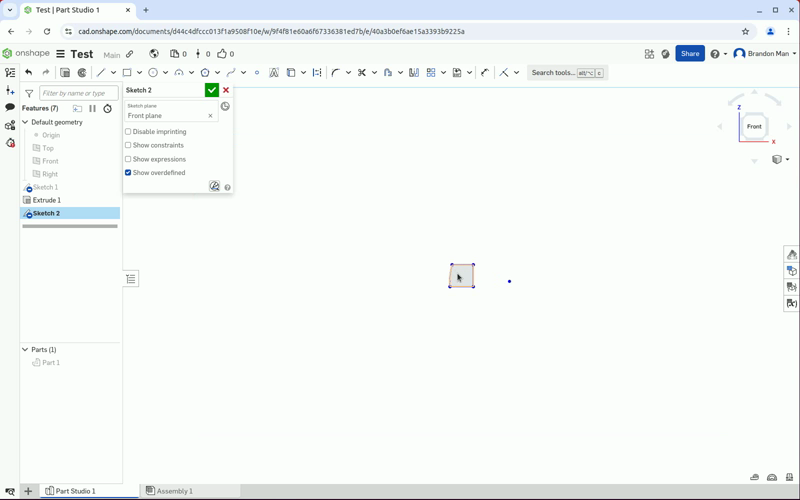
scroll(6)
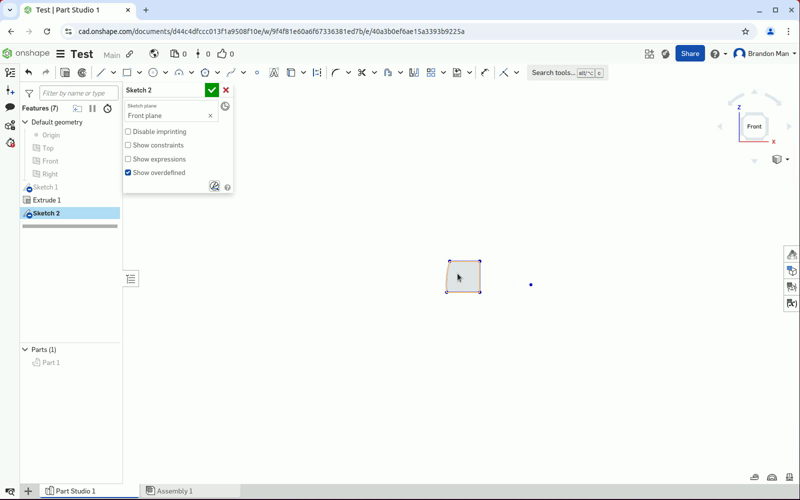
scroll(6)
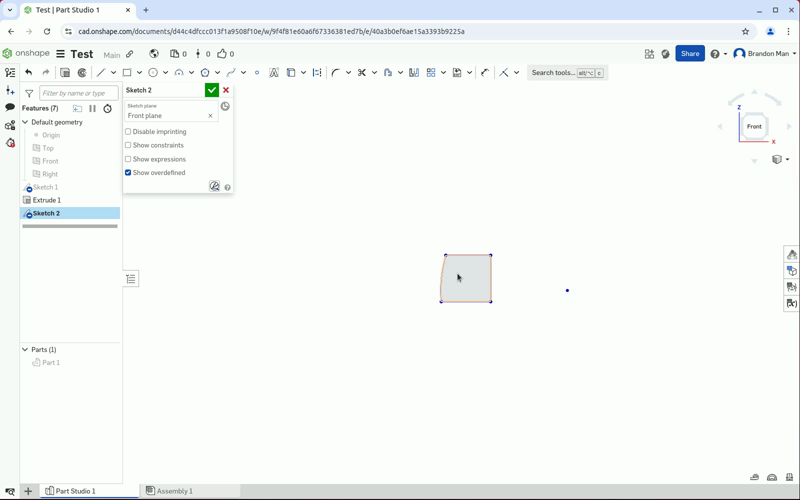
scroll(6)
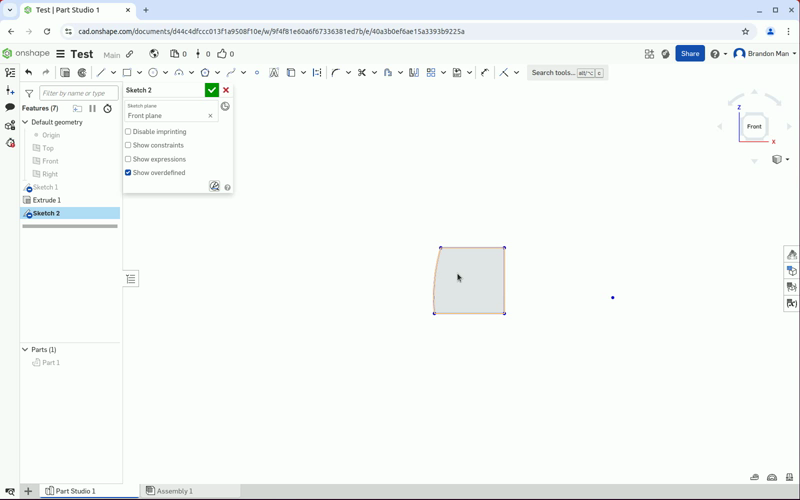
scroll(6)
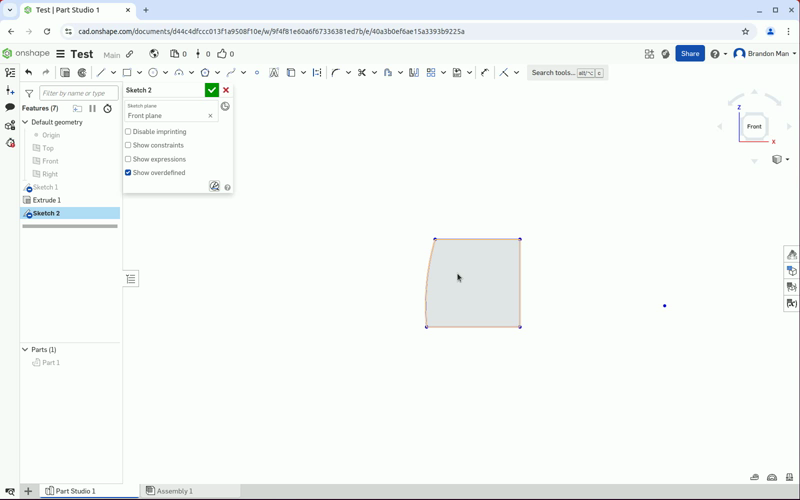
scroll(6)
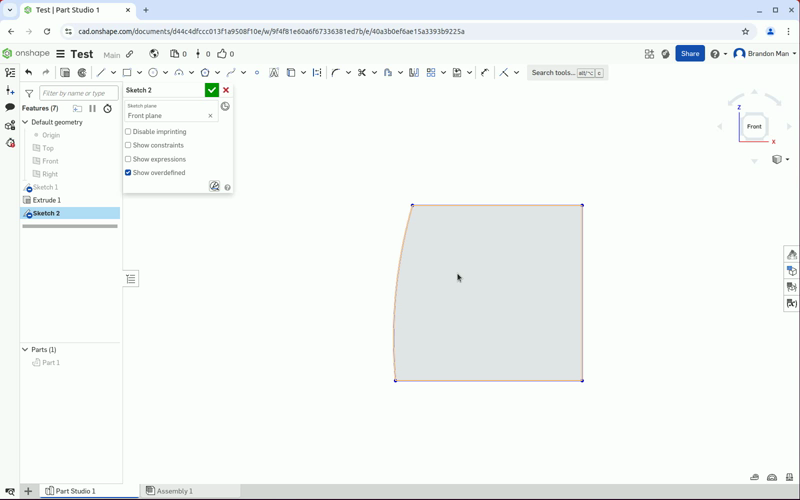
click(457, 273)
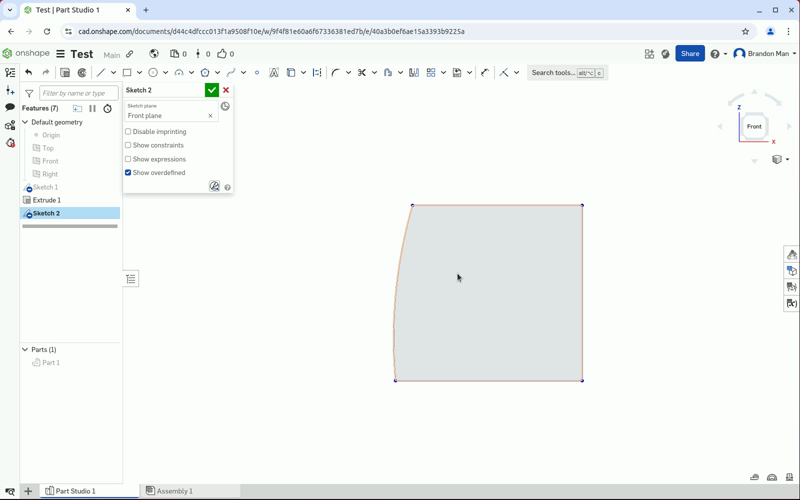
scroll(-6)
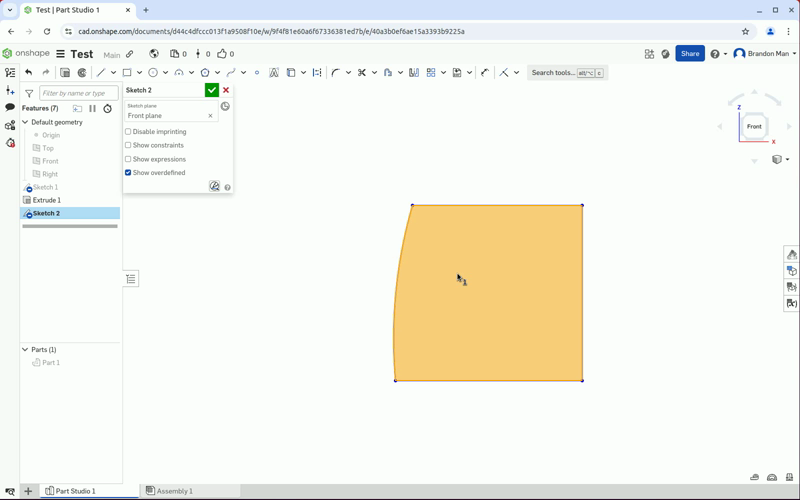
scroll(-6)
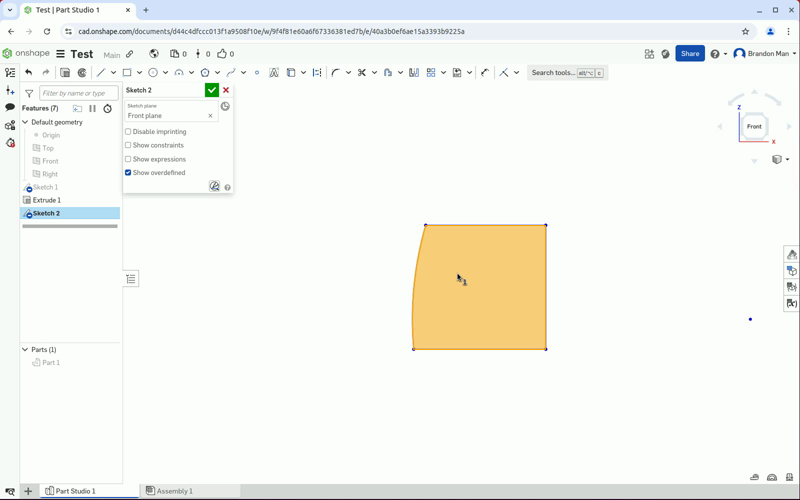
scroll(-6)
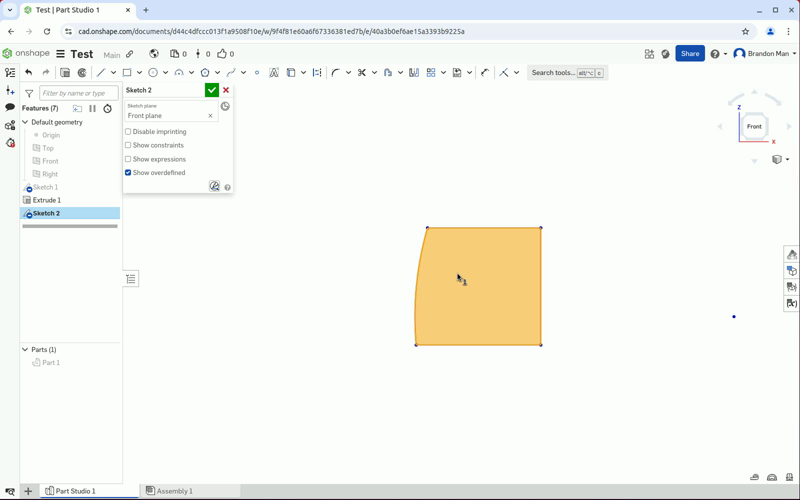
scroll(-6)
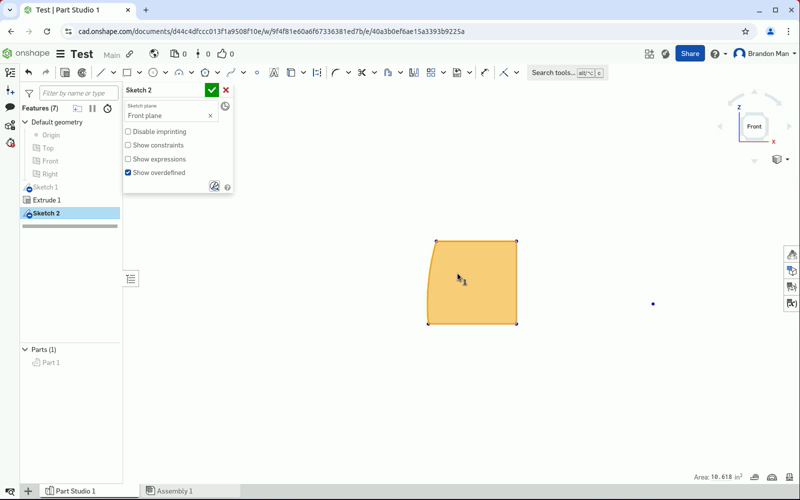
scroll(-6)
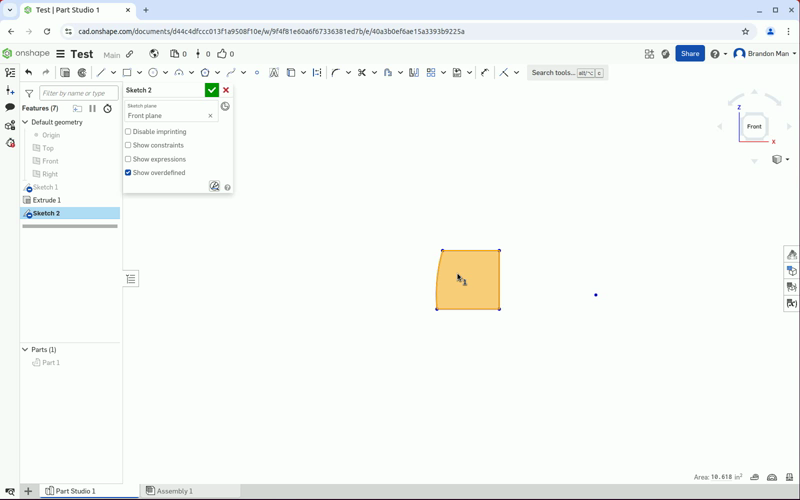
scroll(-6)
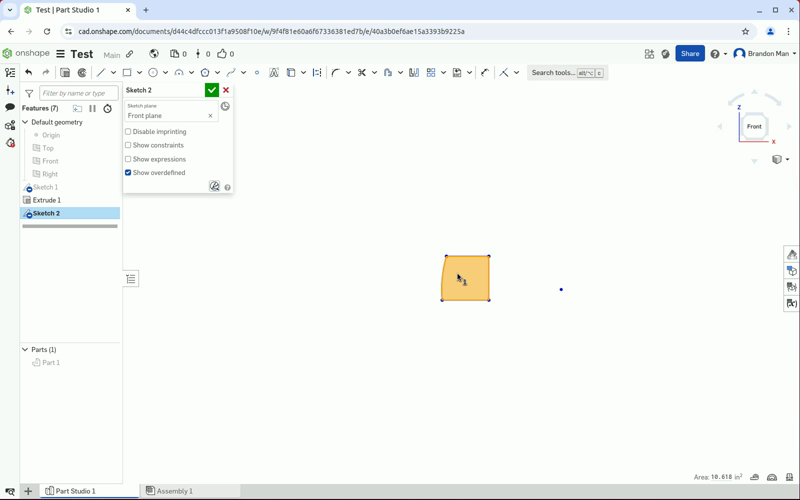
scroll(-6)
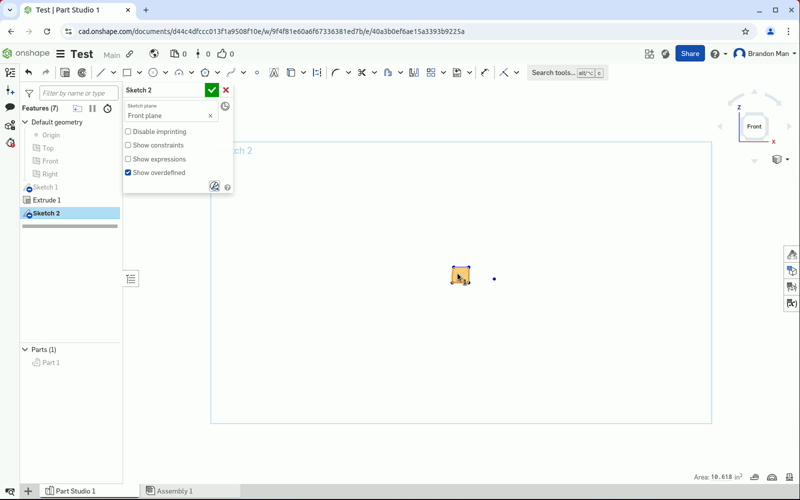
mouse_move(73, 352)
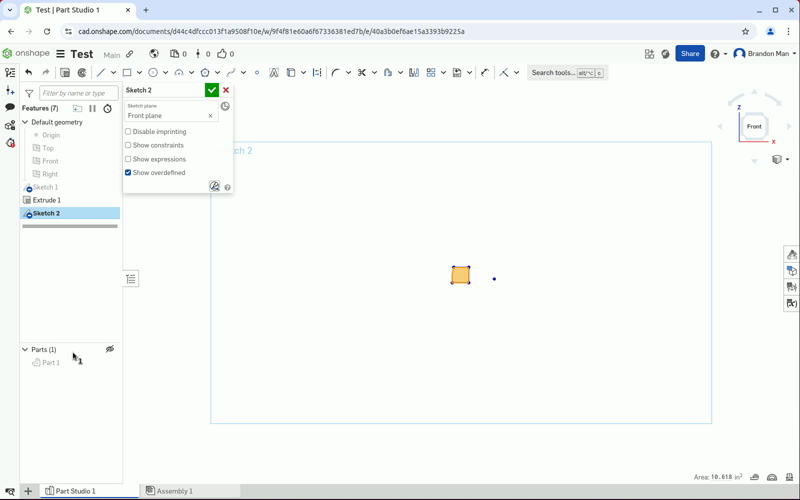
key(shift+y)
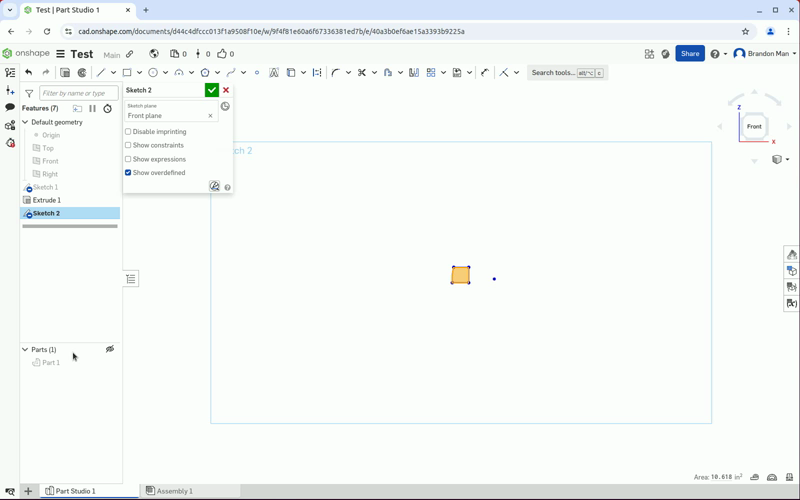
key(shift+e)
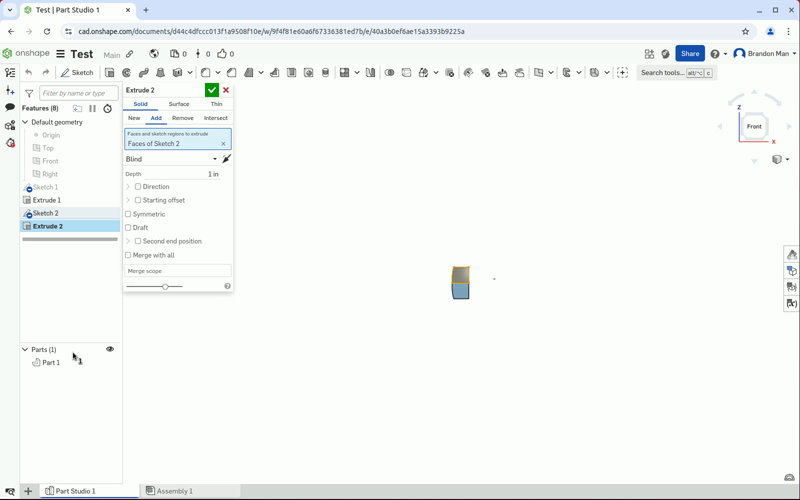
mouse_move(143, 106)
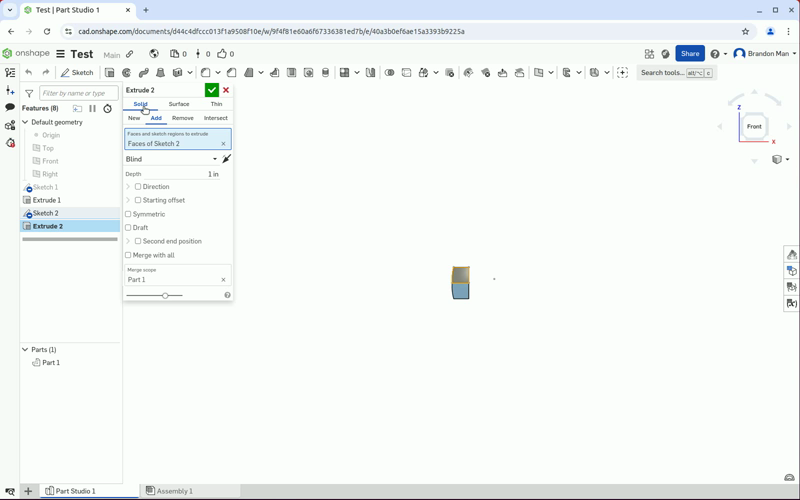
click(143, 106)
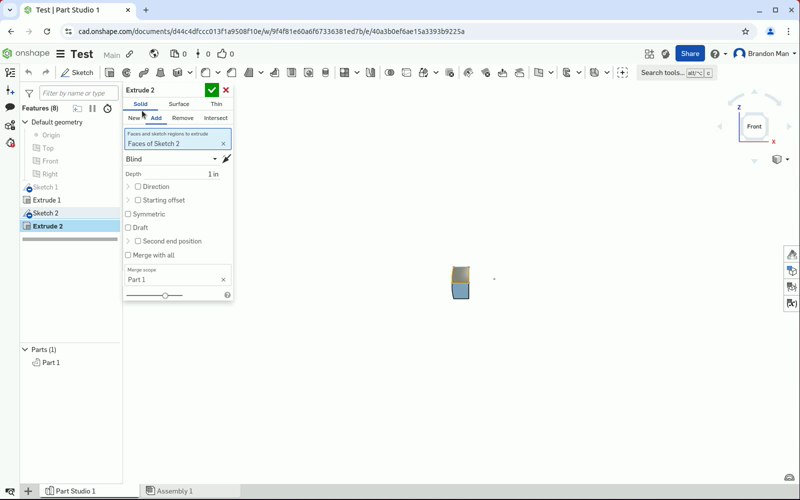
mouse_move(137, 120)
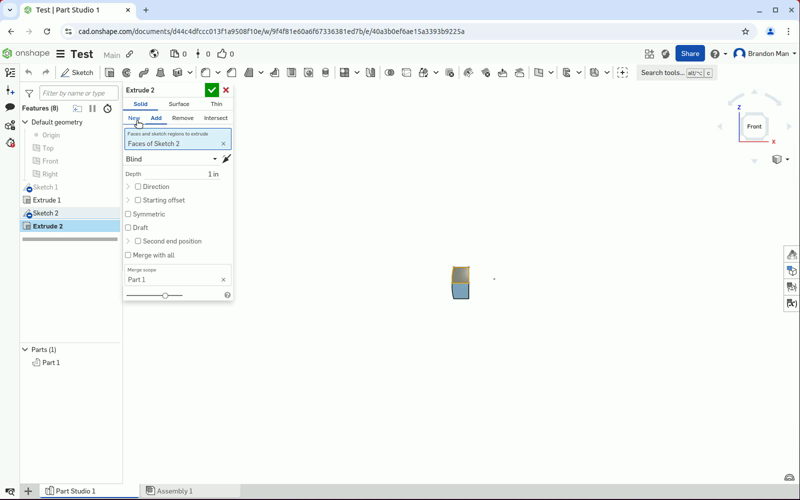
click(137, 120)
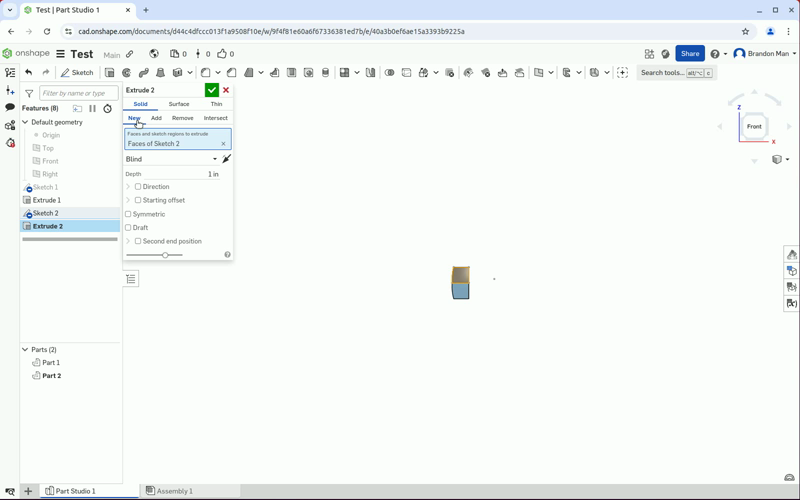
key(tab, 4)
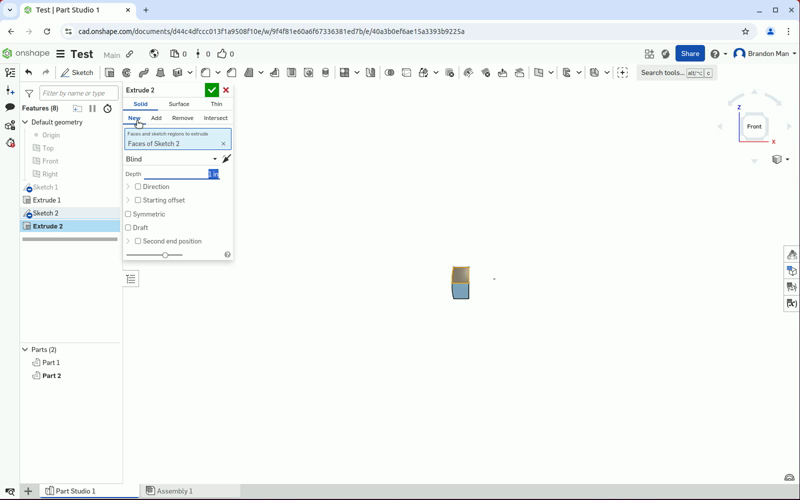
text(0.722)
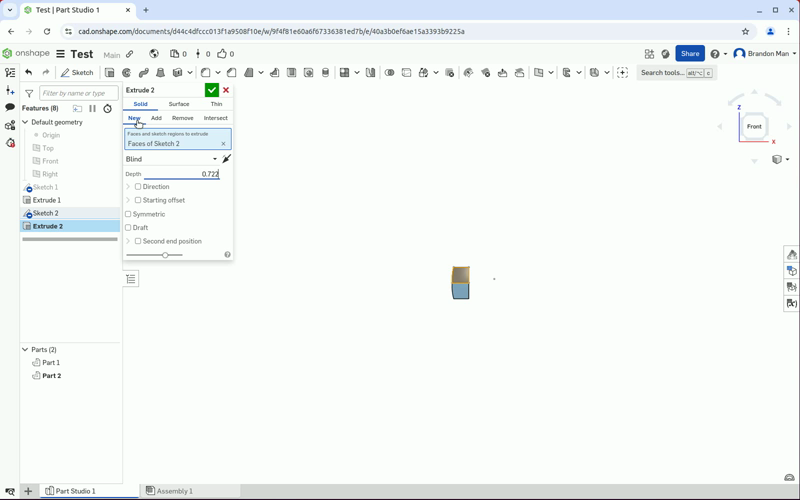
key(enter)
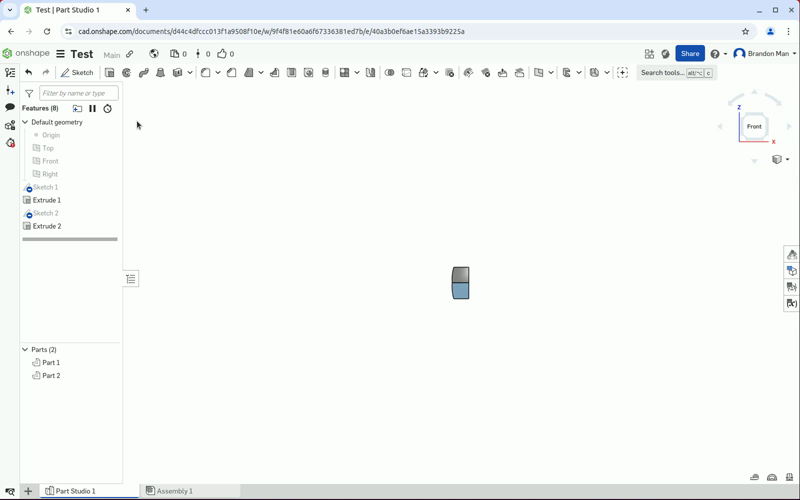
key(shift+h)
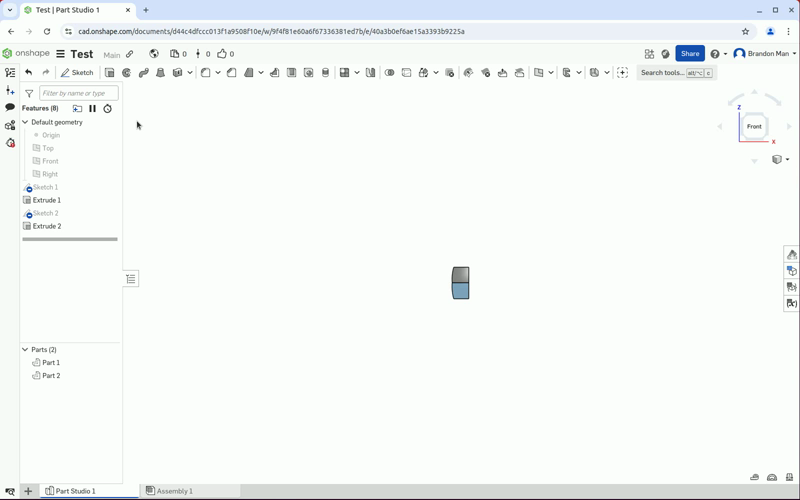
key(shift+h)
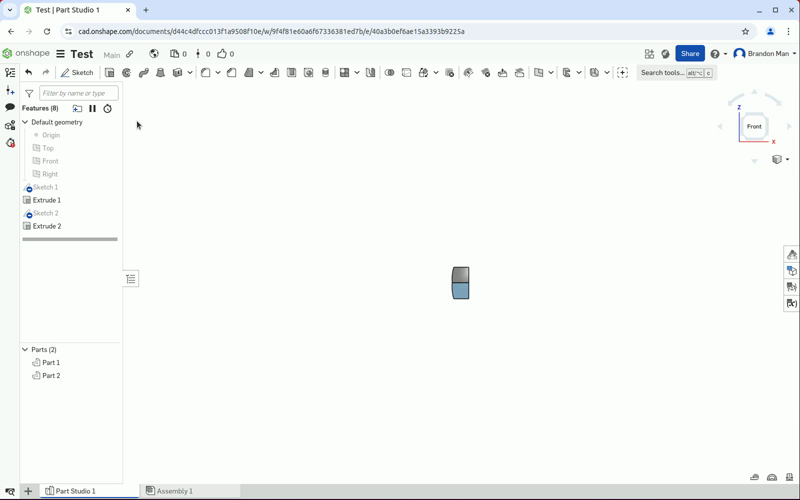
mouse_move(73, 189)
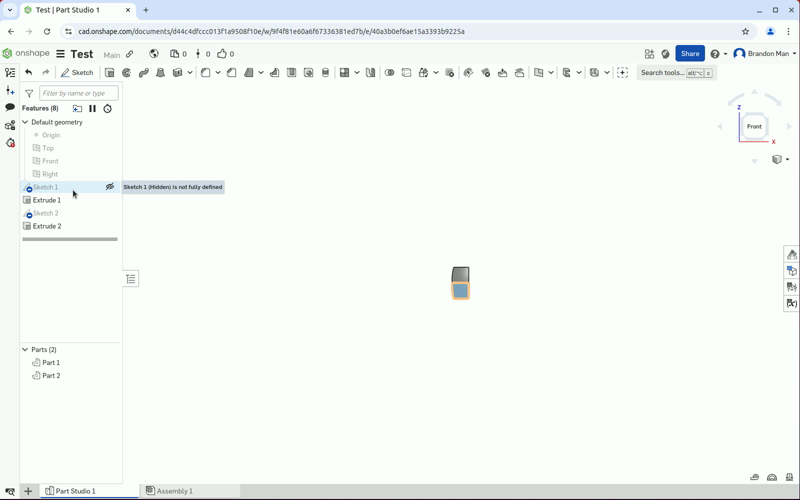
click(73, 189)
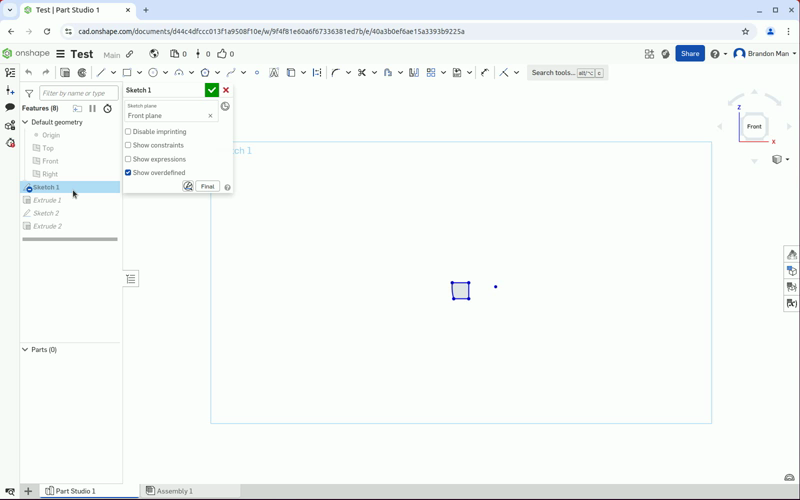
mouse_move(229, 92)
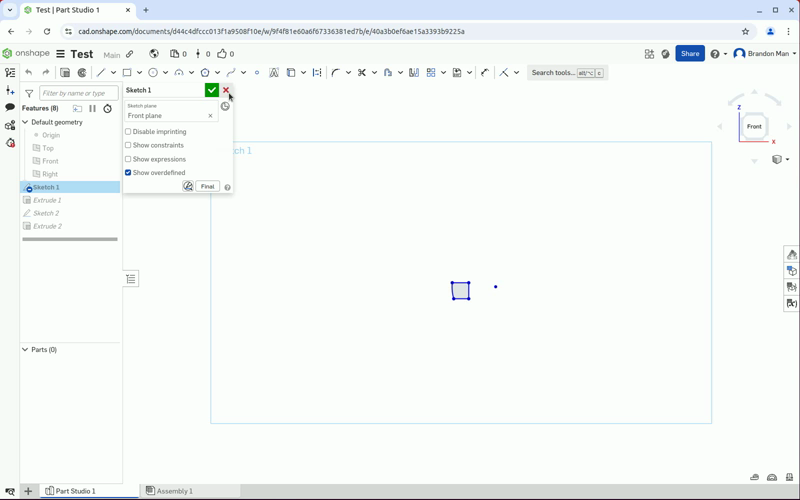
click(229, 92)
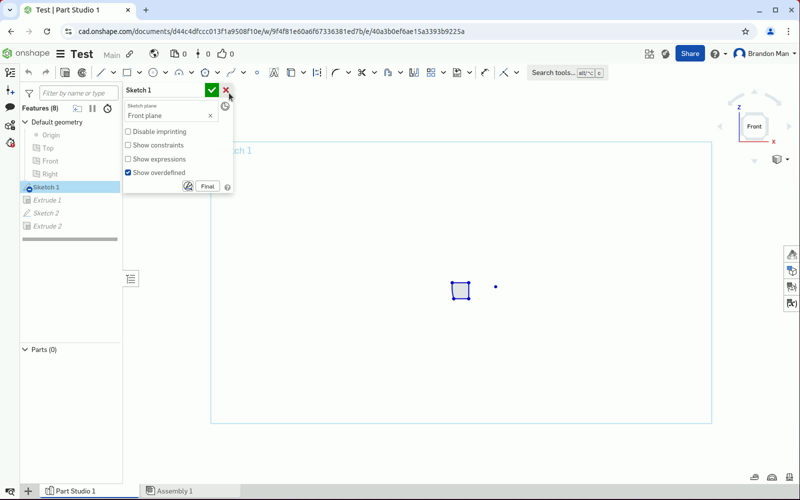
key(shift+s)
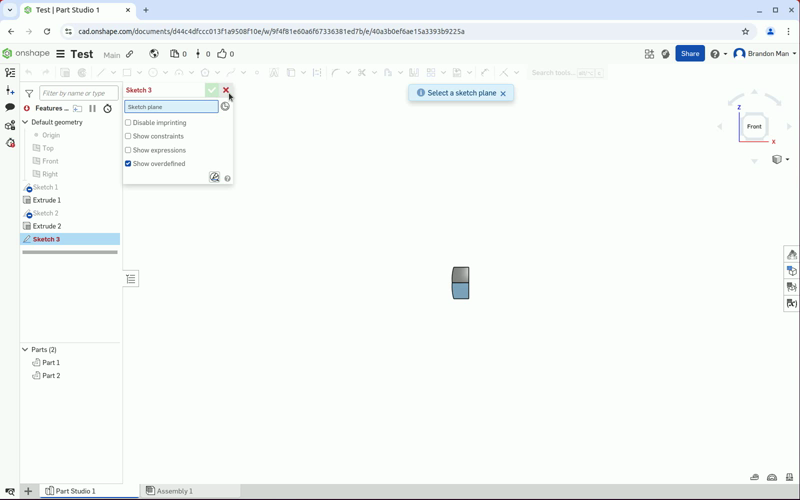
mouse_move(73, 163)
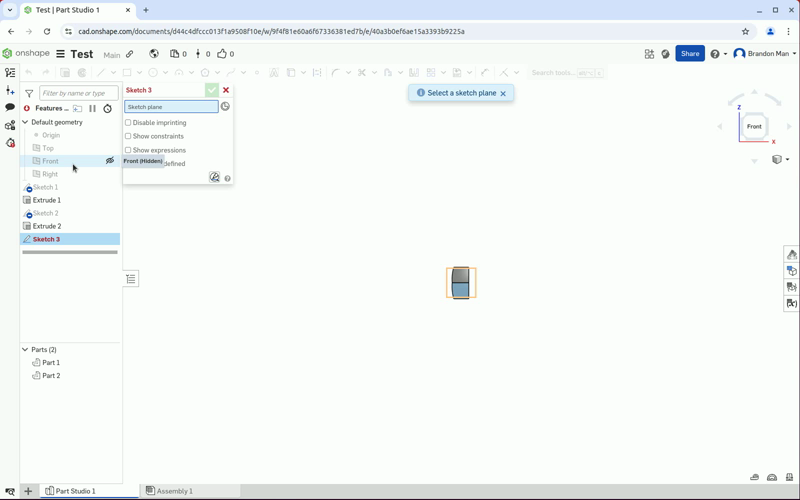
click(73, 163)
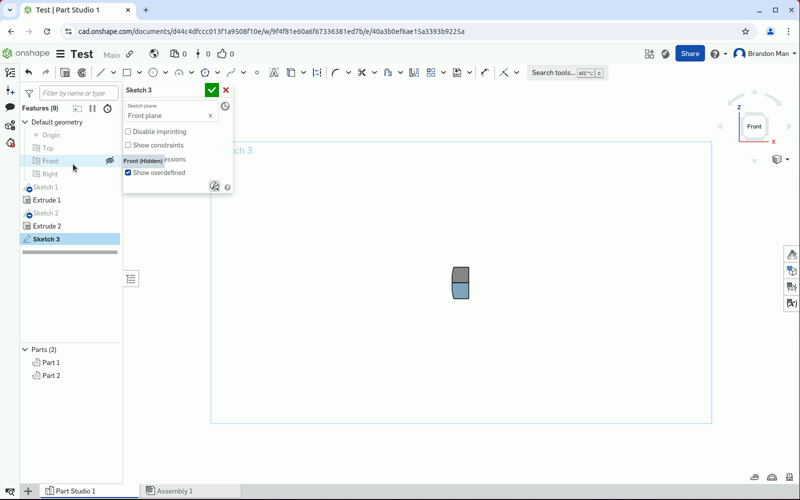
mouse_move(73, 352)
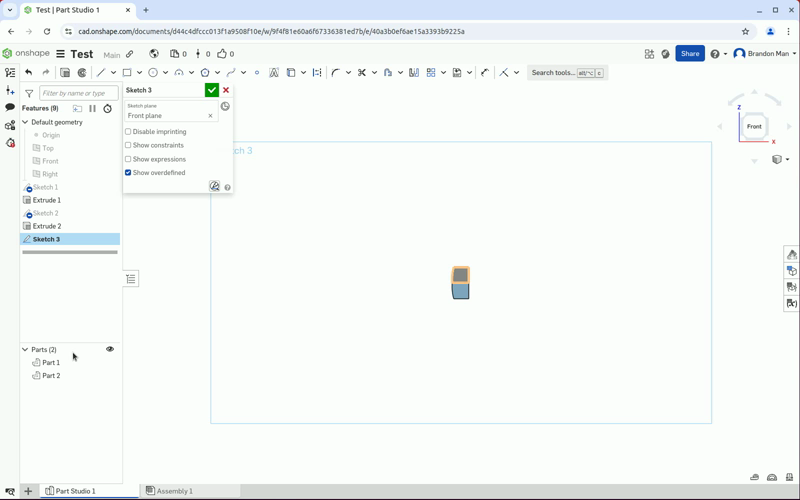
key(y)
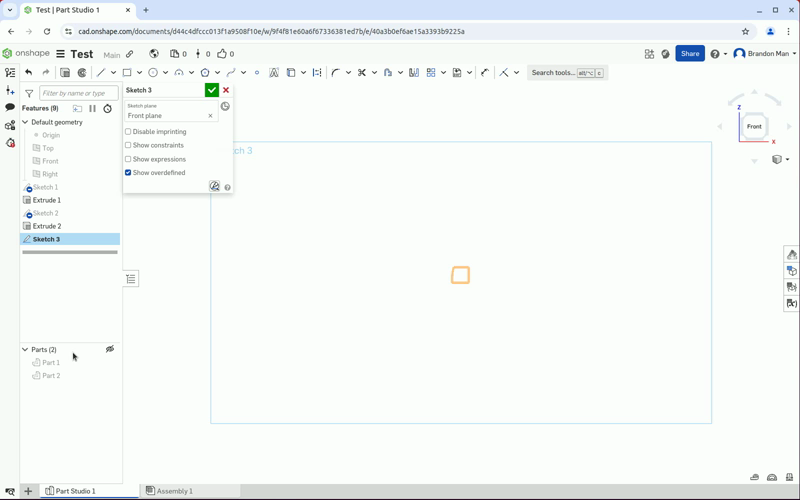
key(l)
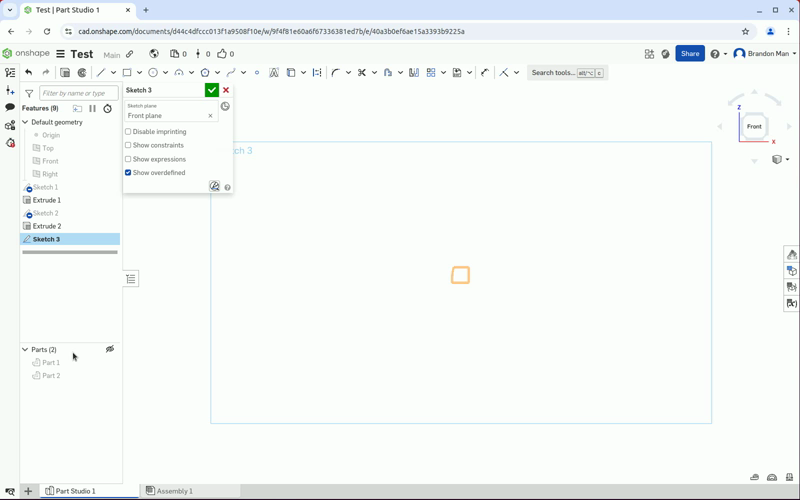
key_down(shift)
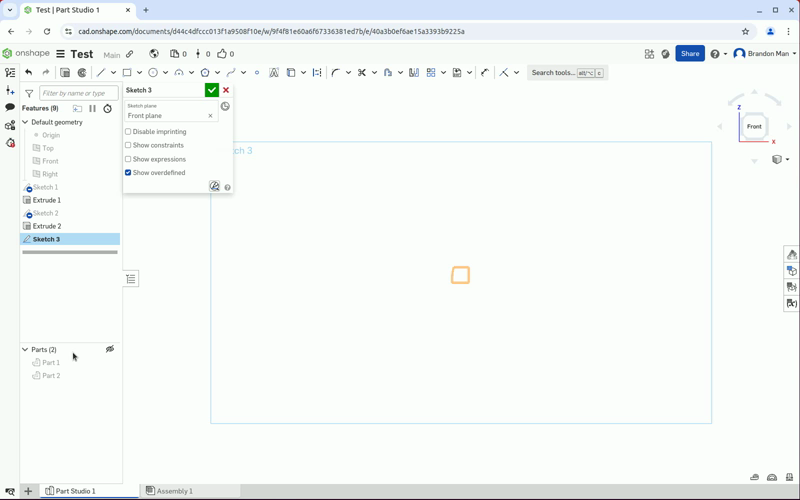
mouse_move(551, 288)
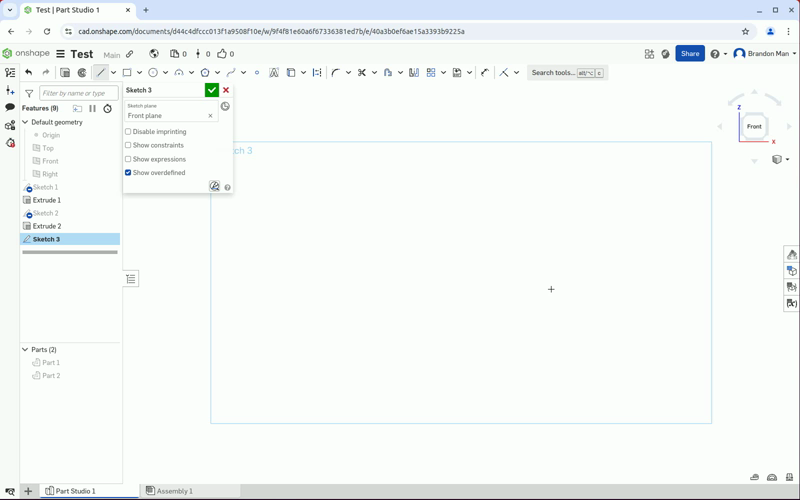
click(551, 288)
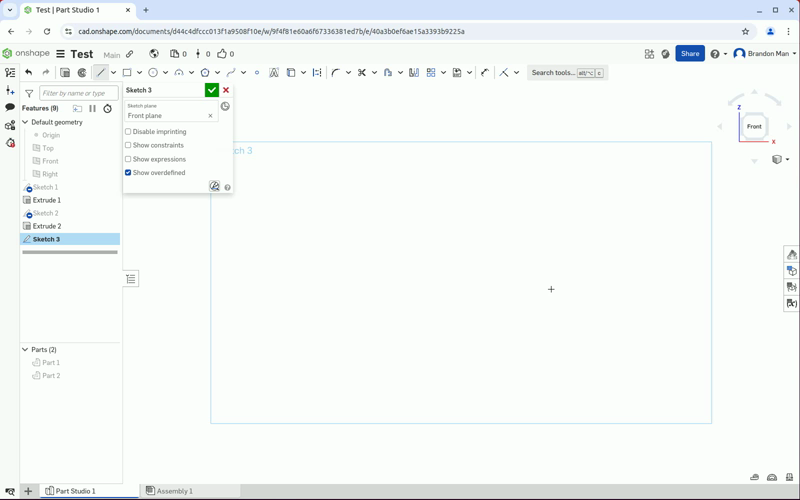
key_up(shift)
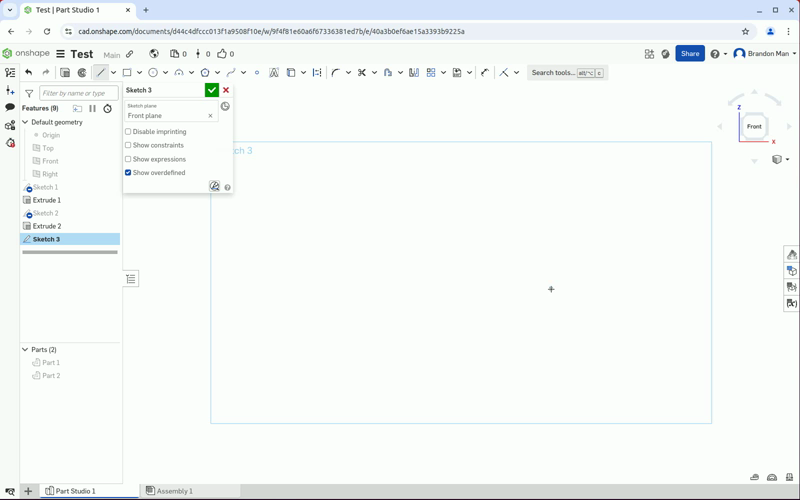
key_down(shift)
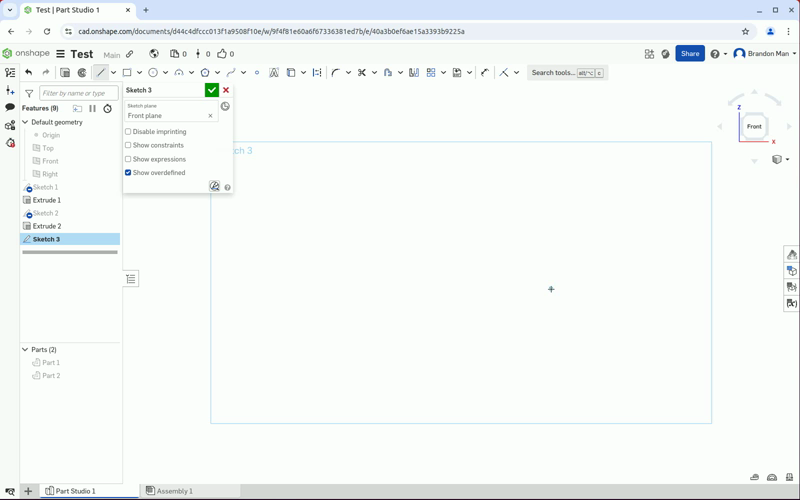
mouse_move(581, 288)
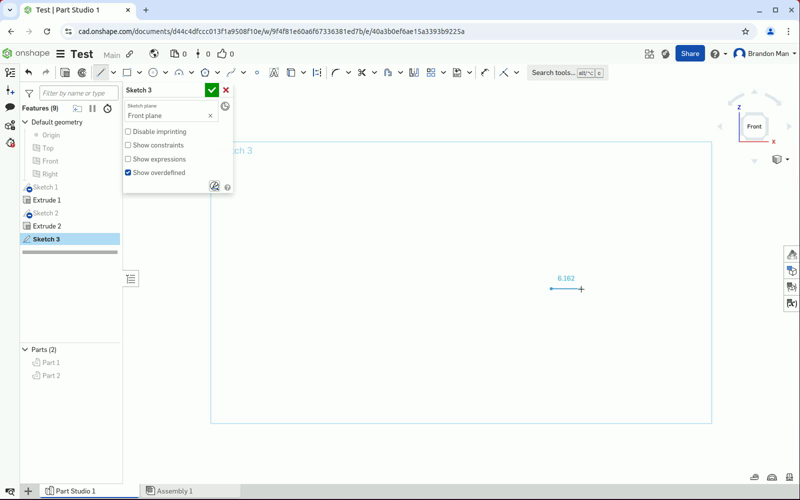
mouse_move(574, 288)
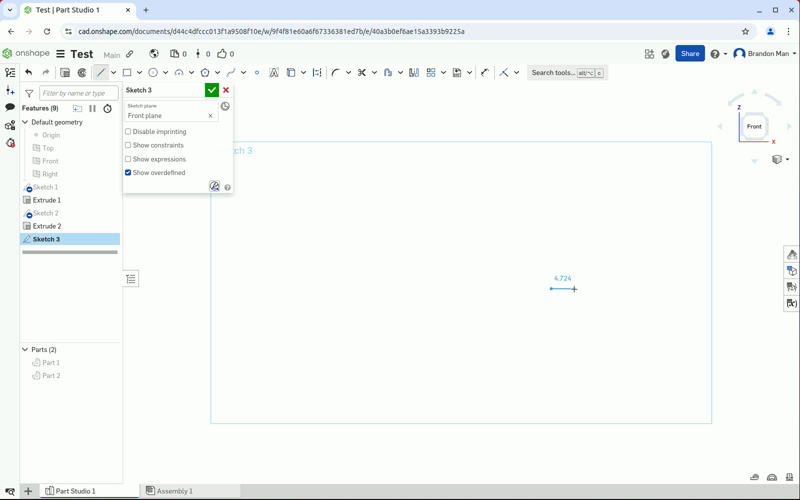
click(574, 288)
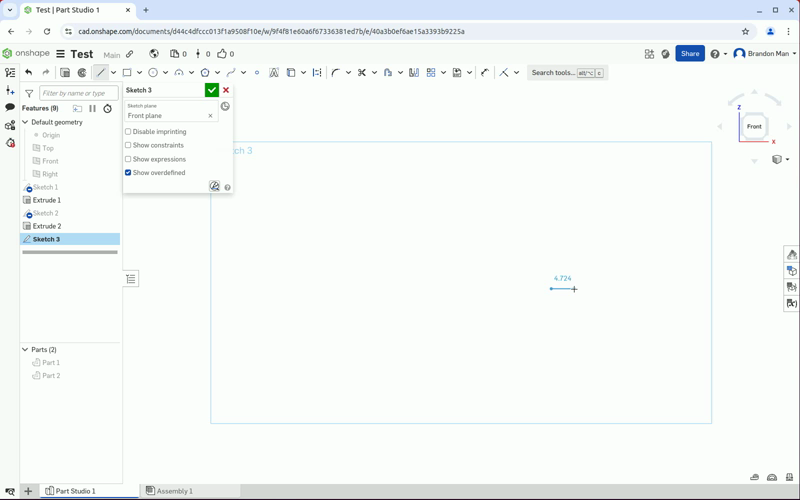
key_up(shift)
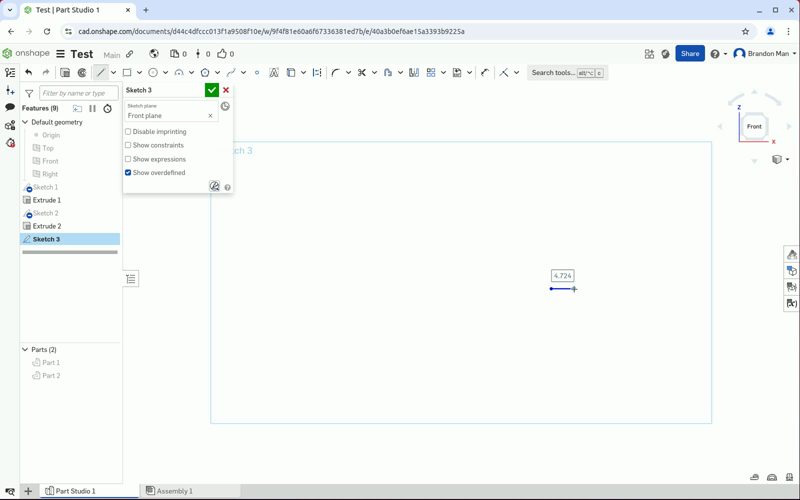
key_down(shift)
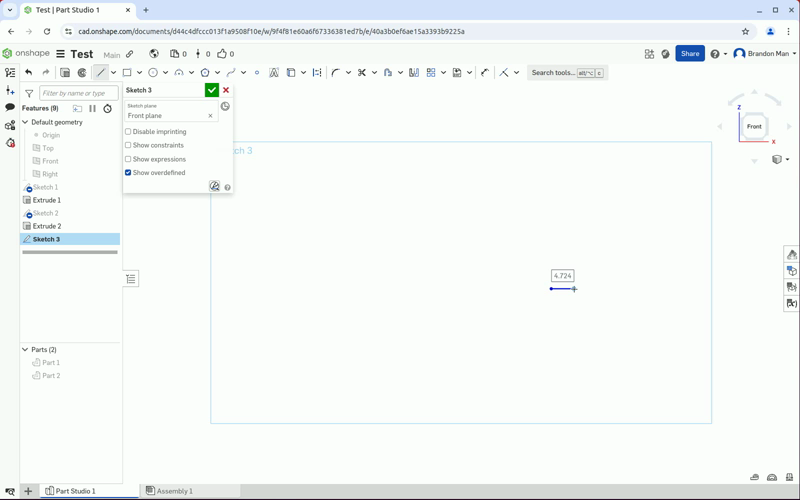
mouse_move(589, 288)
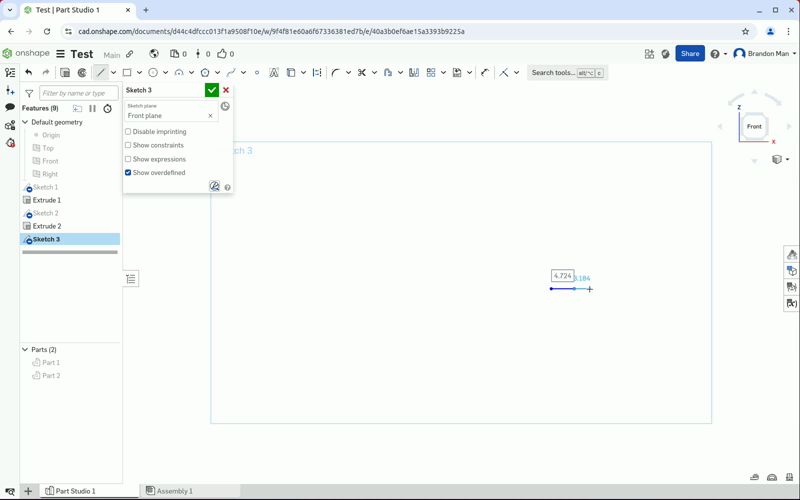
mouse_move(574, 276)
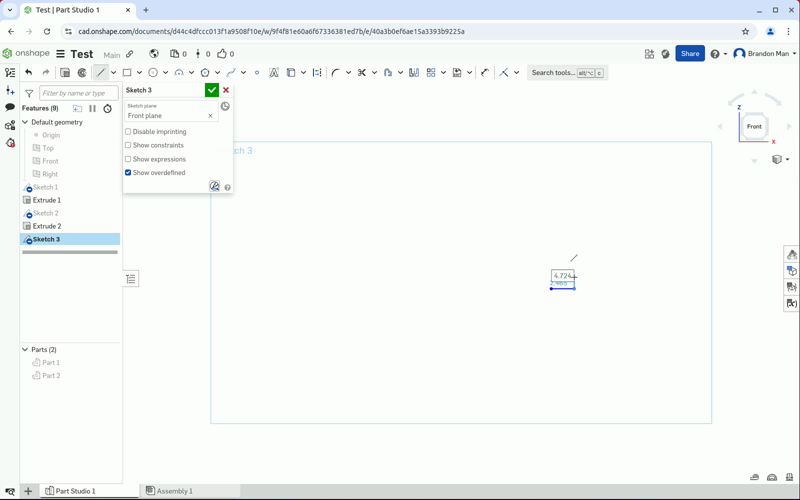
click(574, 276)
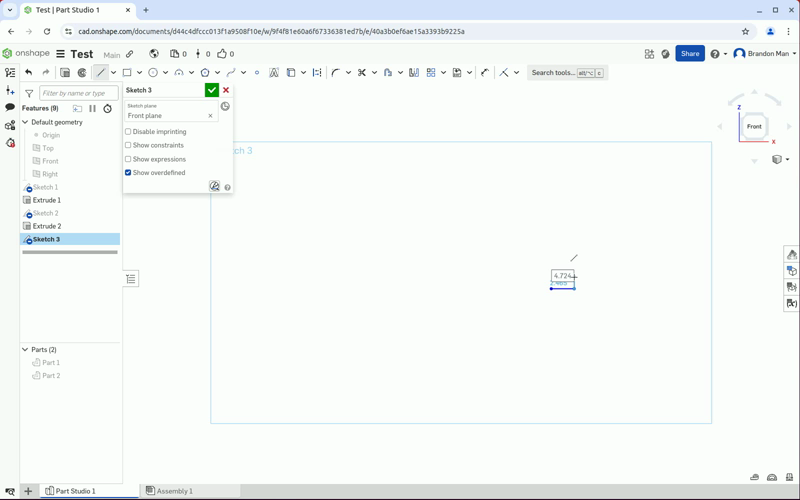
key_up(shift)
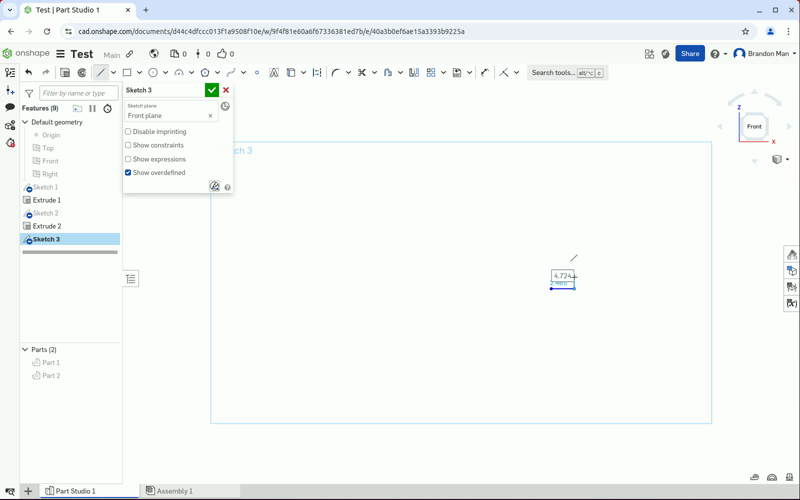
key_down(shift)
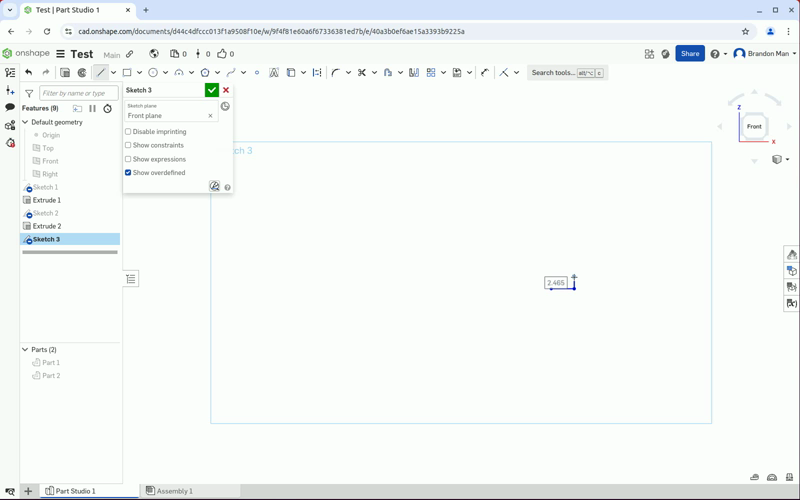
mouse_move(589, 276)
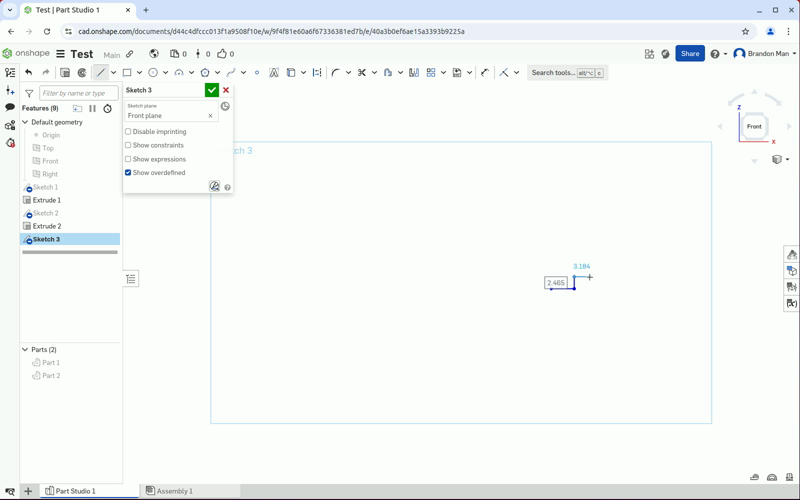
mouse_move(551, 276)
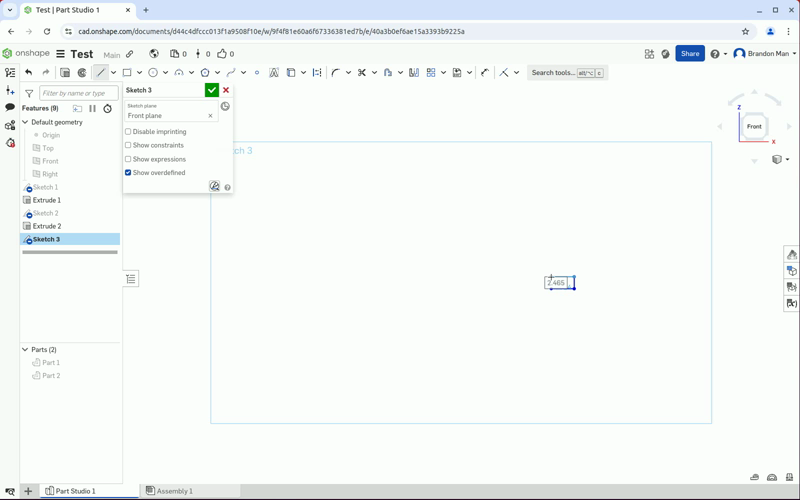
click(551, 276)
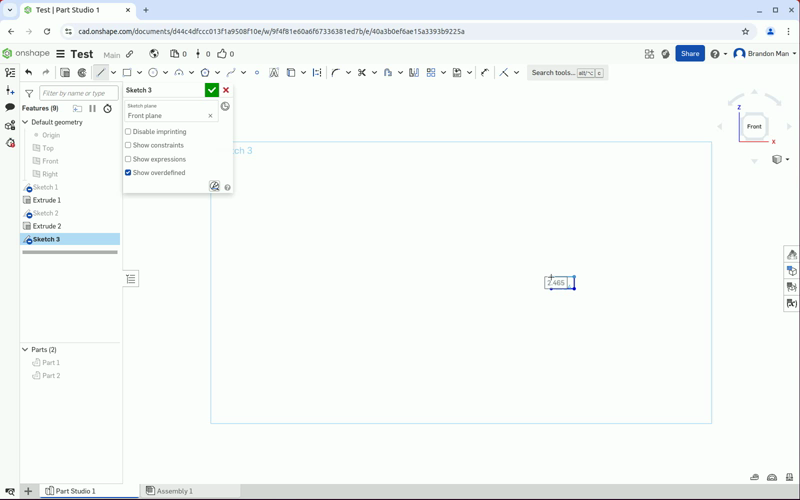
key_up(shift)
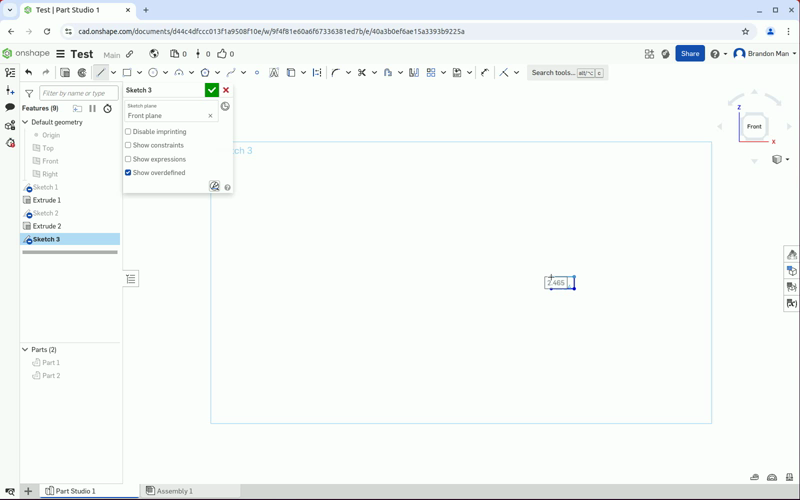
key_down(shift)
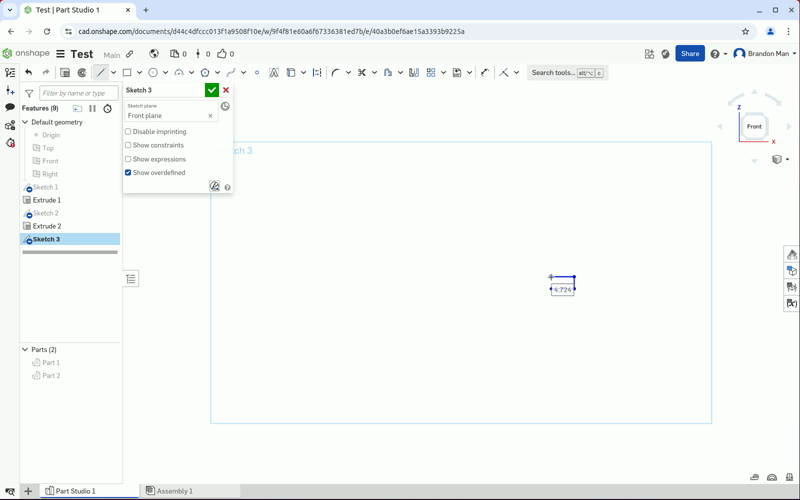
mouse_move(581, 276)
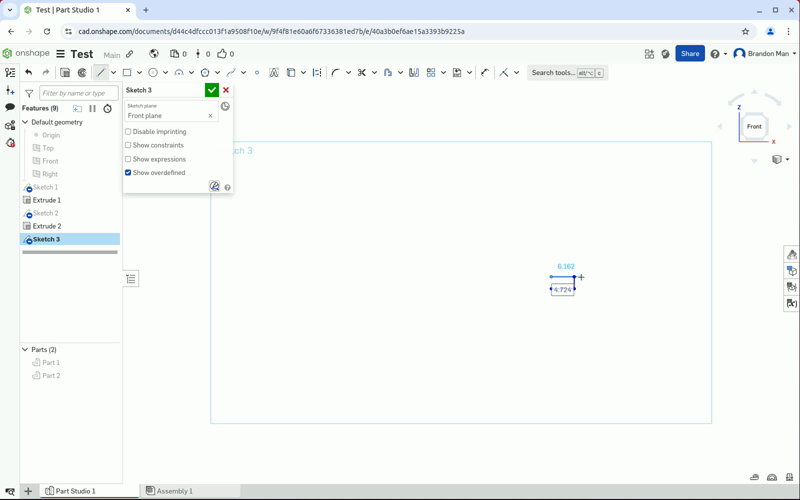
mouse_move(551, 282)
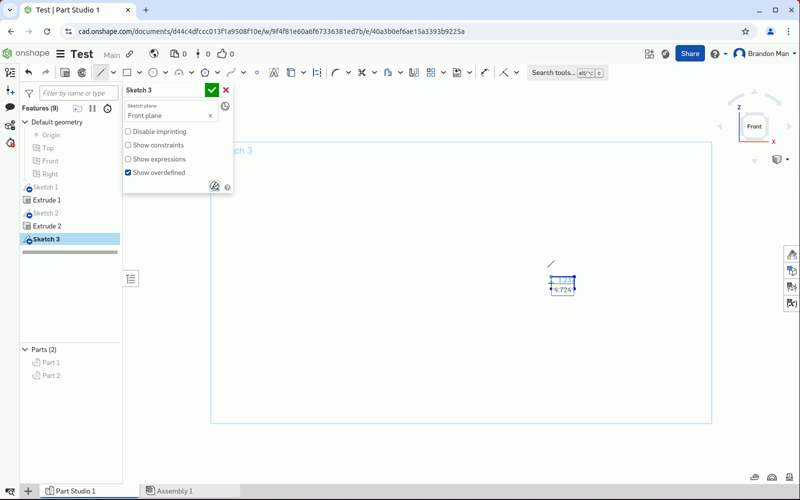
scroll(6)
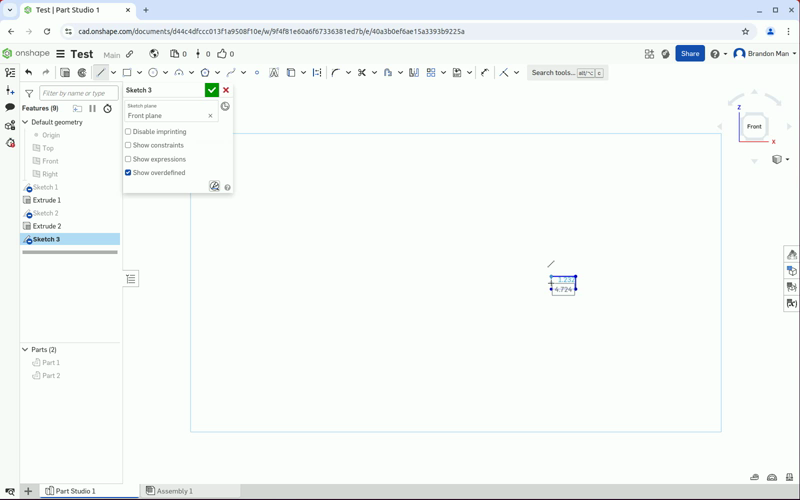
scroll(6)
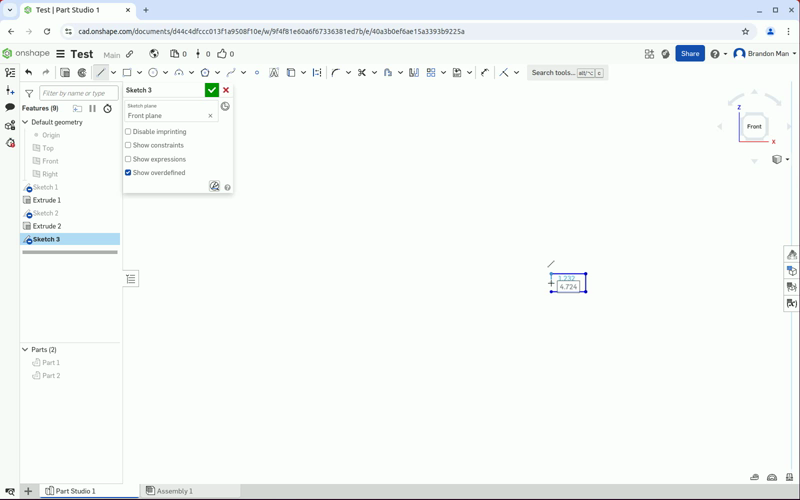
scroll(6)
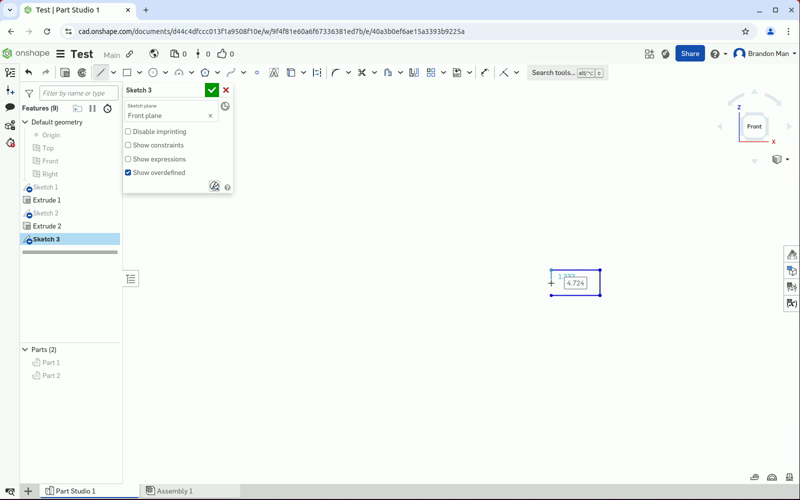
scroll(6)
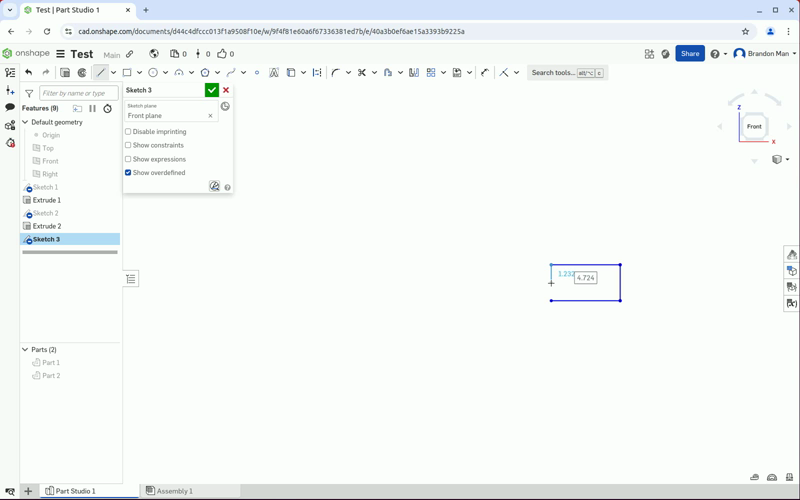
scroll(6)
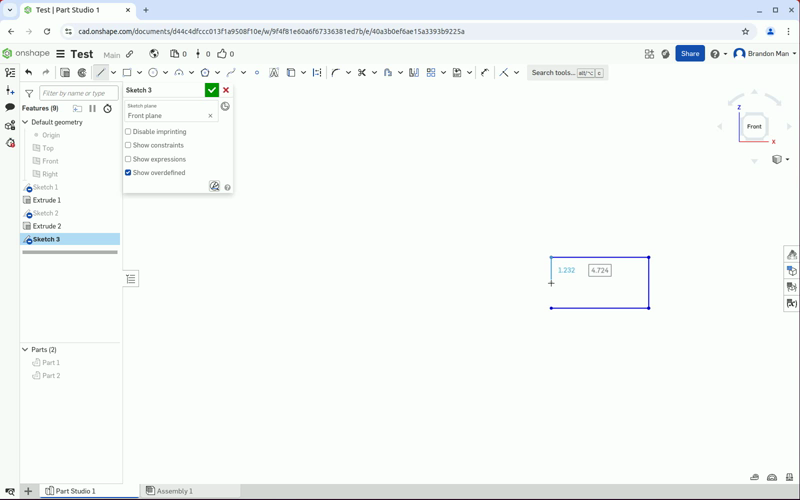
scroll(6)
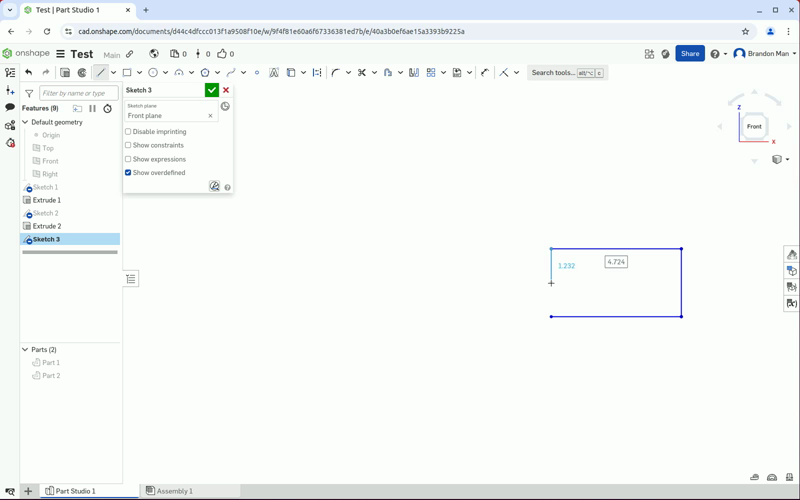
scroll(6)
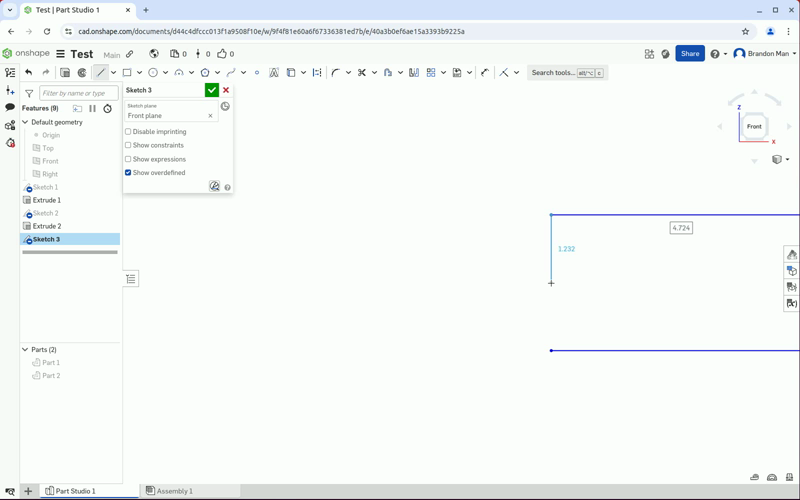
click(551, 282)
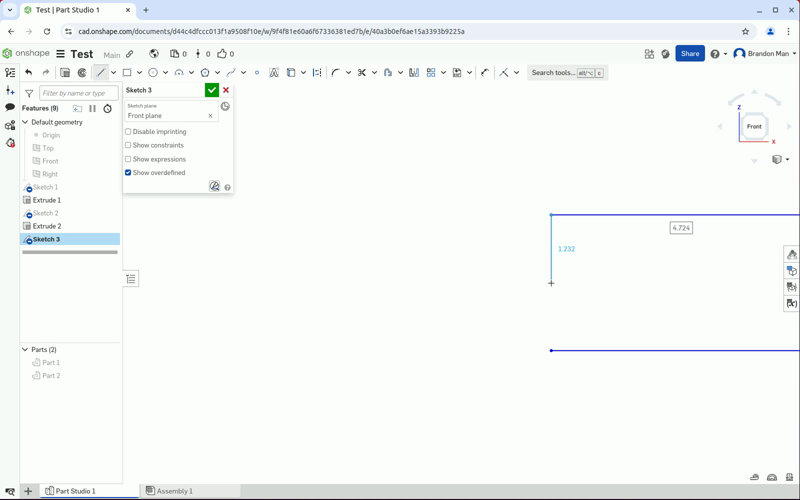
scroll(-6)
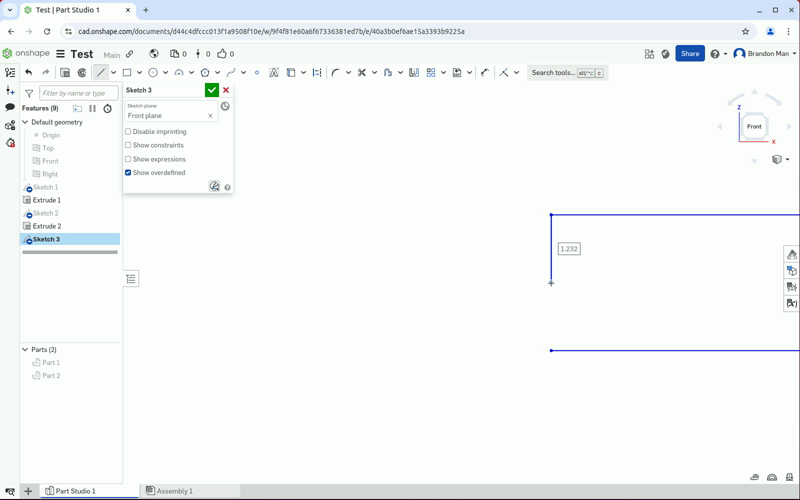
scroll(-6)
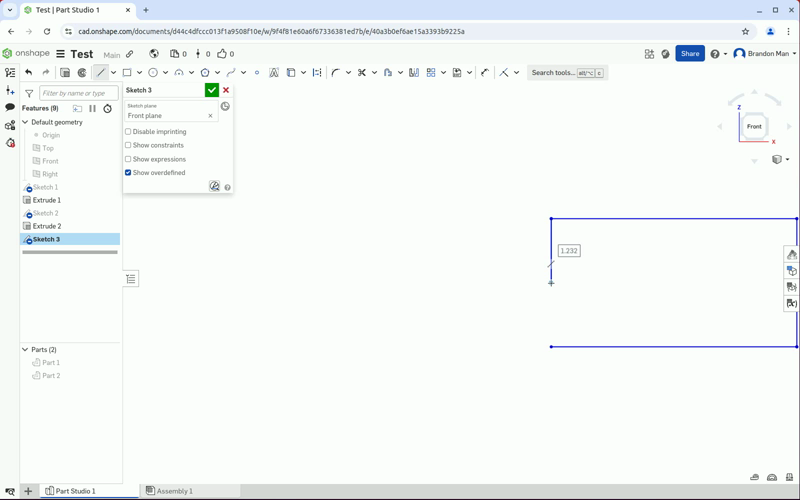
scroll(-6)
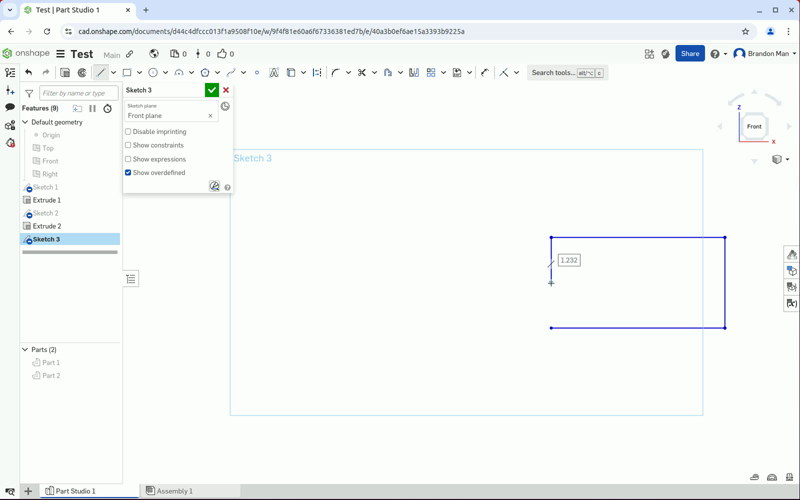
scroll(-6)
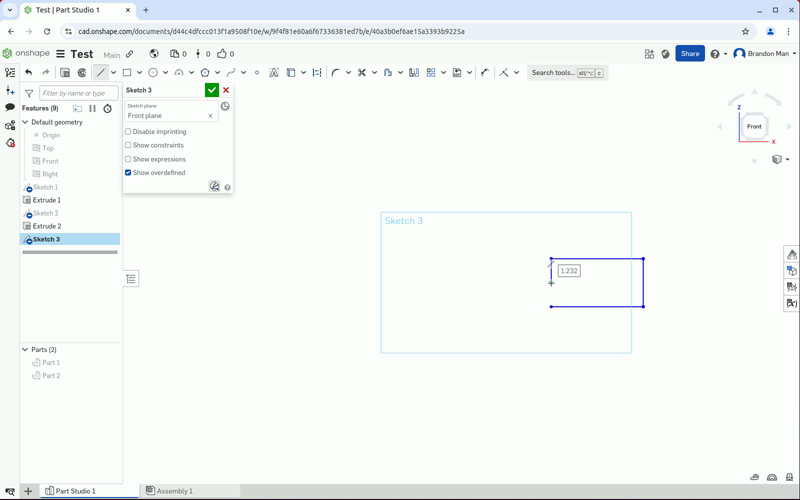
scroll(-6)
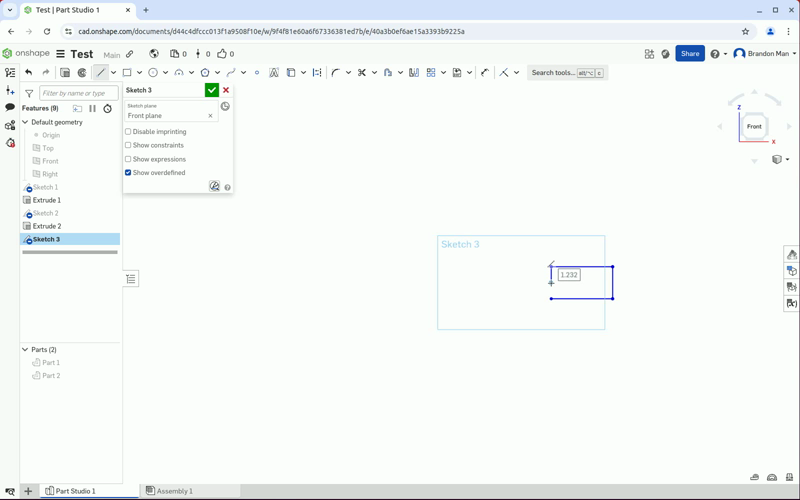
scroll(-6)
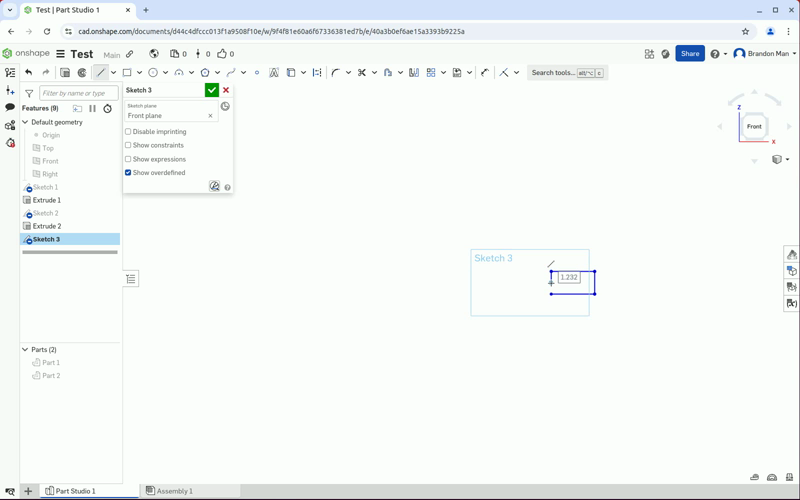
scroll(-6)
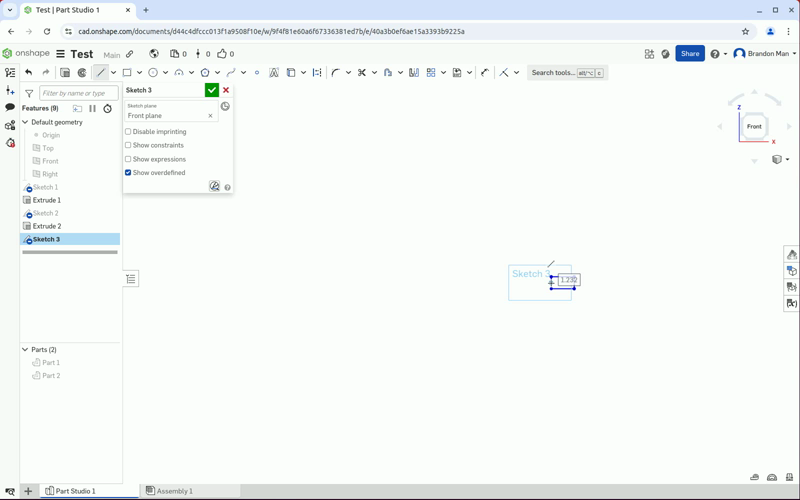
key_up(shift)
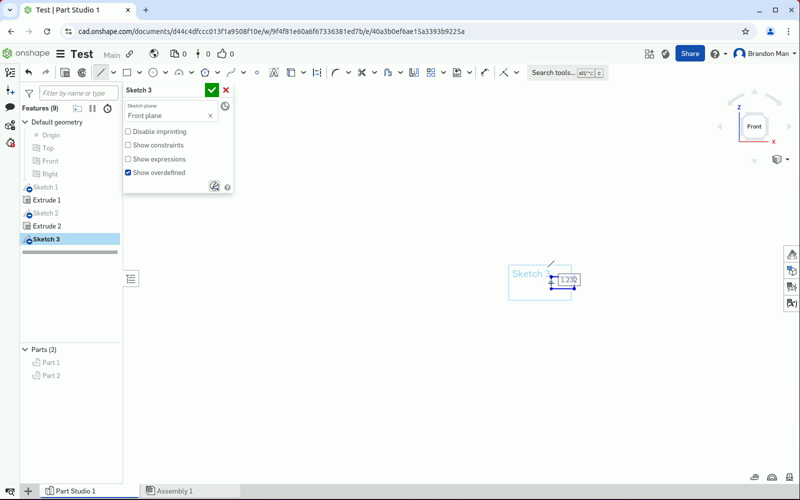
mouse_move(581, 282)
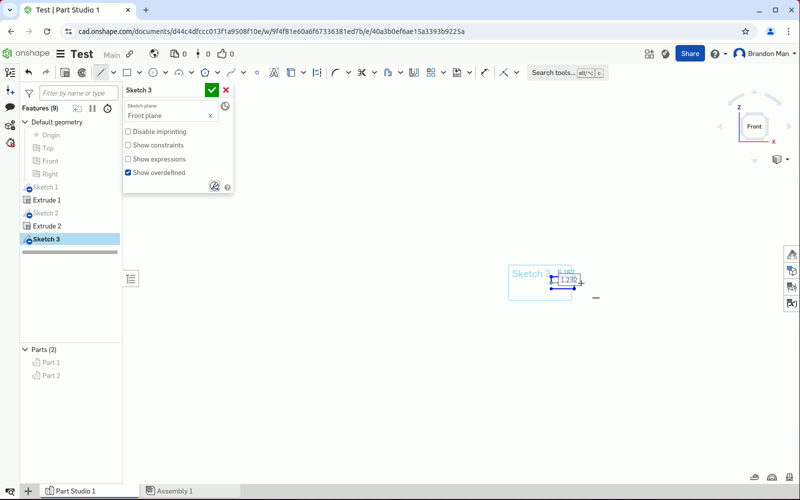
key_down(shift)
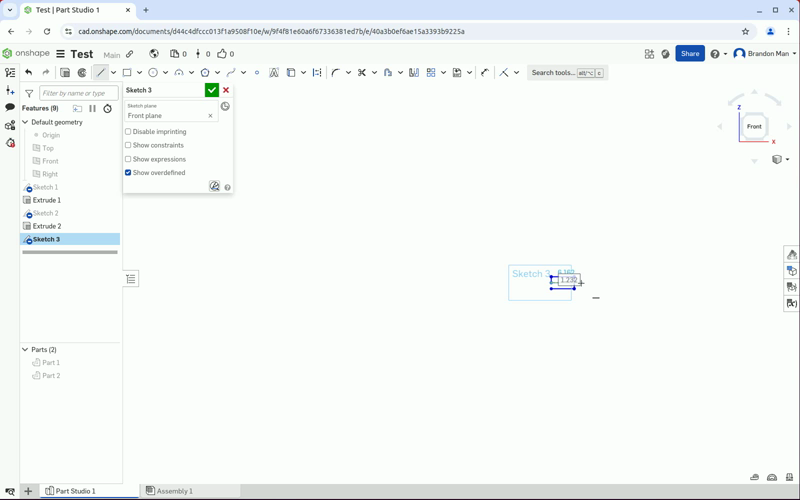
mouse_move(551, 288)
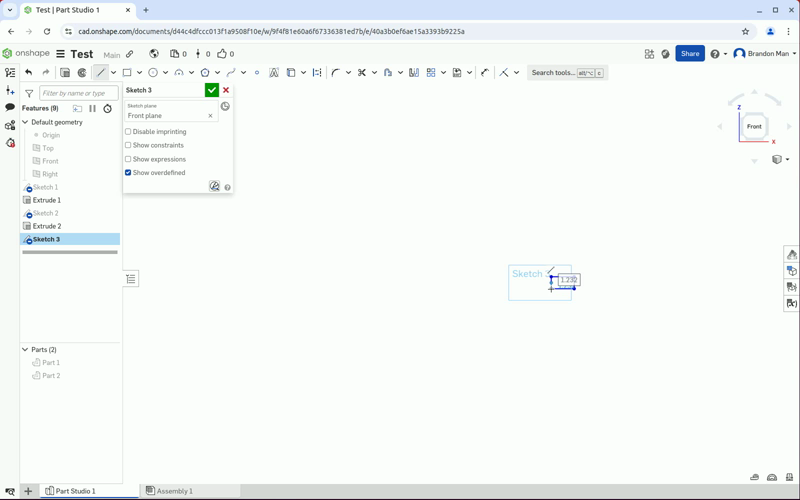
scroll(6)
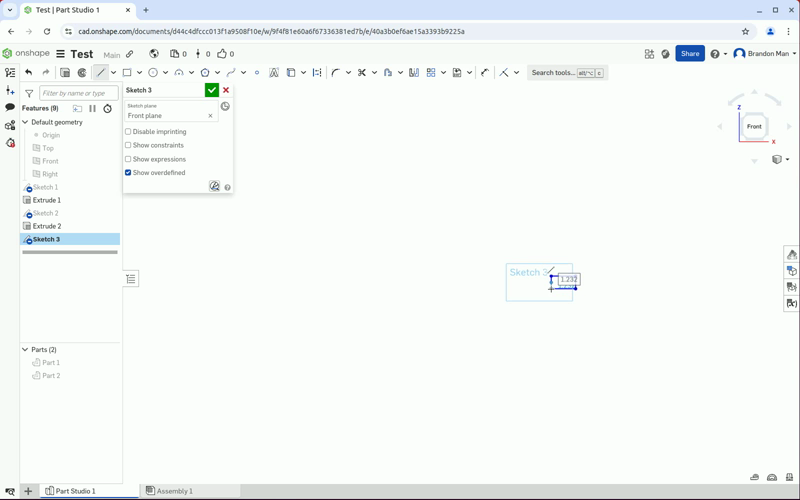
scroll(6)
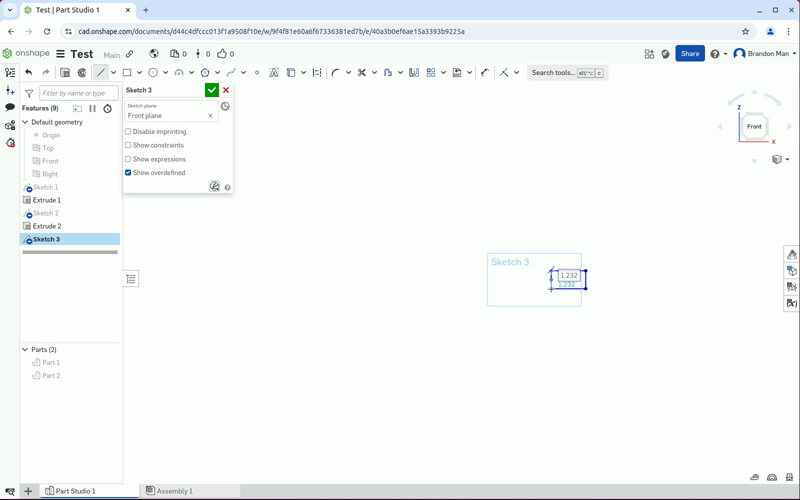
scroll(6)
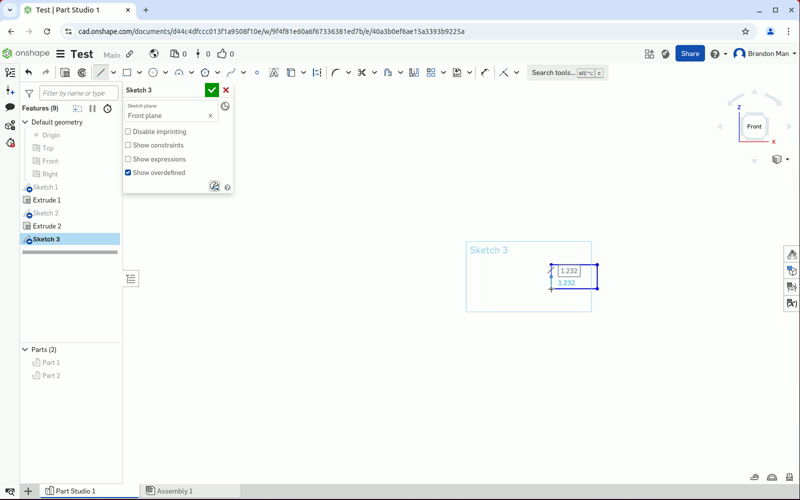
scroll(6)
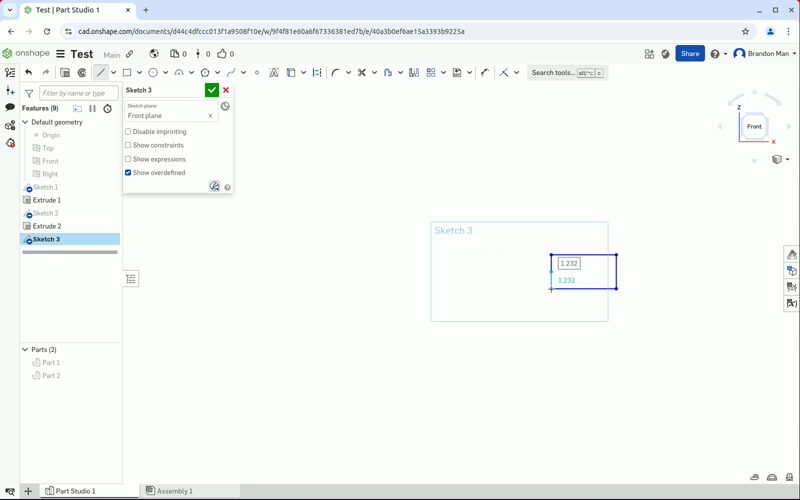
scroll(6)
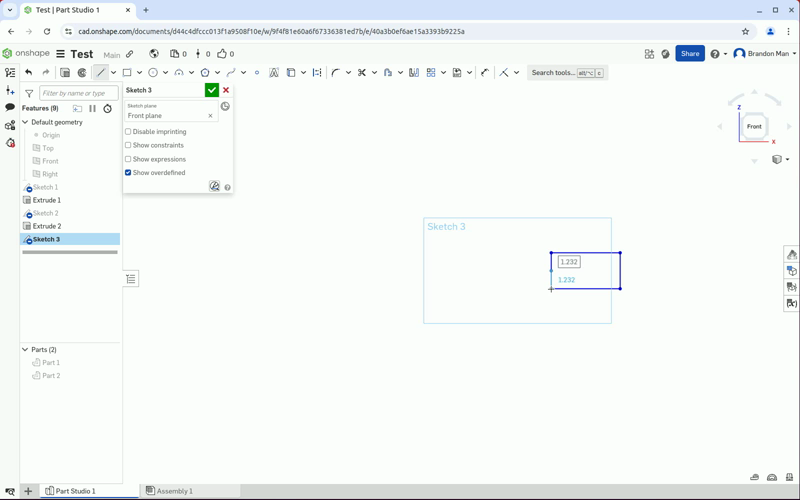
scroll(6)
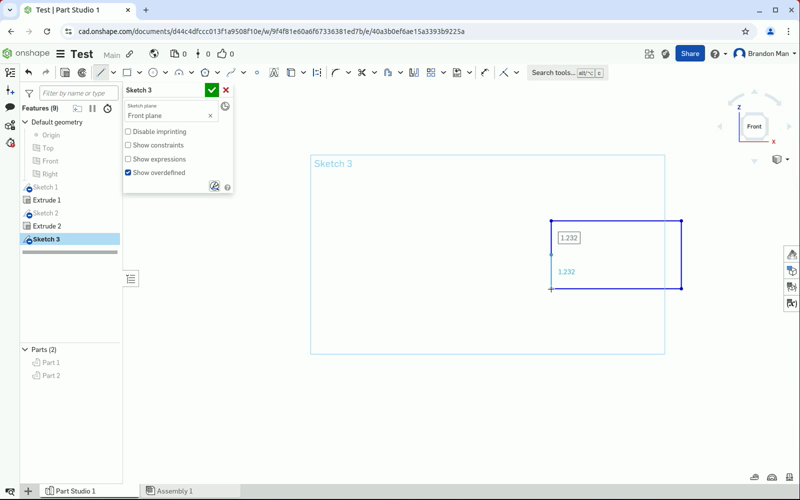
scroll(6)
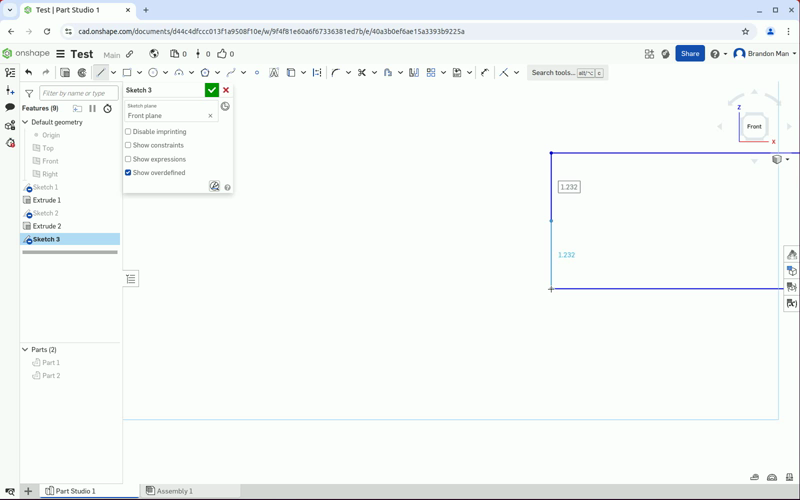
key_up(shift)
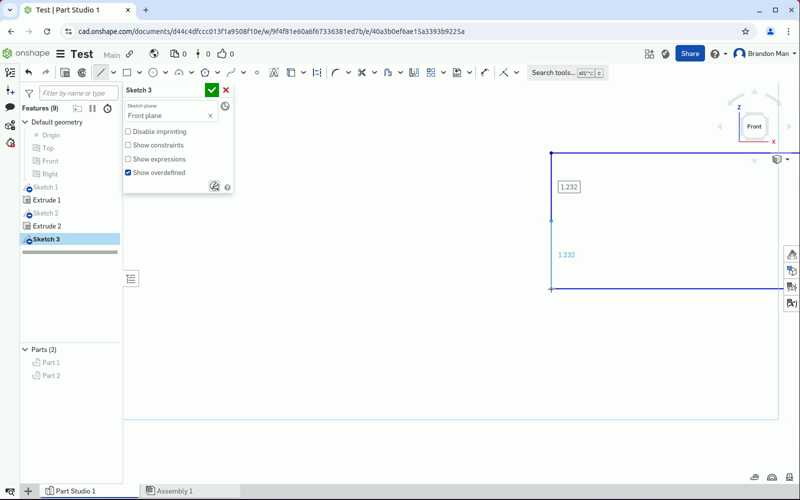
click(551, 288)
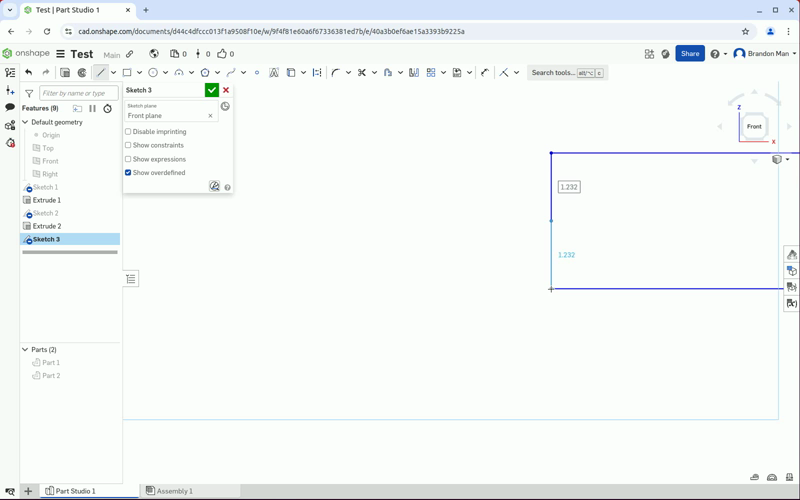
scroll(-6)
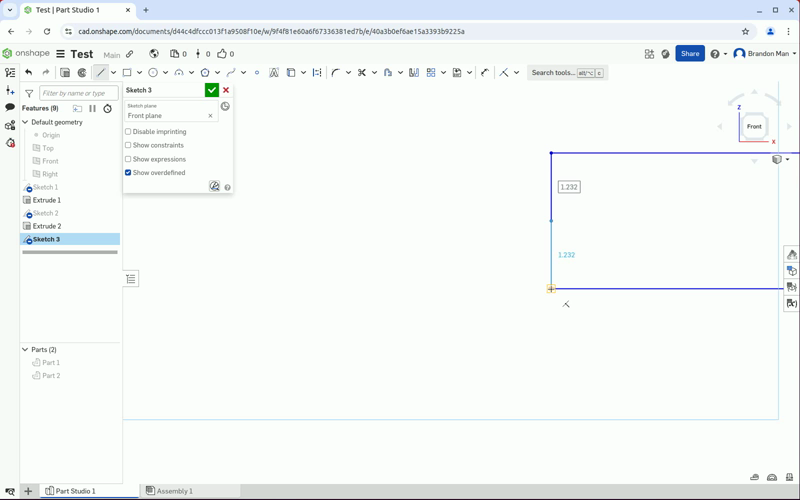
scroll(-6)
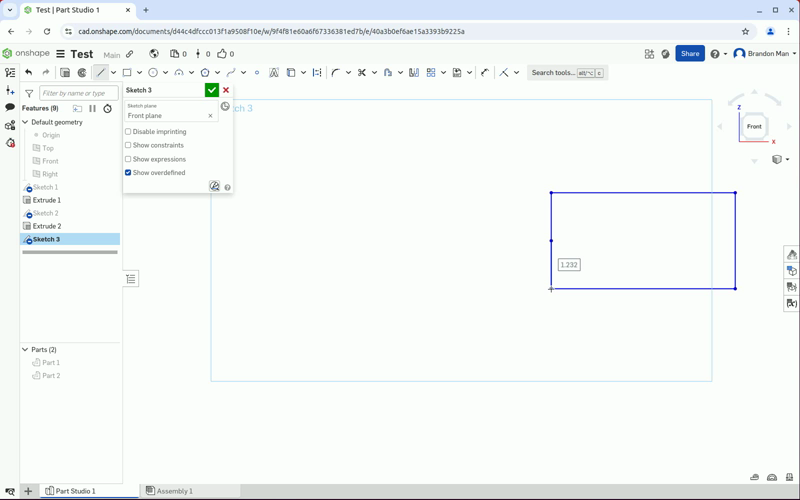
scroll(-6)
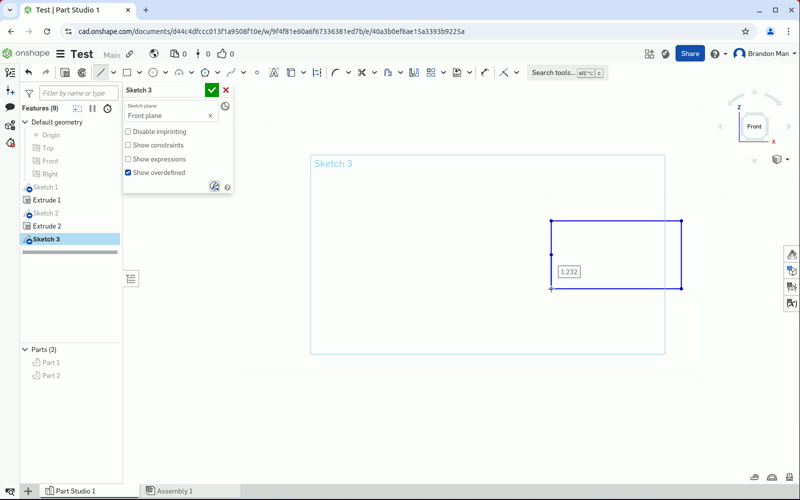
scroll(-6)
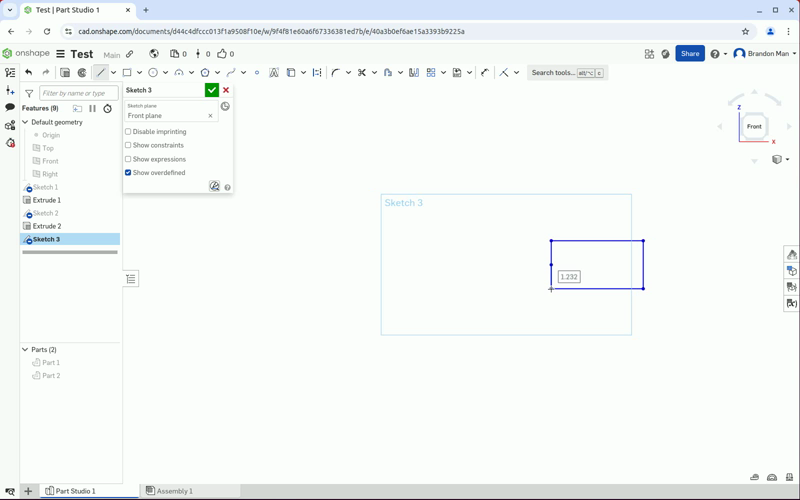
scroll(-6)
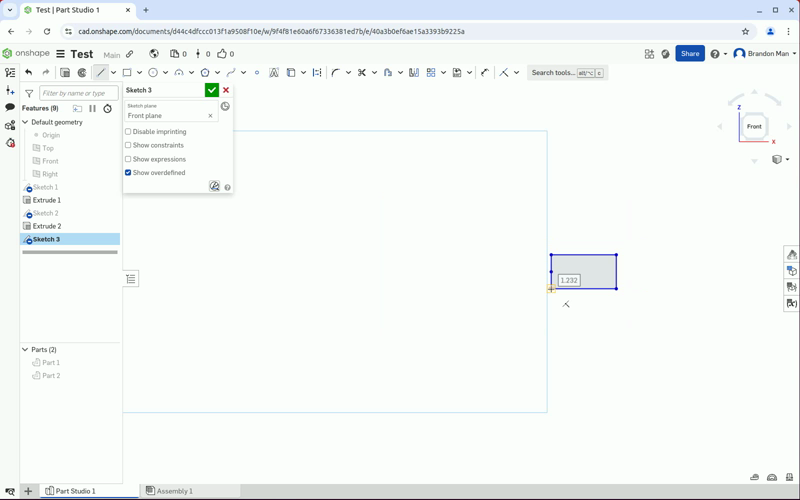
scroll(-6)
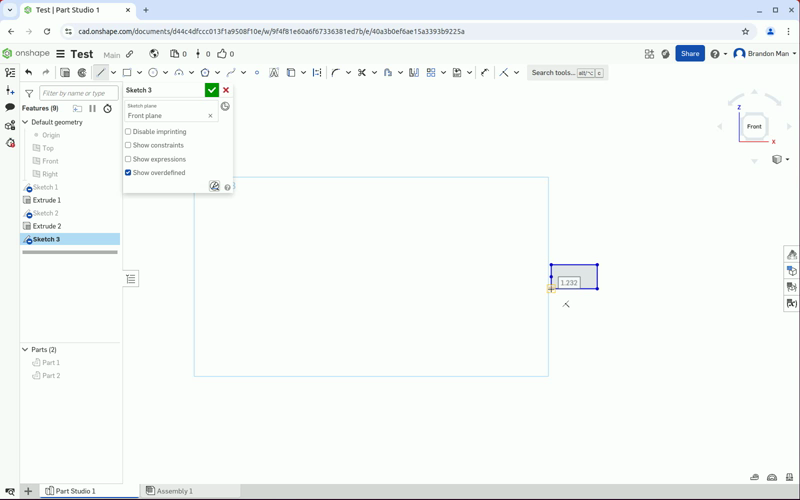
scroll(-6)
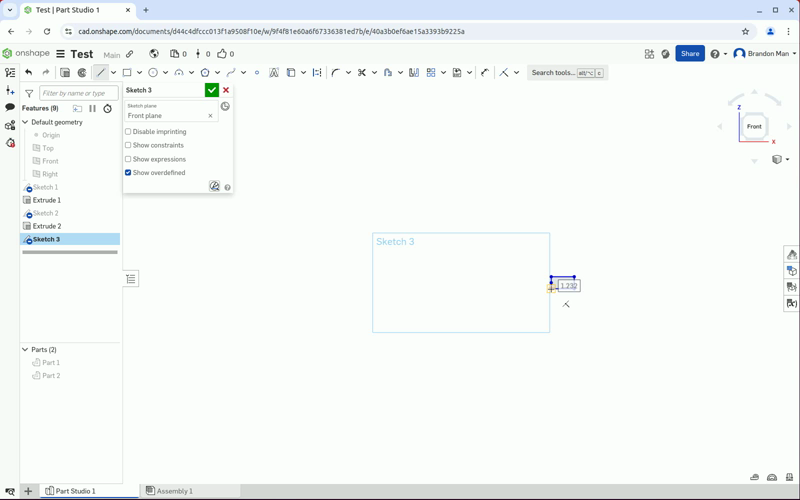
key(esc)
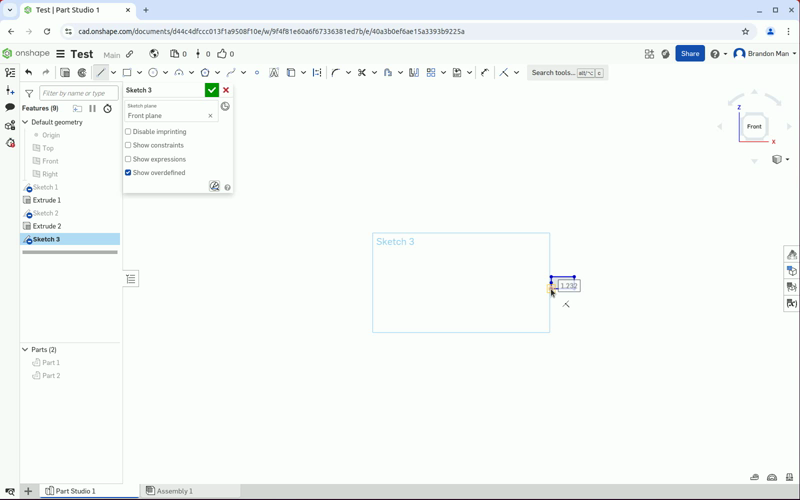
mouse_move(555, 286)
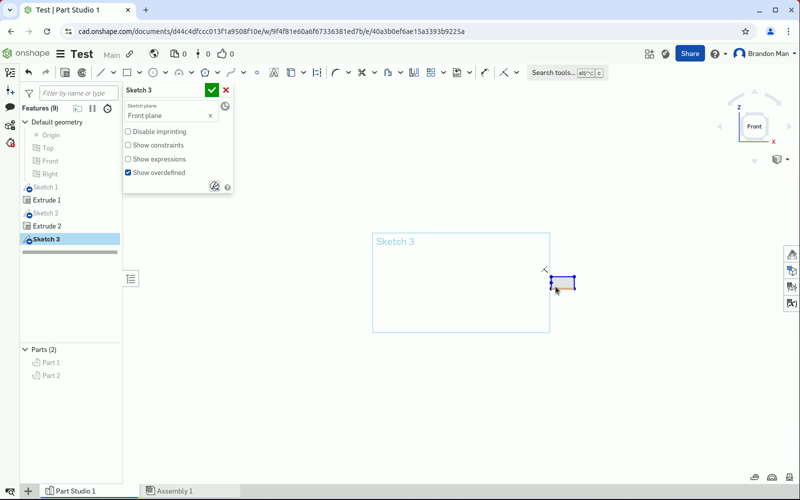
scroll(6)
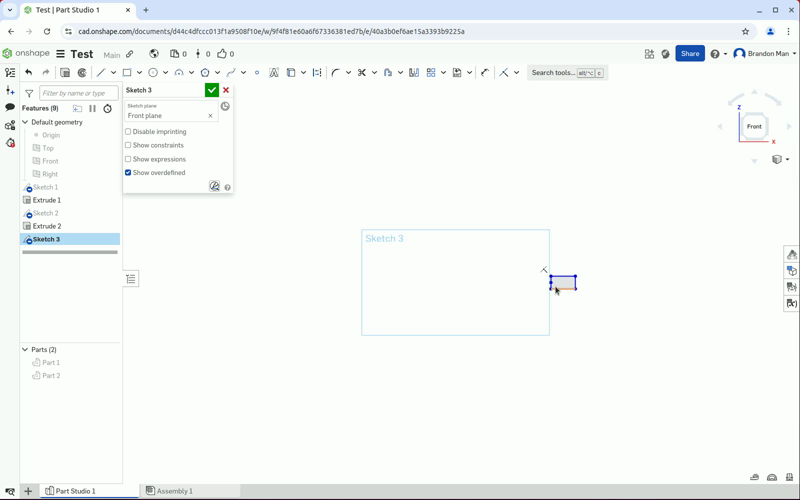
scroll(6)
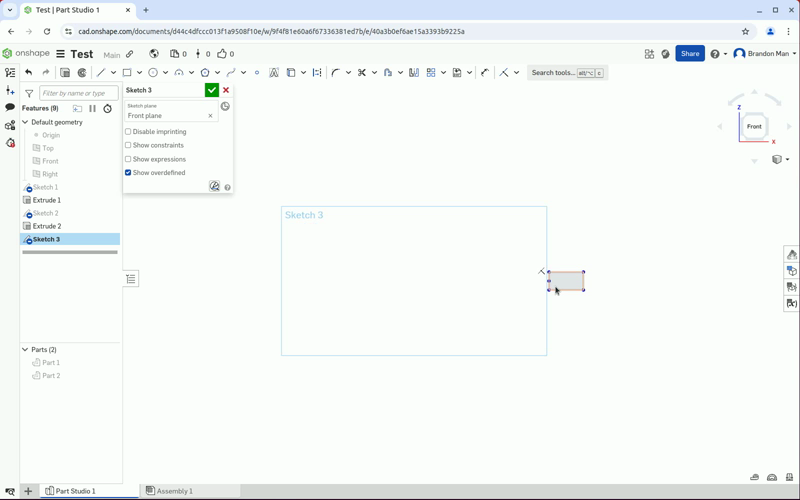
scroll(6)
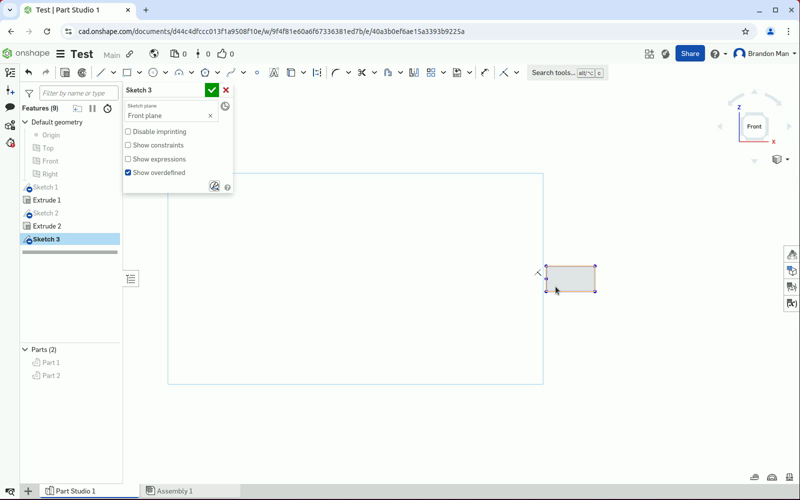
scroll(6)
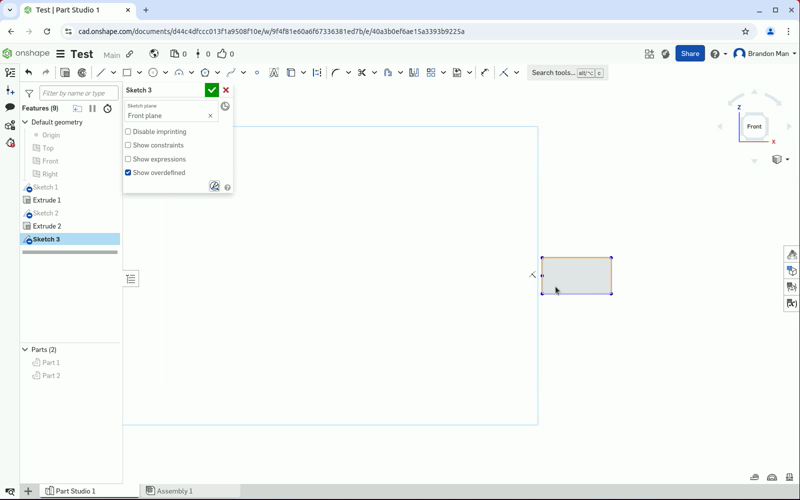
scroll(6)
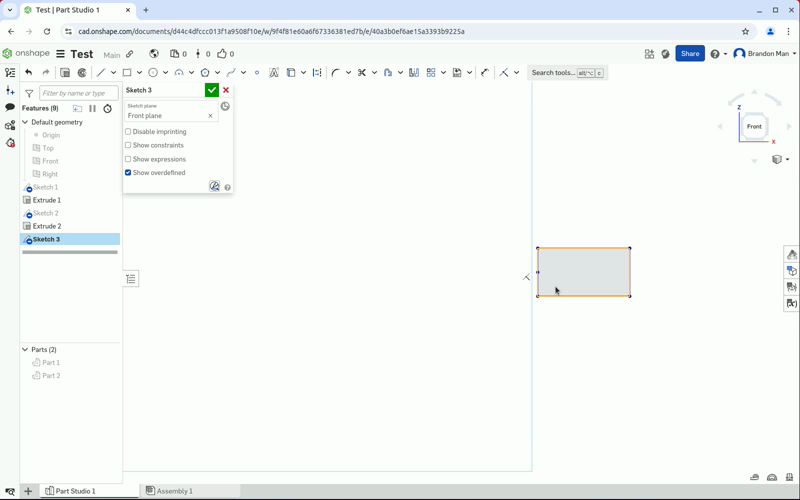
scroll(6)
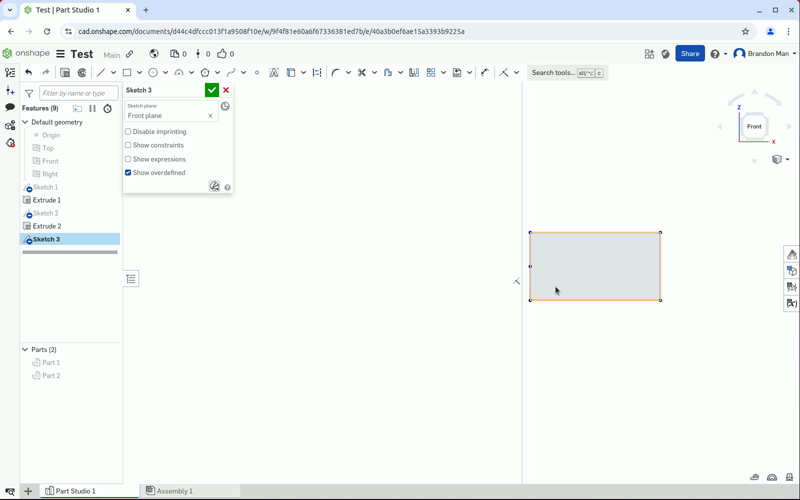
scroll(6)
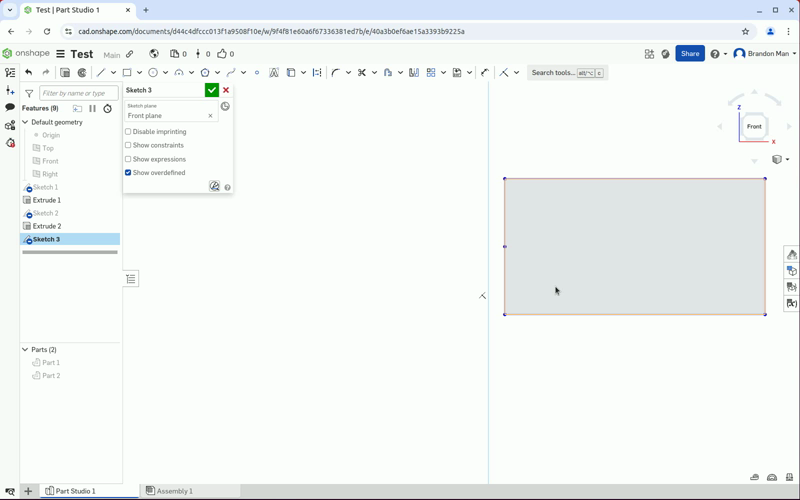
click(555, 286)
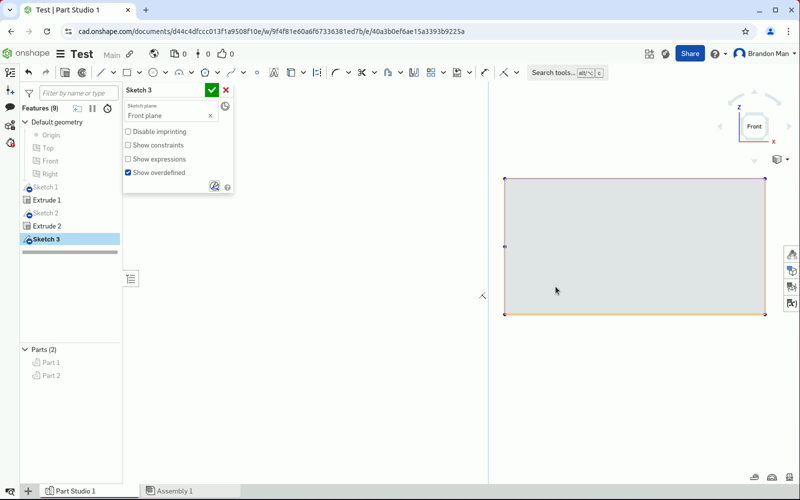
scroll(-6)
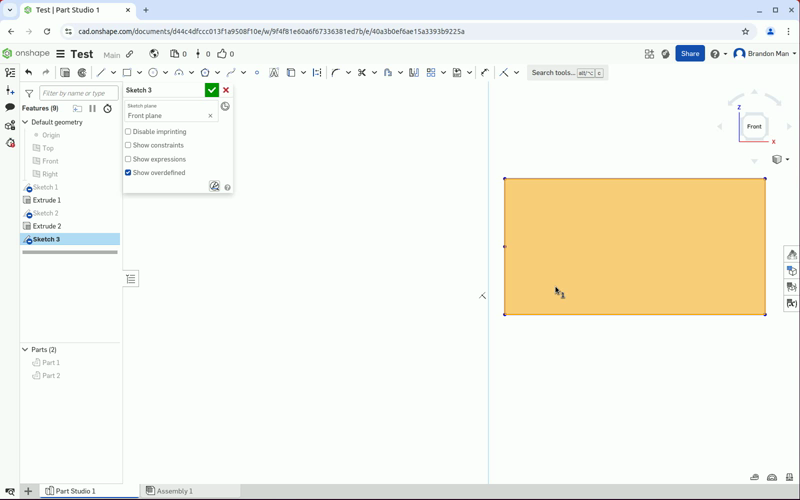
scroll(-6)
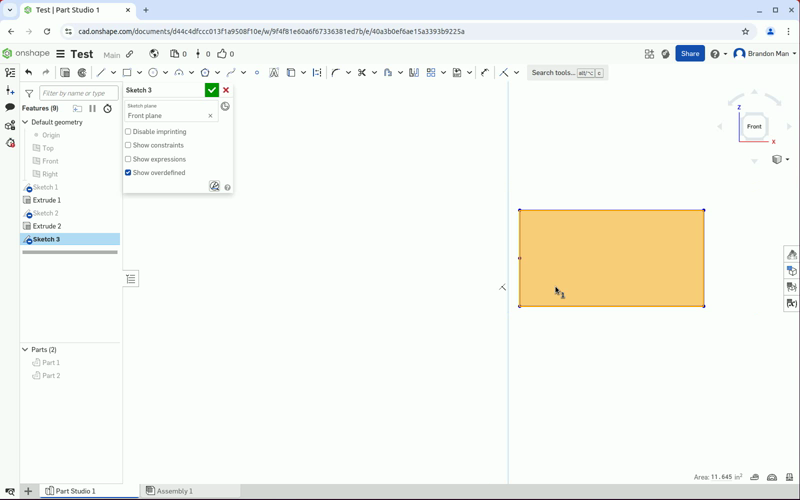
scroll(-6)
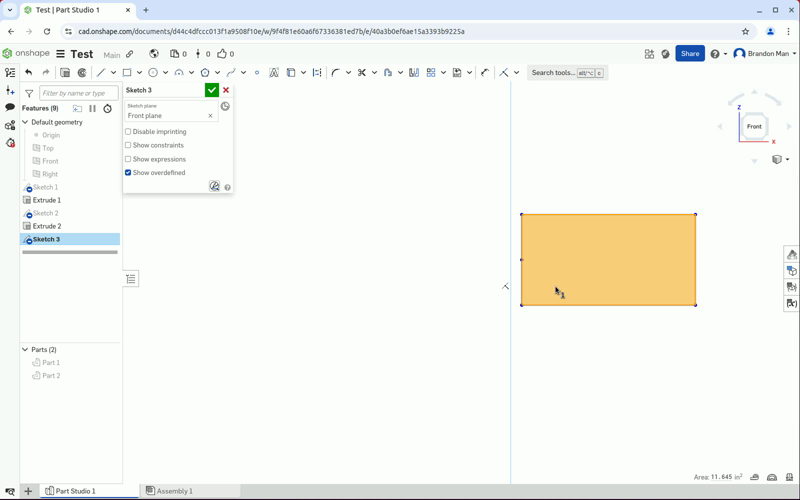
scroll(-6)
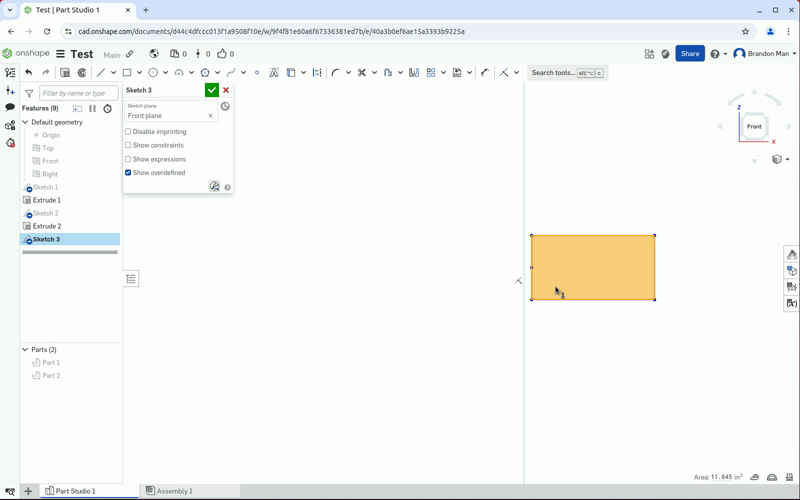
scroll(-6)
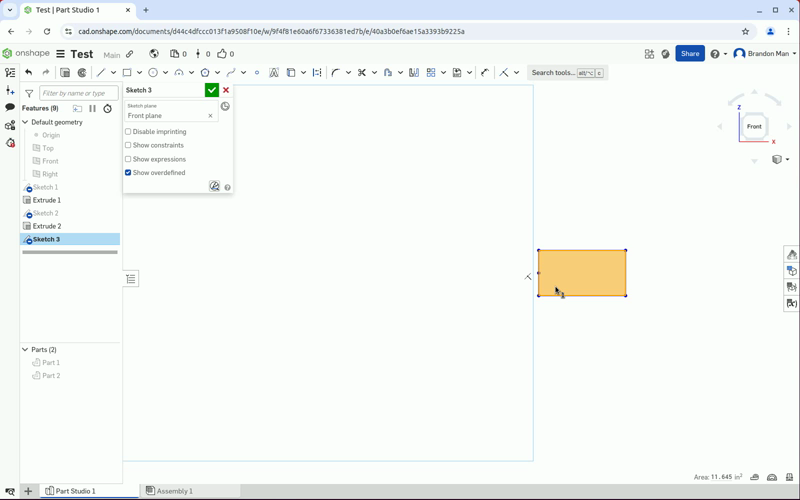
scroll(-6)
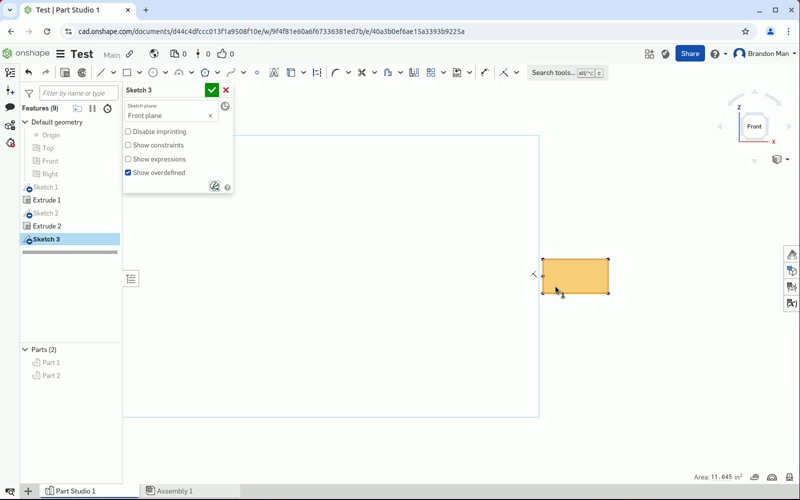
scroll(-6)
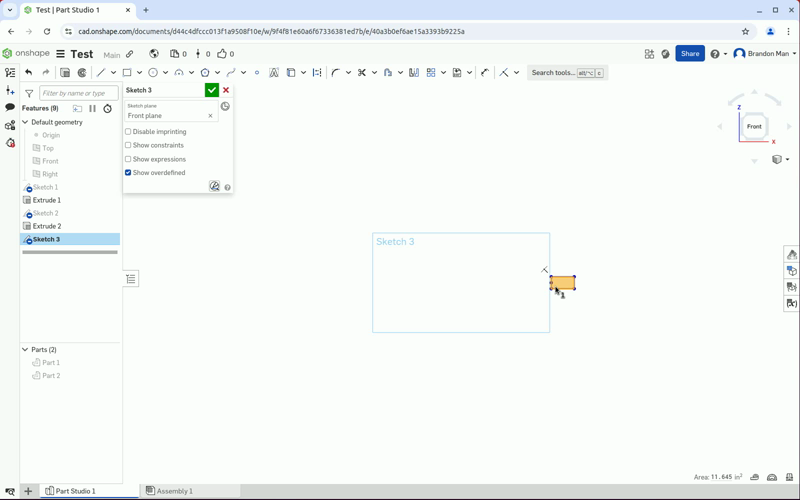
mouse_move(73, 352)
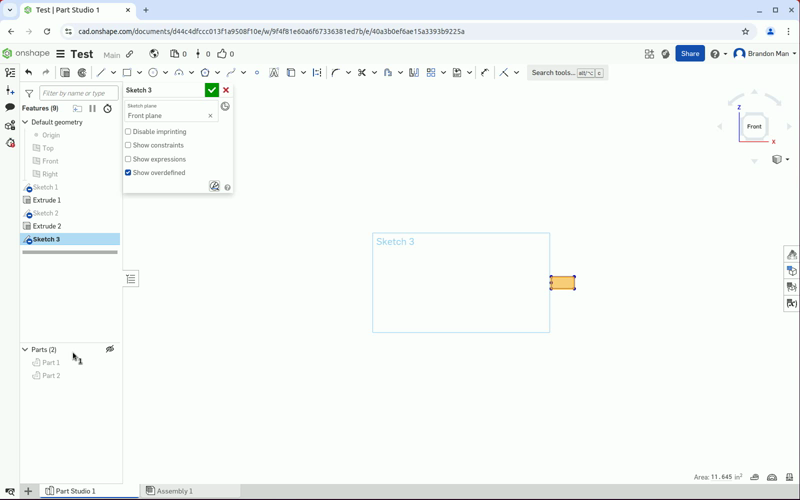
key(shift+y)
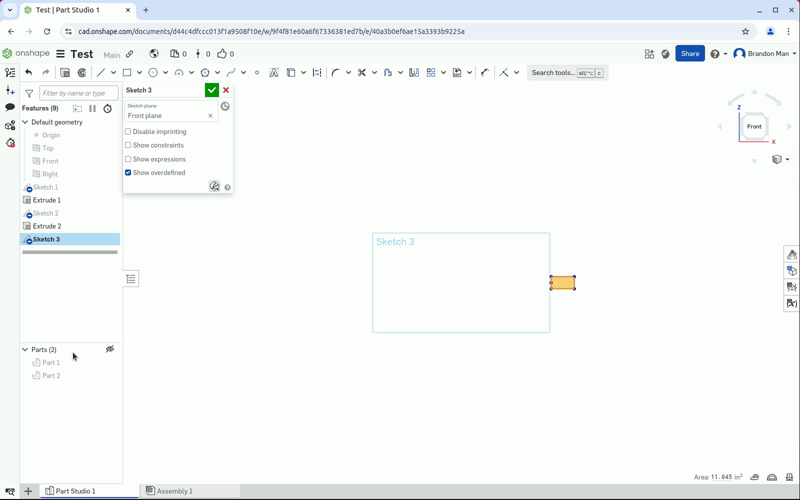
key(shift+e)
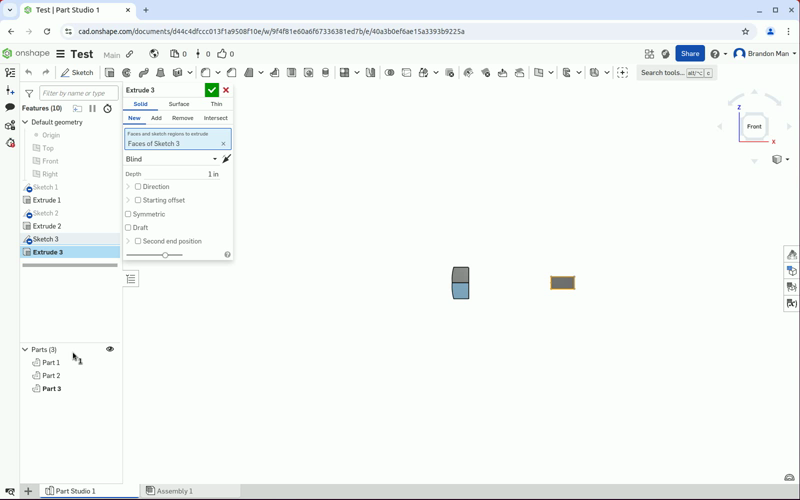
mouse_move(143, 106)
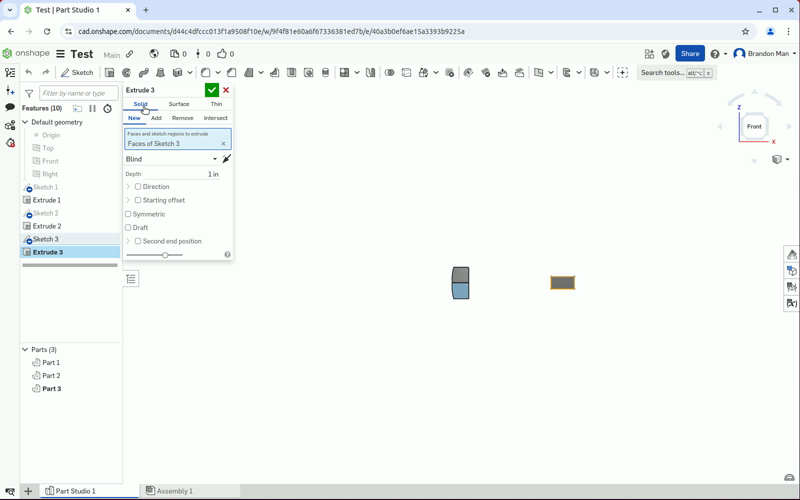
click(143, 106)
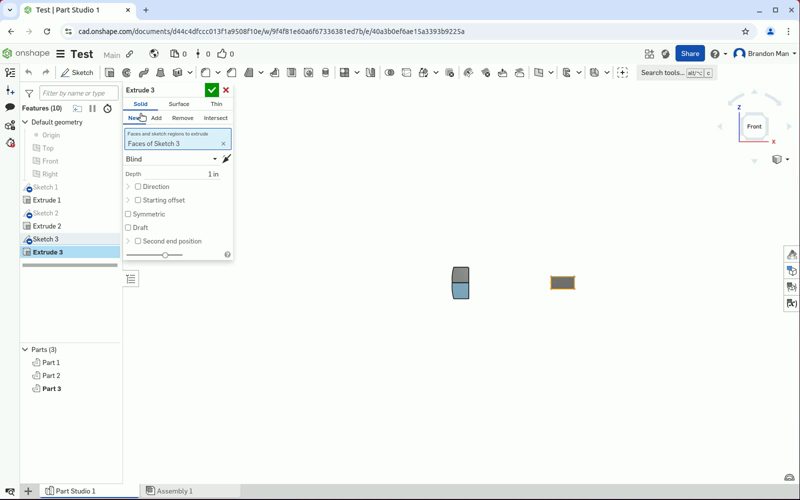
mouse_move(137, 120)
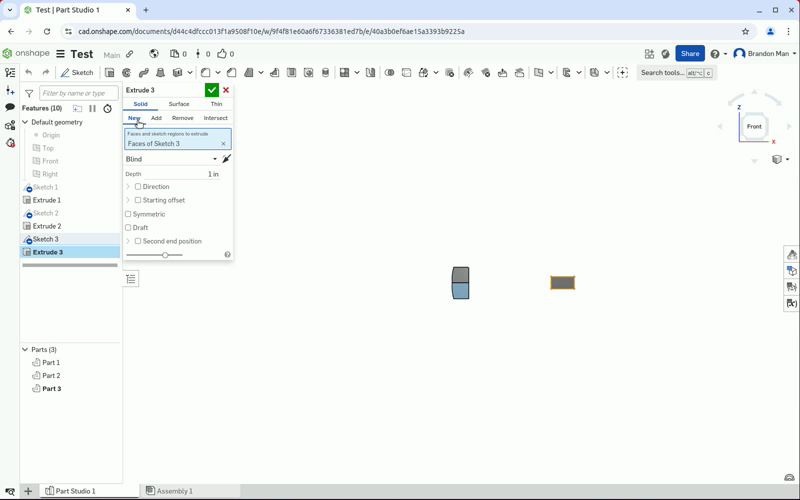
click(137, 120)
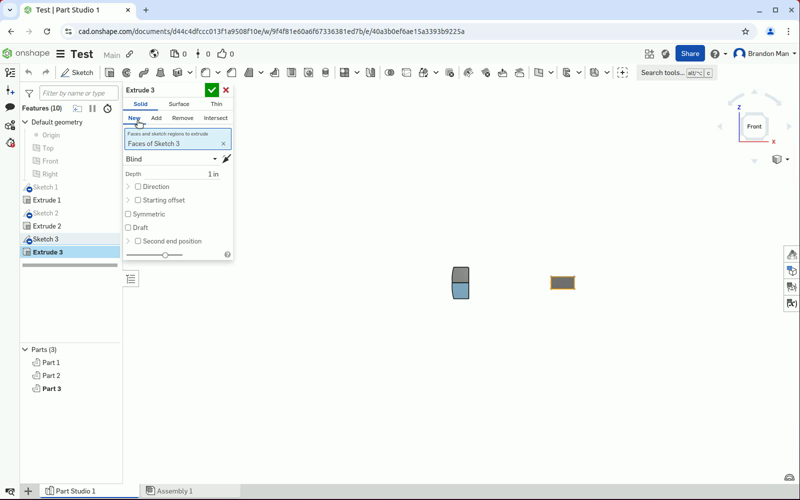
key(tab, 4)
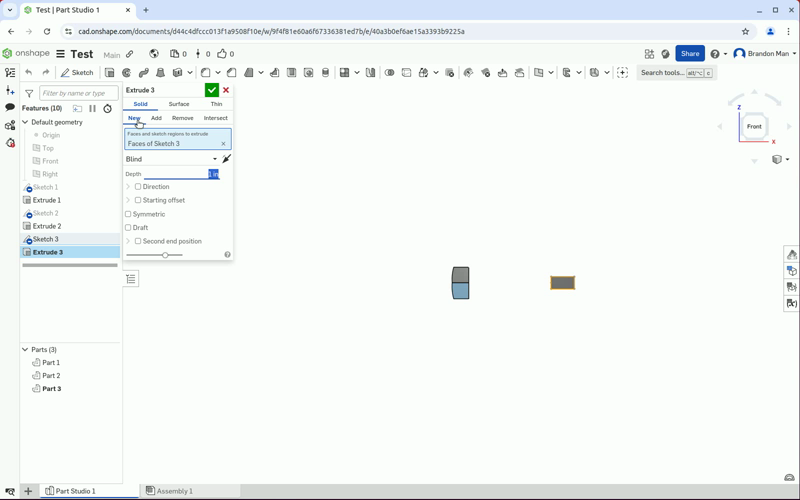
text(0.722)
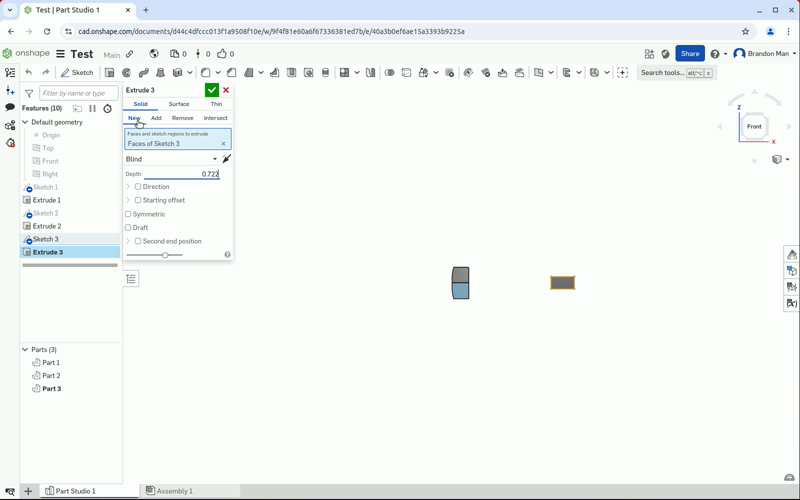
key(enter)
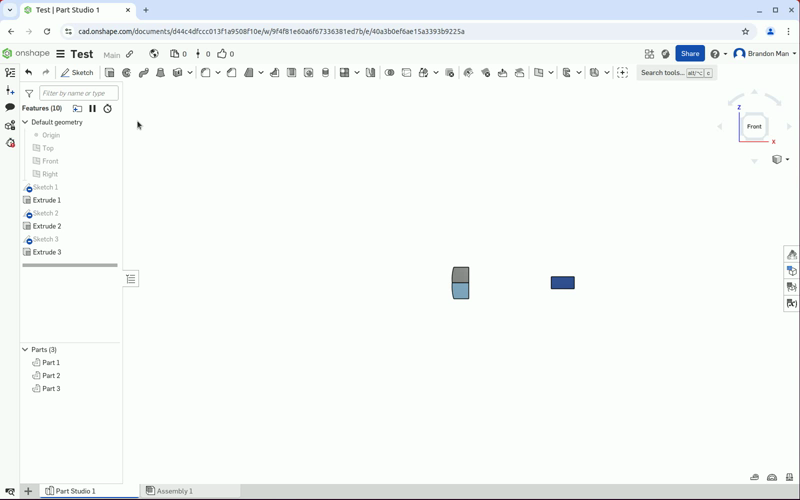
key(shift+h)
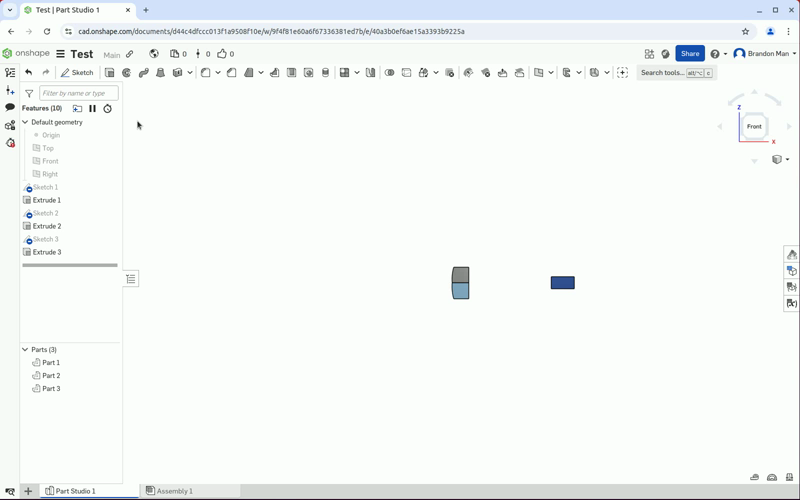
key(shift+h)
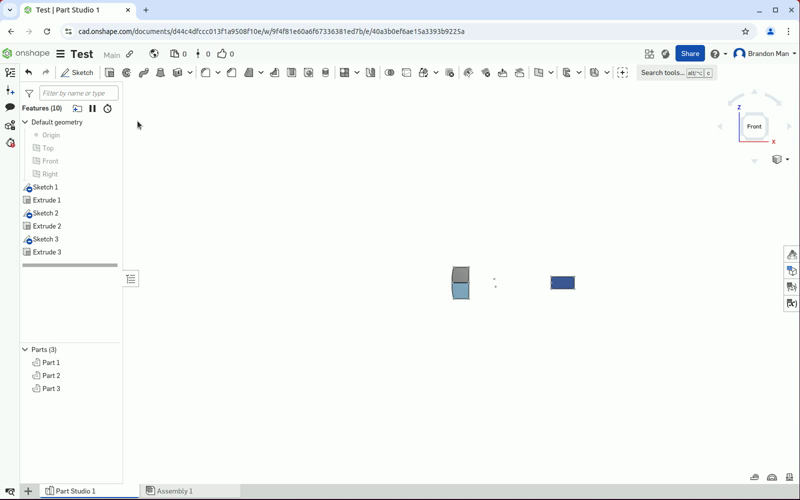
key(shift+7)
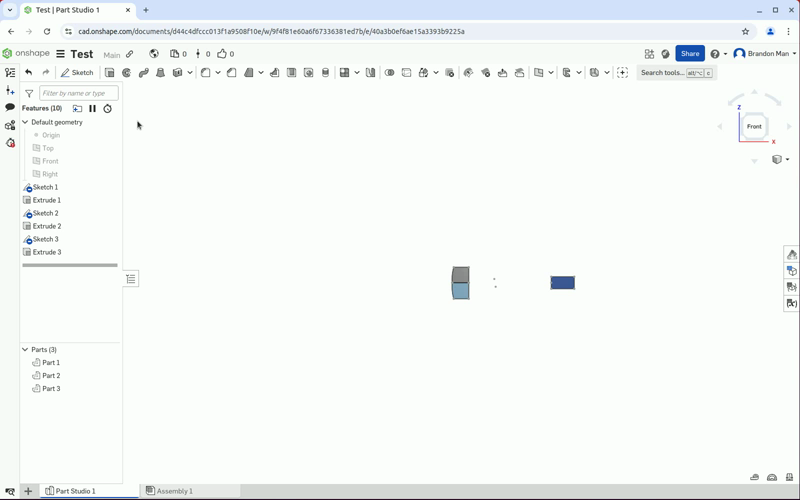
key(left, 2)
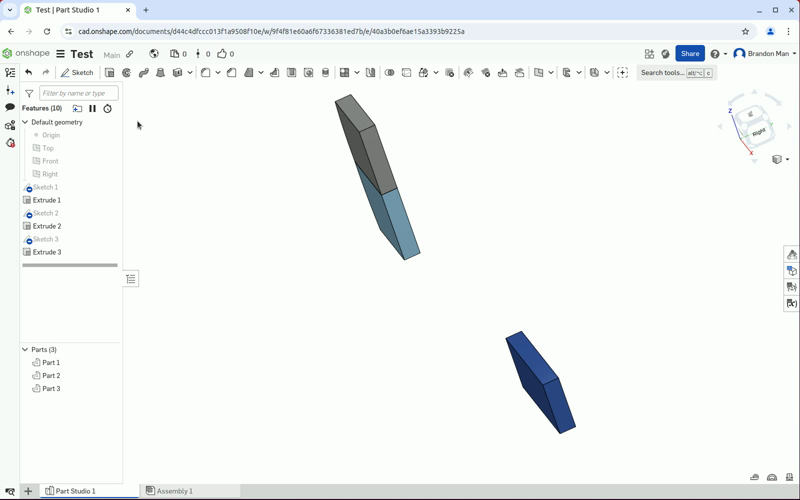
key(down, 2)
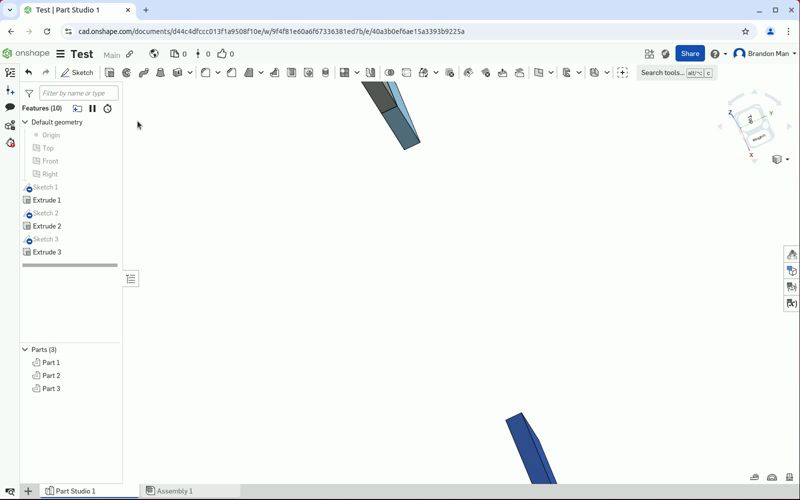
key(up, 2)
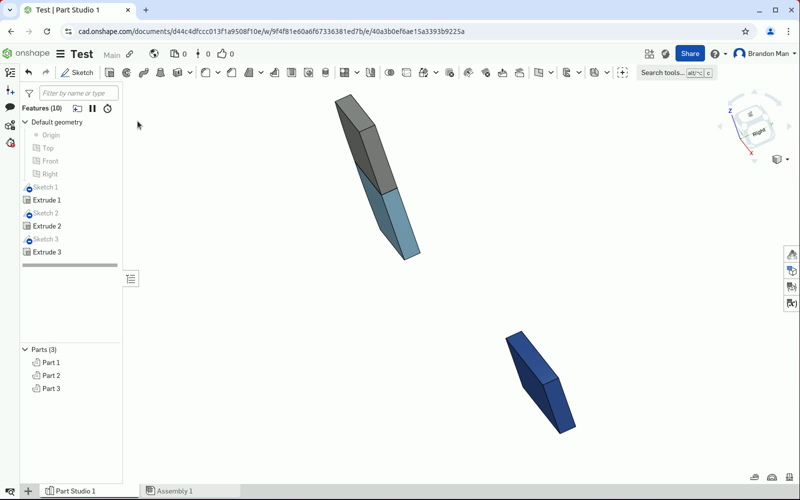
key(right, 2)
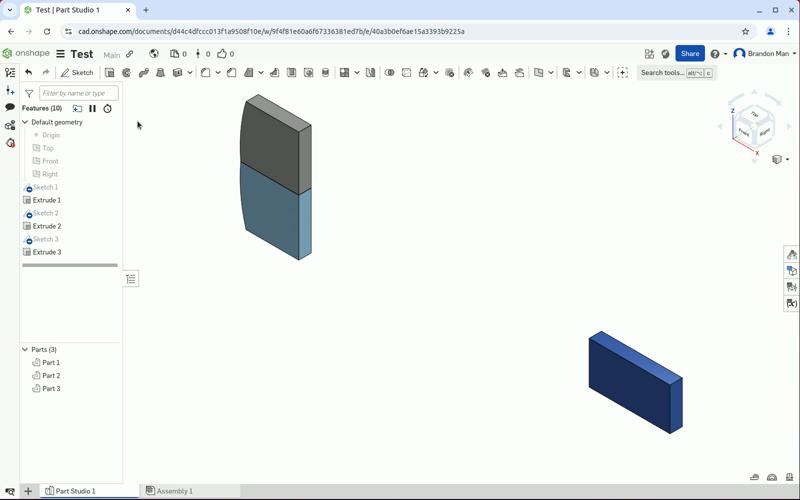
mouse_move(73, 189)
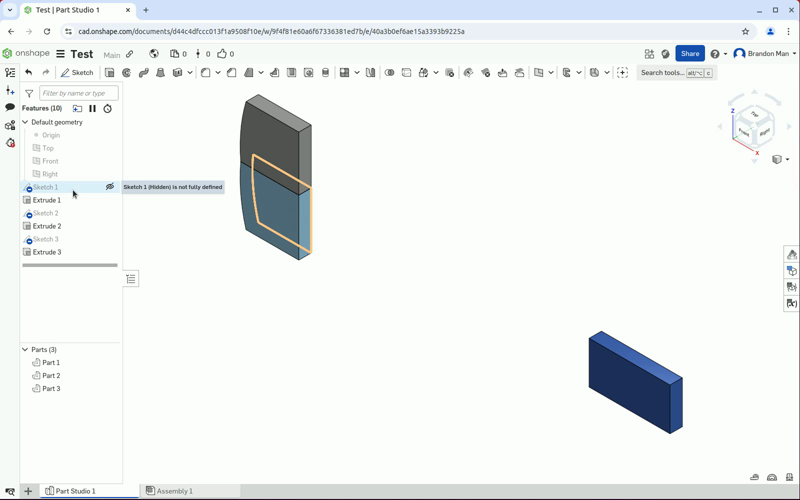
click(73, 189)